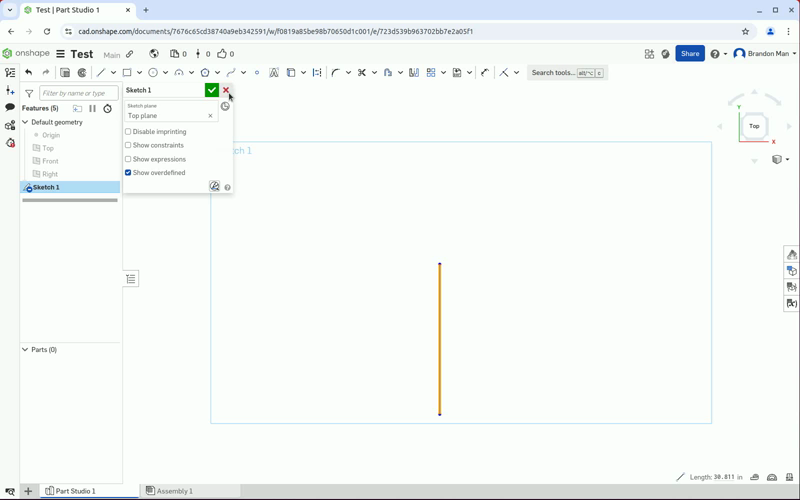
key(shift+h)
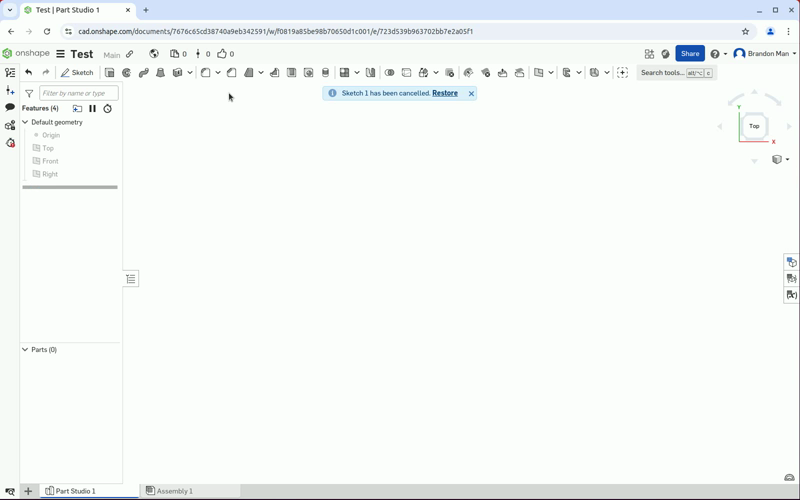
mouse_move(73, 352)
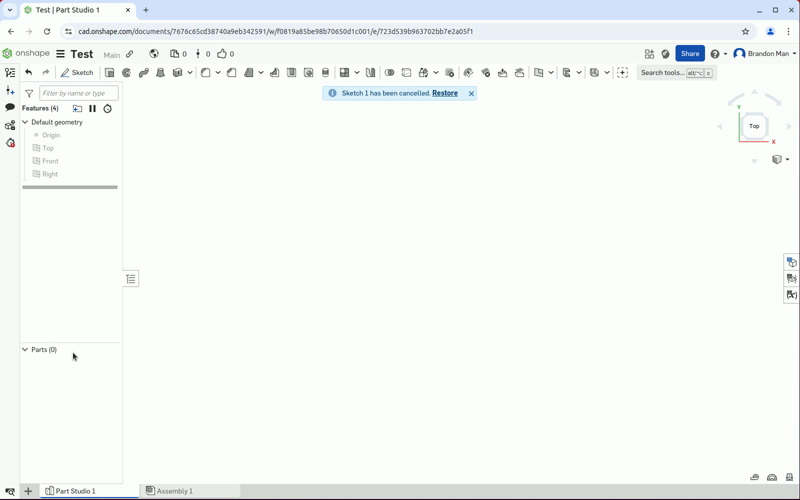
key(y)
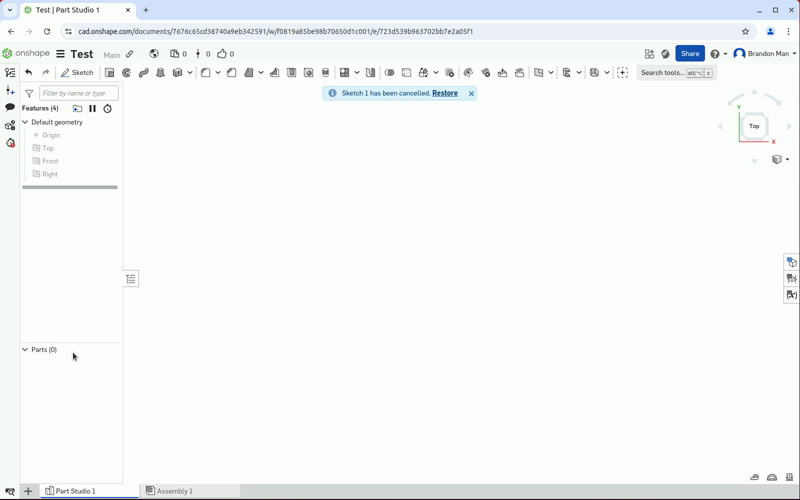
key(shift+p)
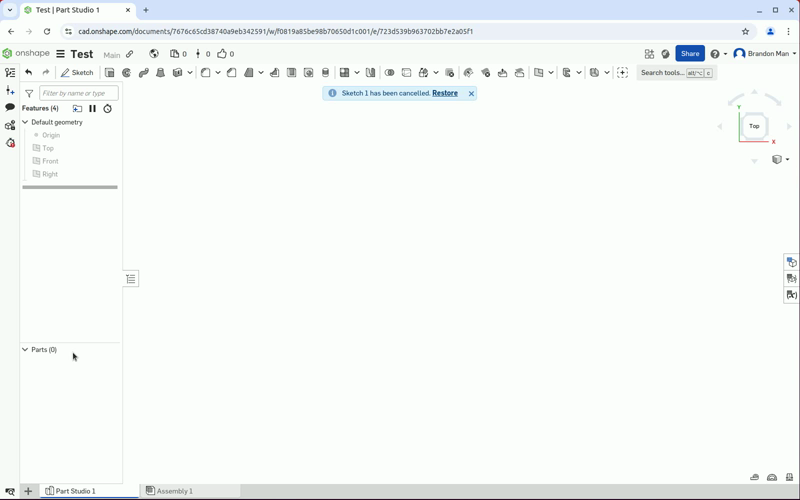
key(space)
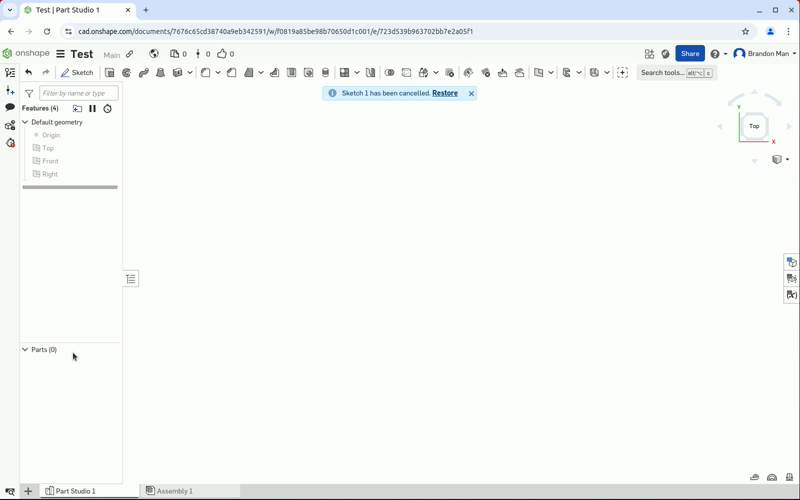
key_down(shift)
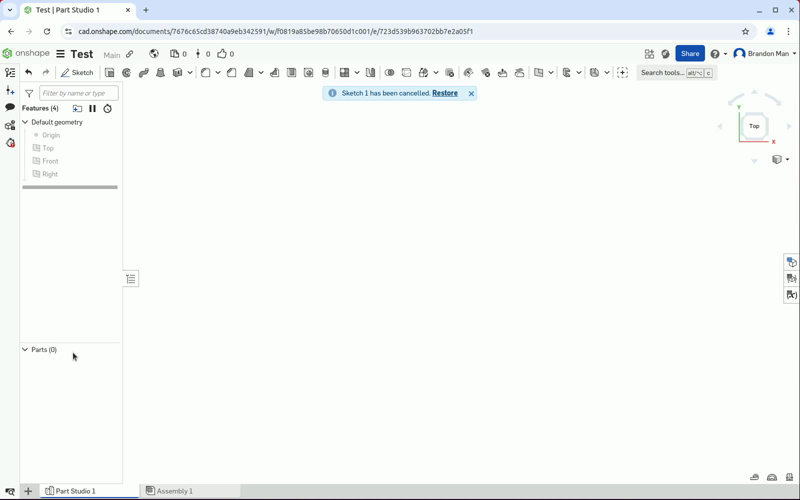
key(up)
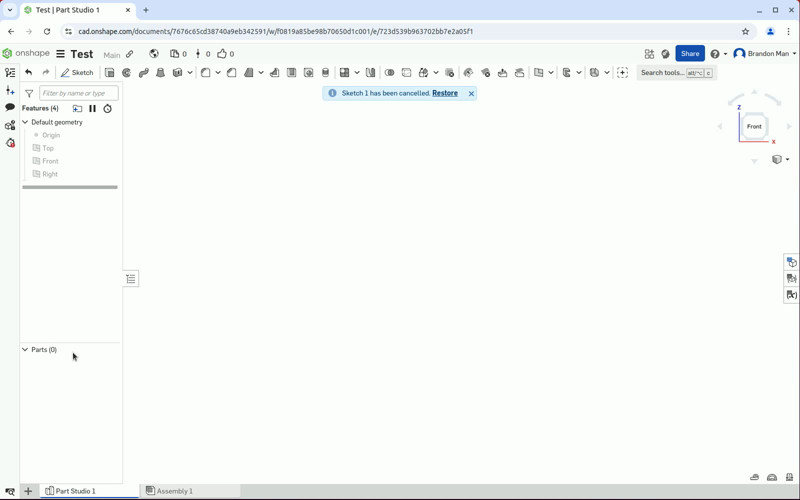
key_up(shift)
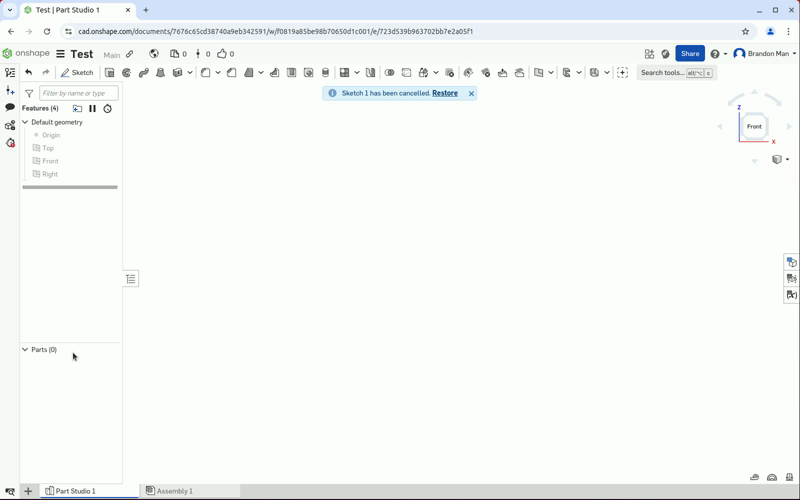
mouse_move(73, 352)
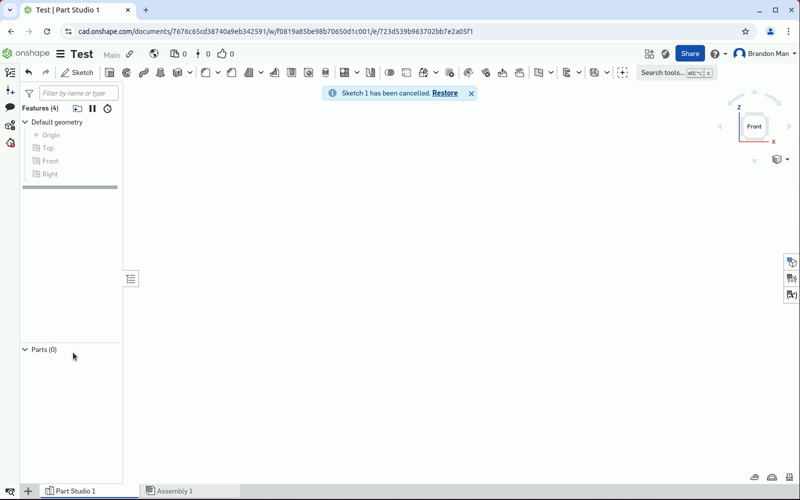
key(shift+y)
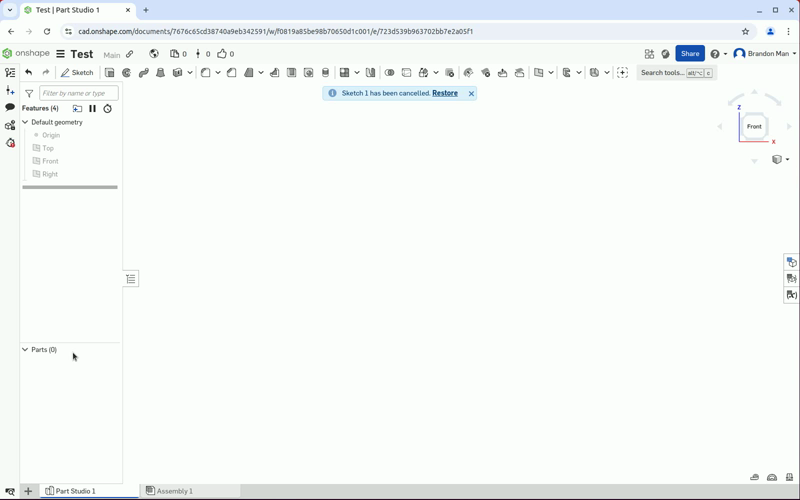
key(shift+s)
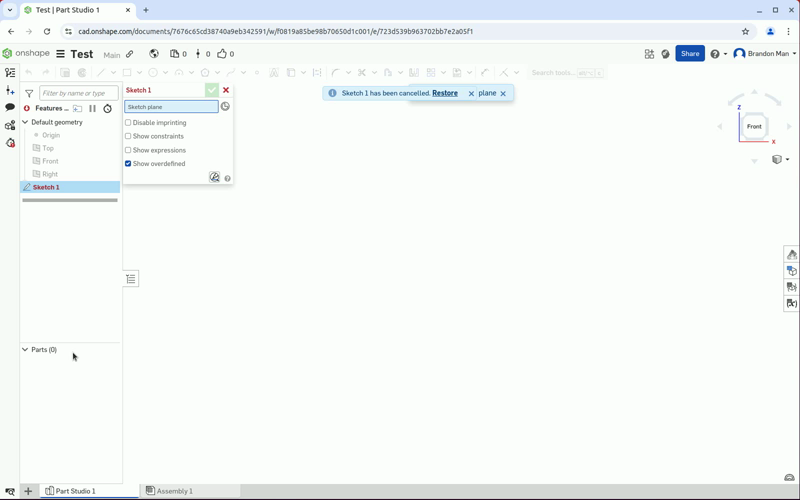
mouse_move(73, 163)
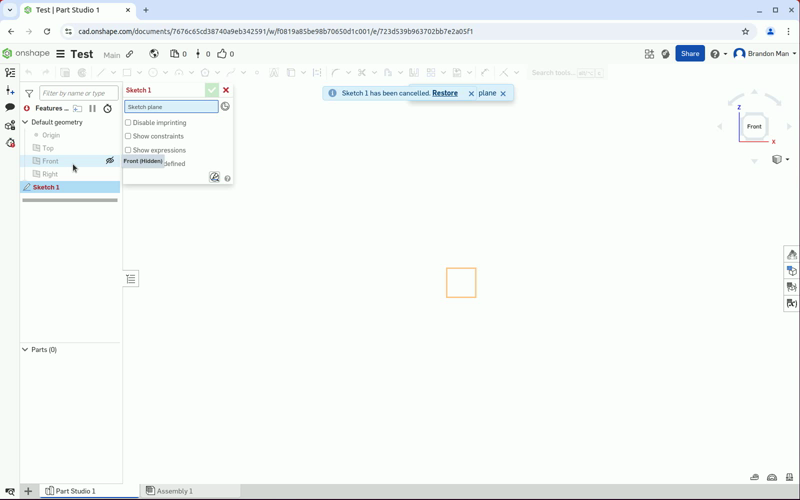
click(73, 163)
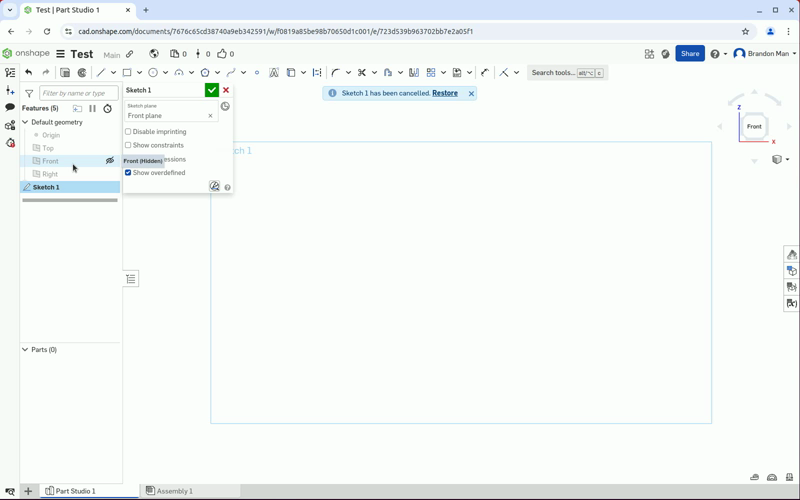
mouse_move(73, 352)
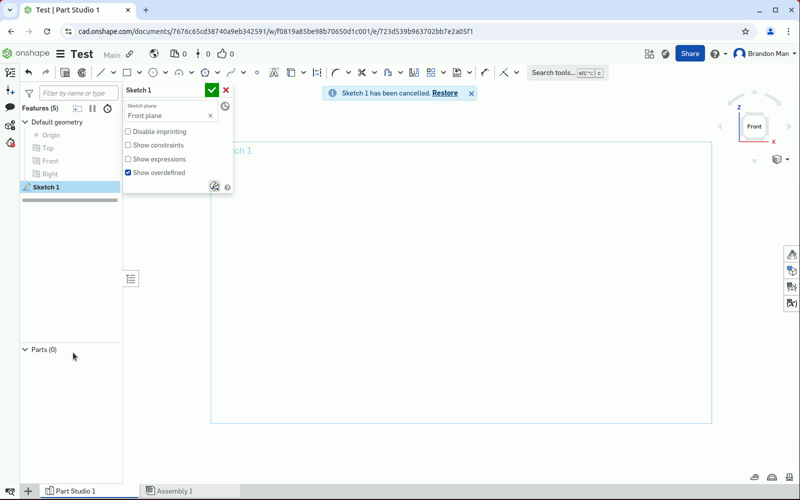
key(y)
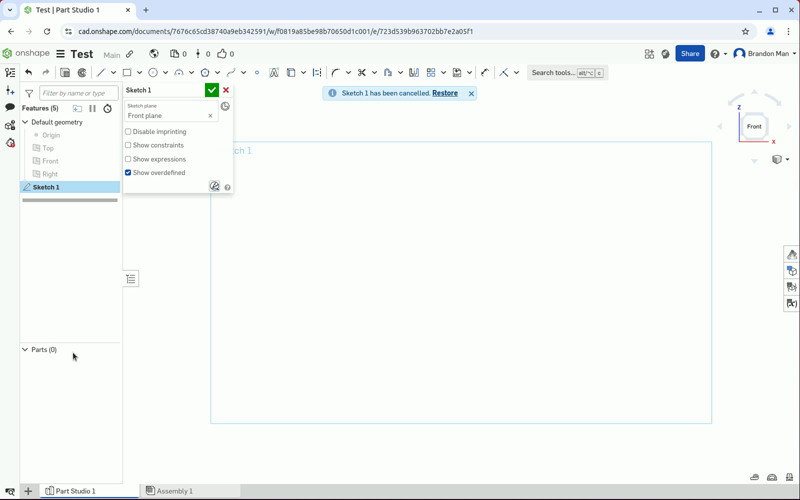
key(l)
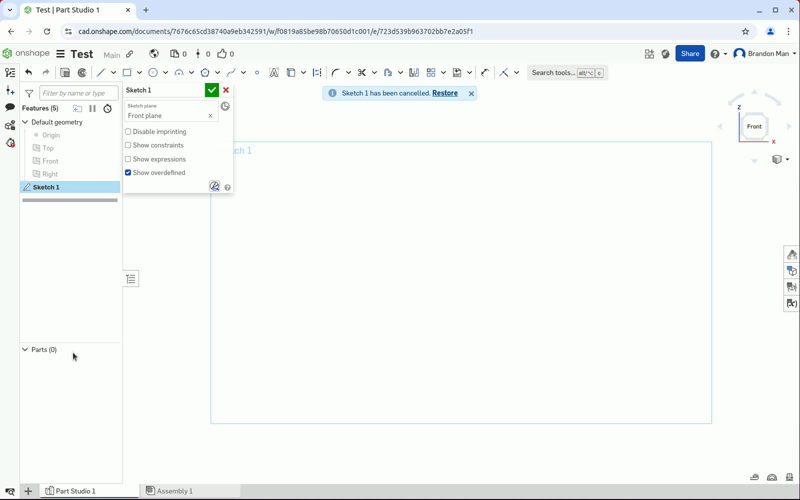
key_down(shift)
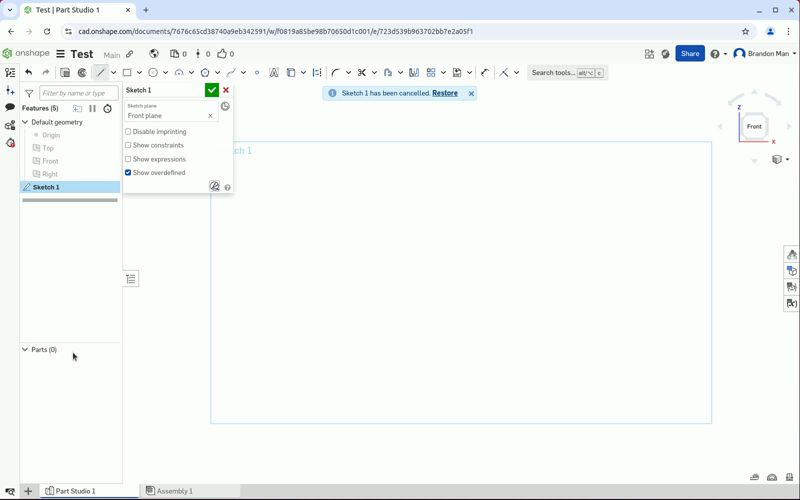
mouse_move(468, 326)
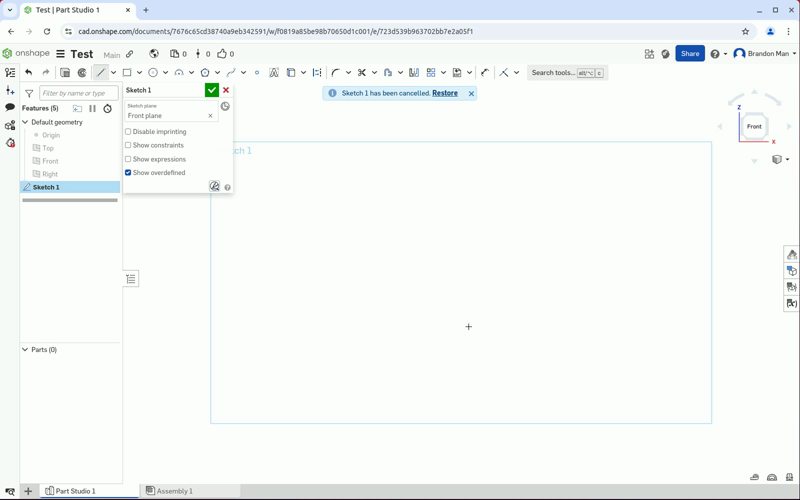
click(468, 326)
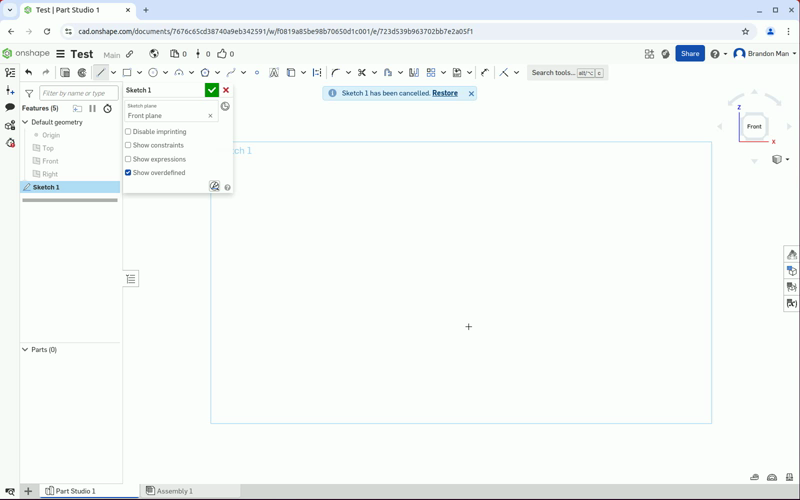
key_up(shift)
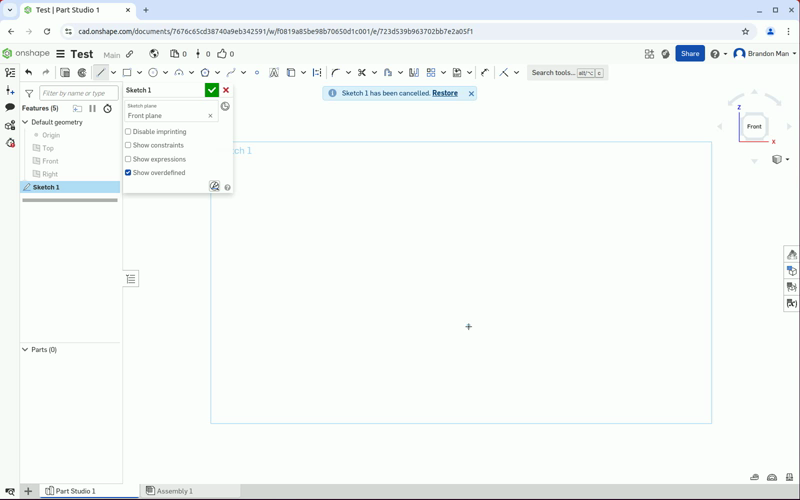
key_down(shift)
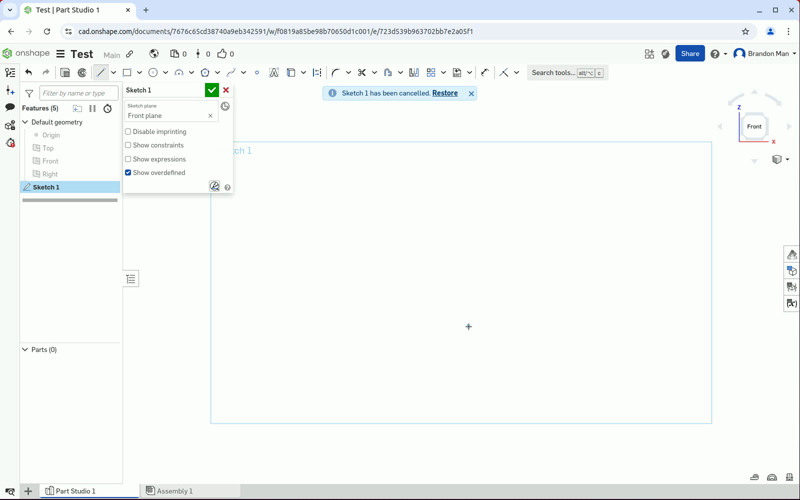
mouse_move(549, 311)
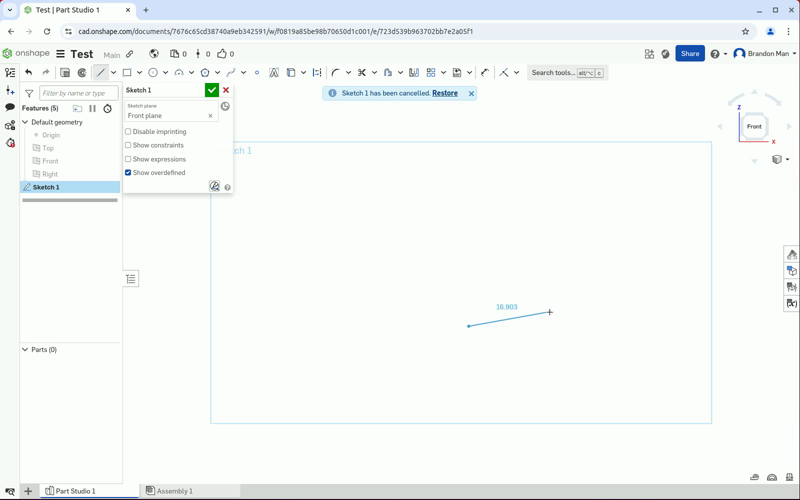
click(549, 311)
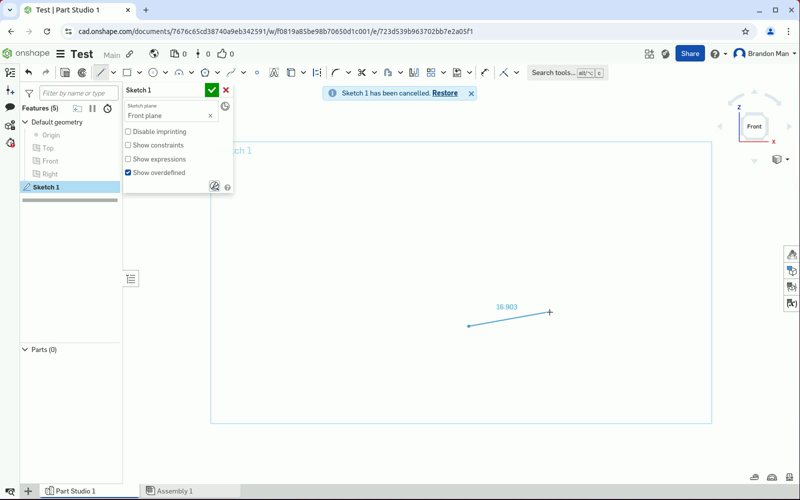
key_up(shift)
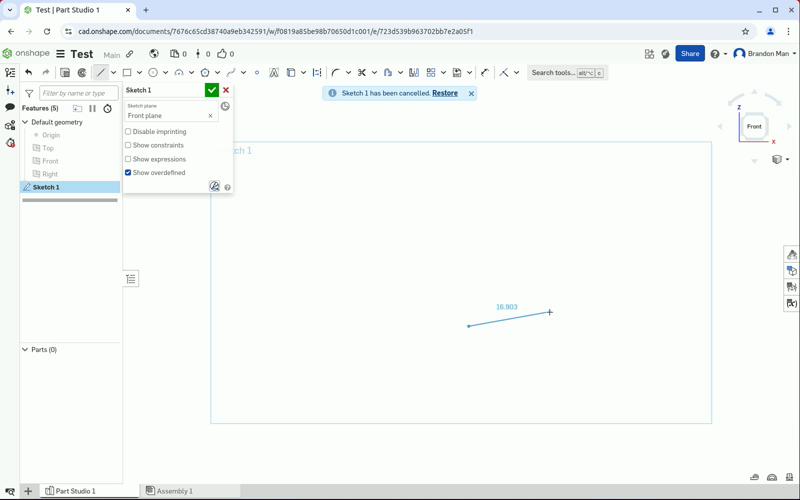
key(esc)
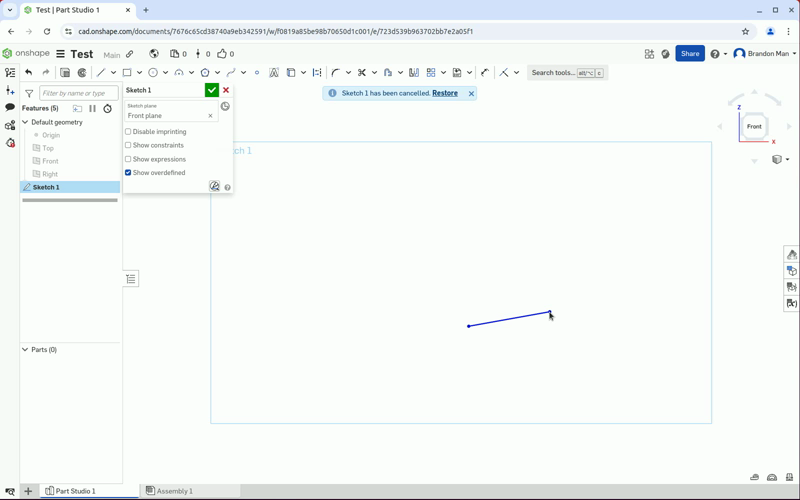
key(a)
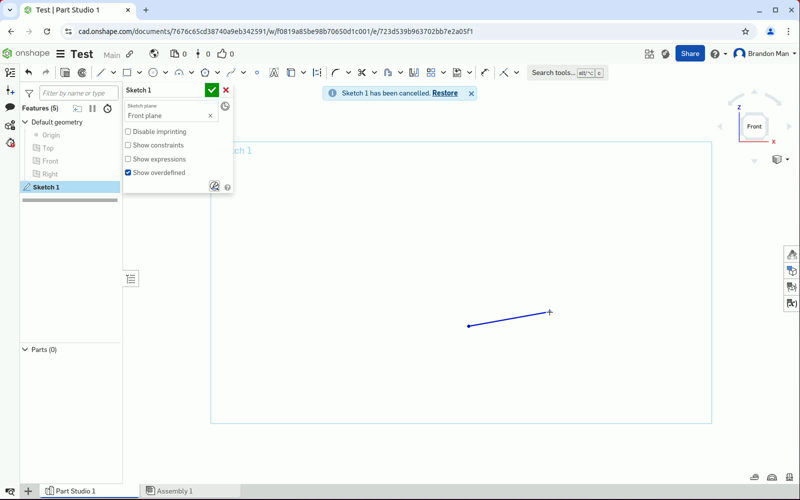
mouse_move(549, 311)
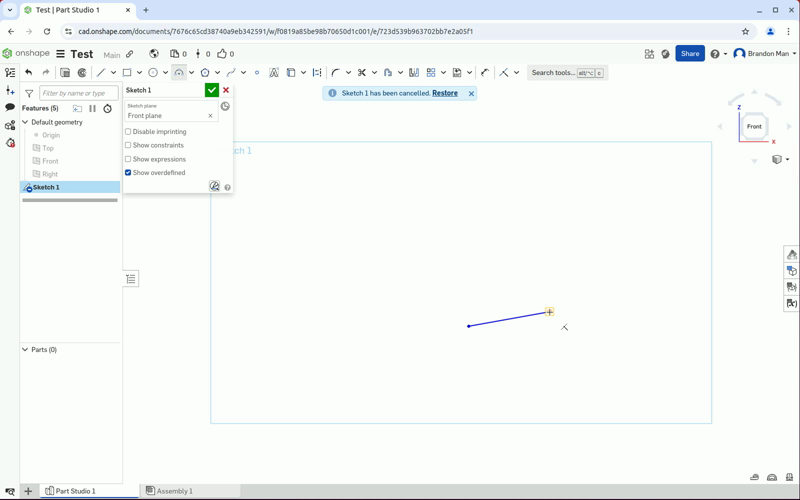
click(549, 311)
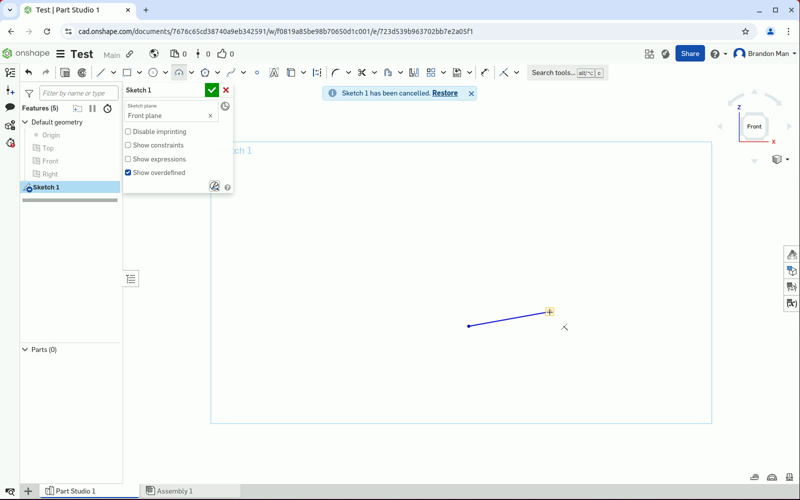
key_down(shift)
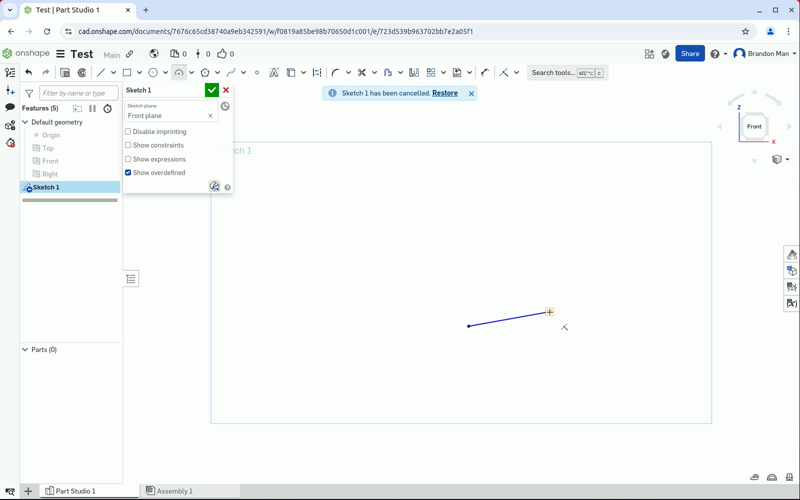
mouse_move(549, 253)
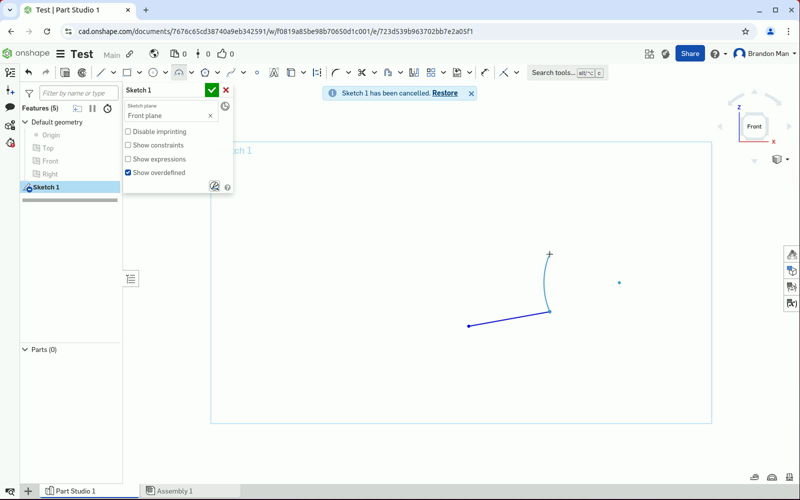
click(549, 253)
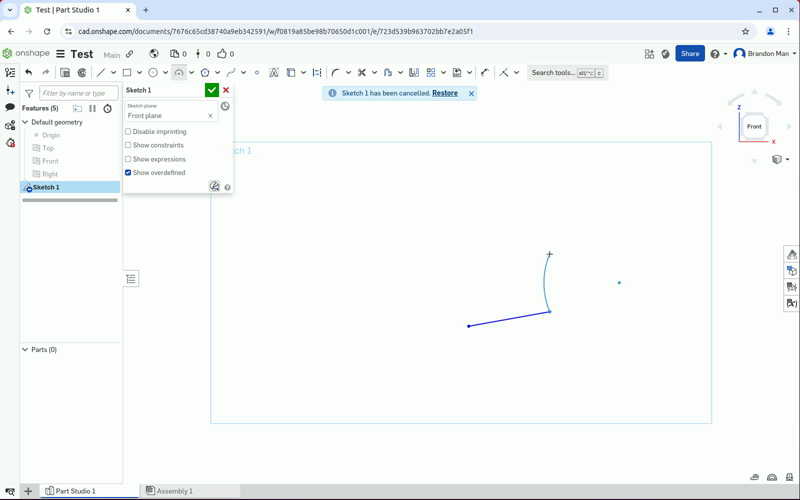
mouse_move(515, 282)
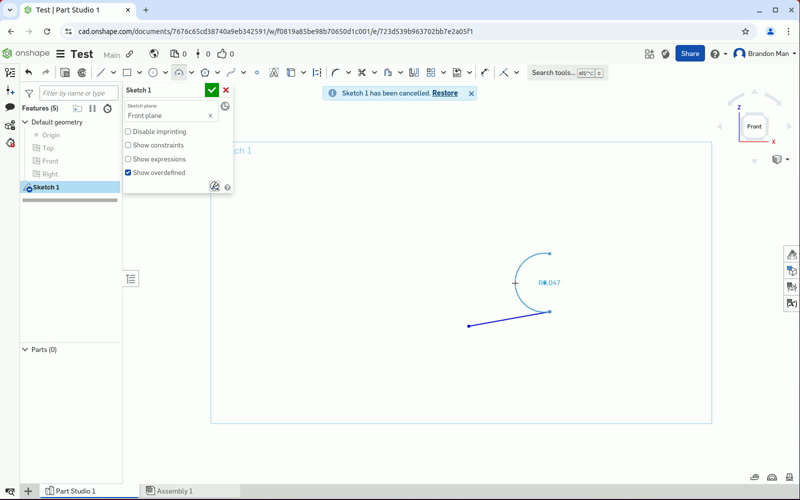
click(515, 282)
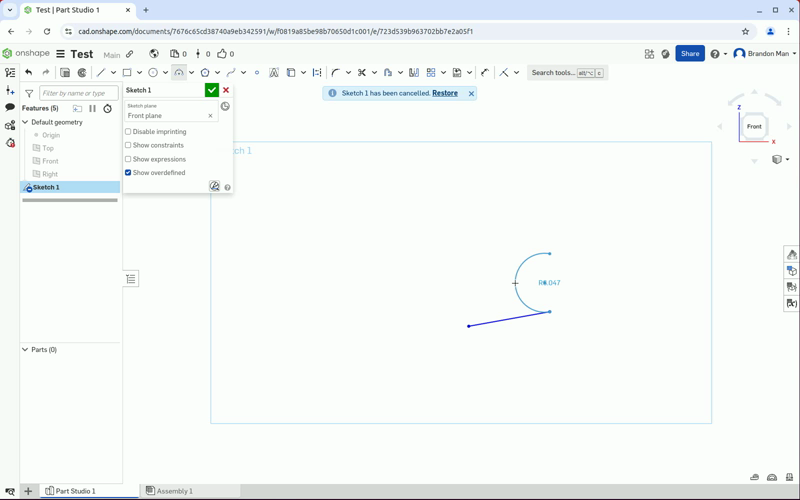
key_up(shift)
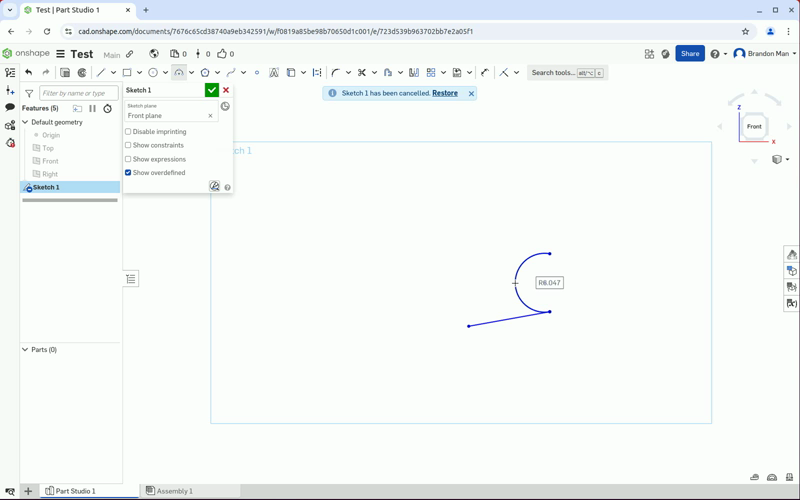
key(esc)
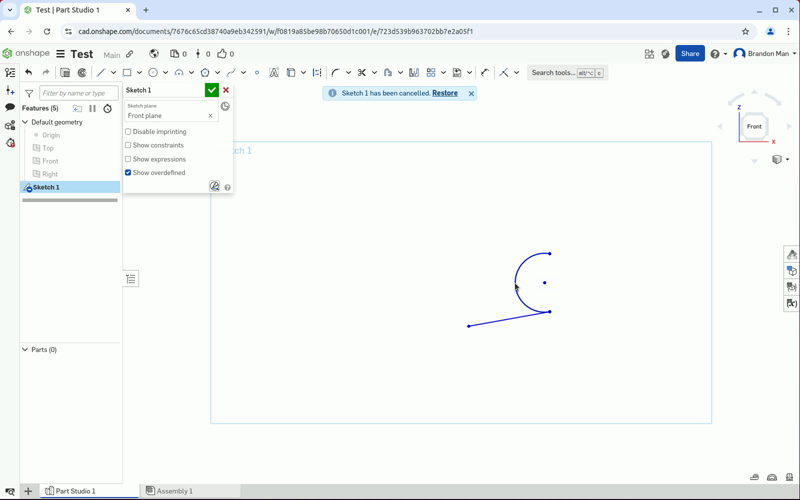
key(l)
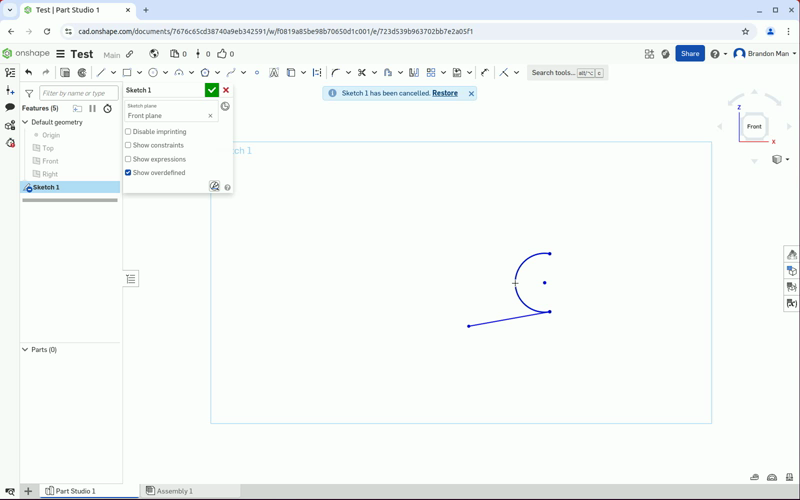
mouse_move(549, 253)
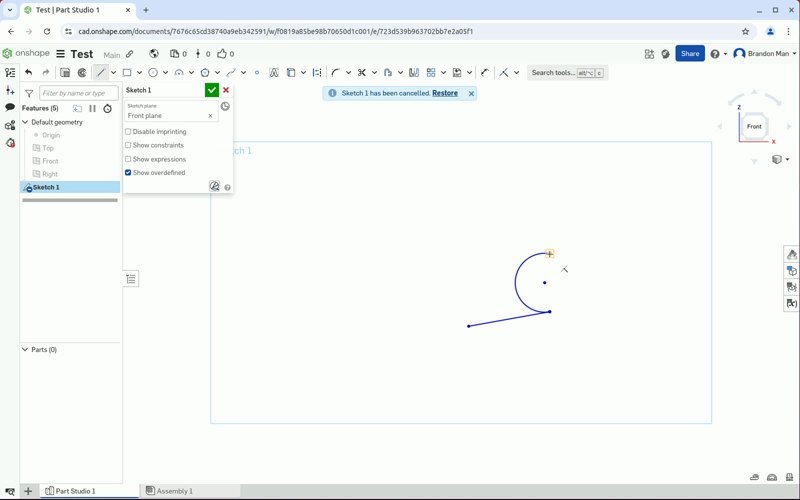
click(549, 253)
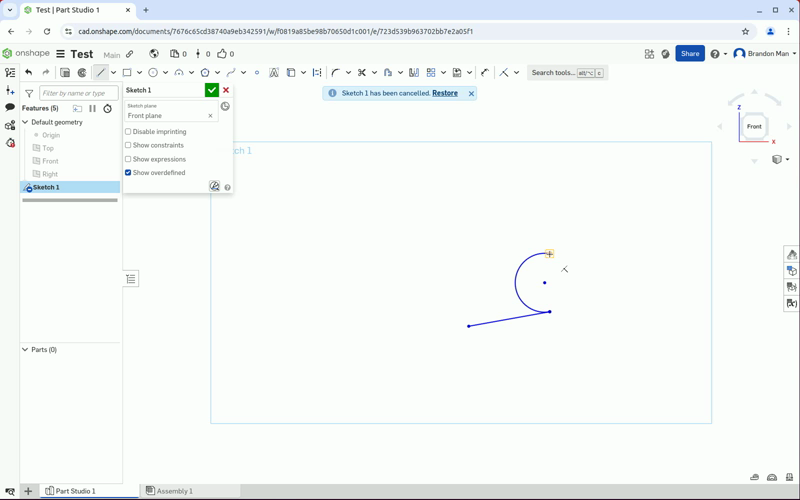
key_down(shift)
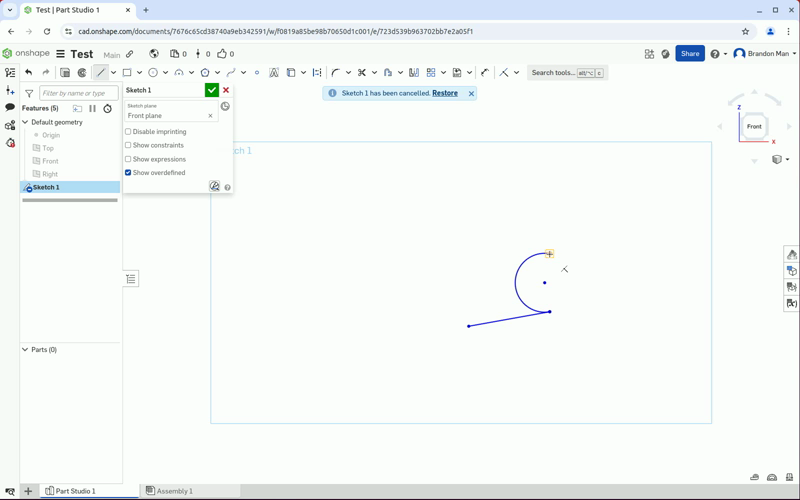
mouse_move(468, 239)
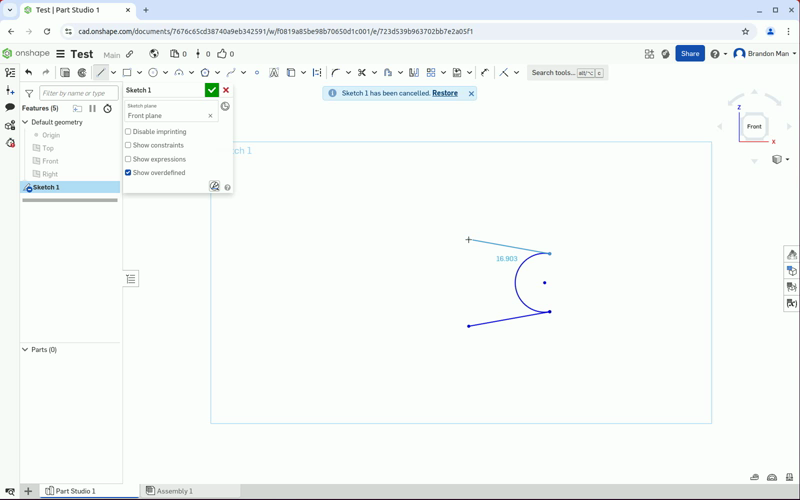
click(468, 239)
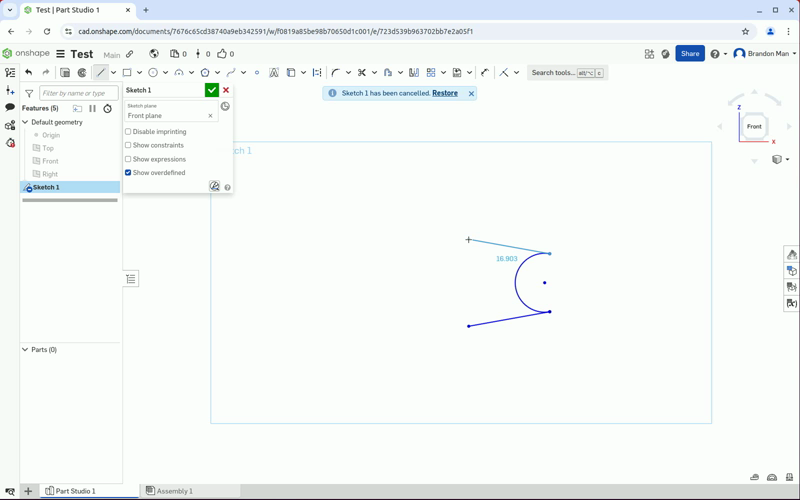
key_up(shift)
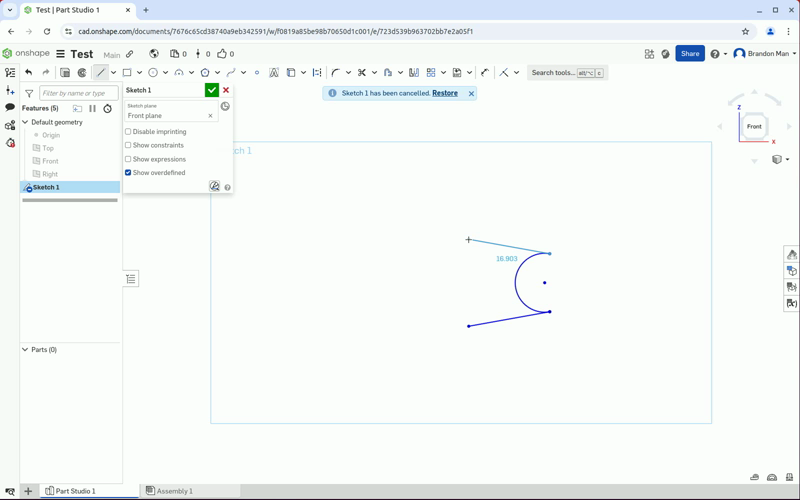
key(esc)
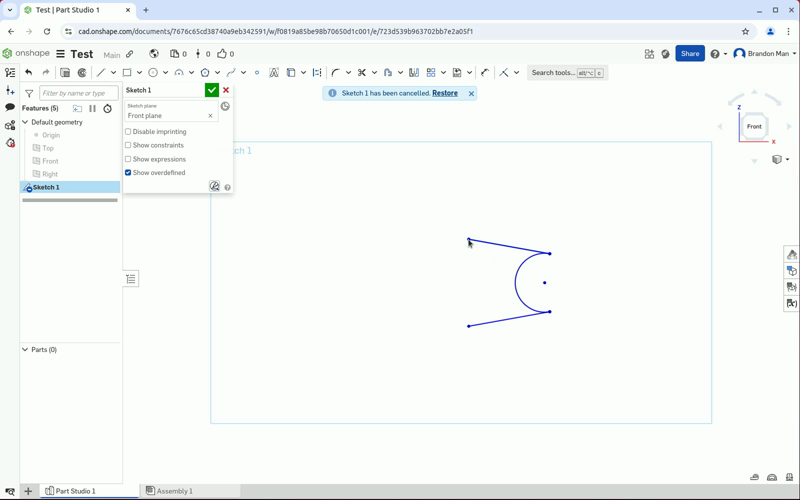
key(a)
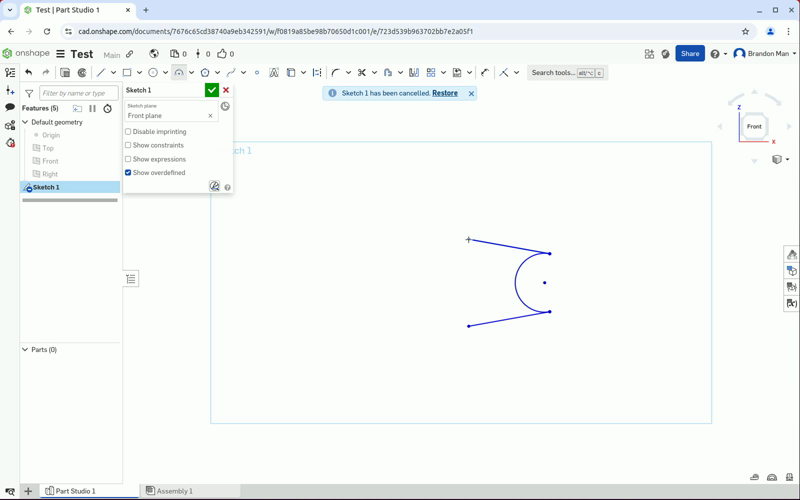
mouse_move(468, 239)
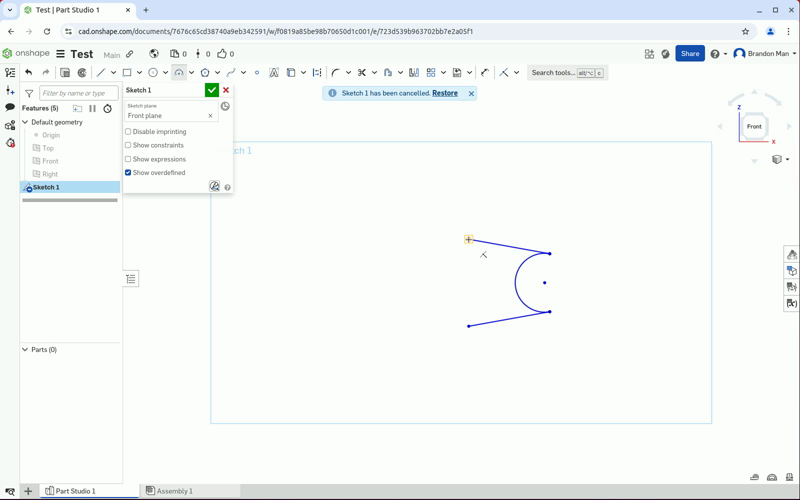
click(468, 239)
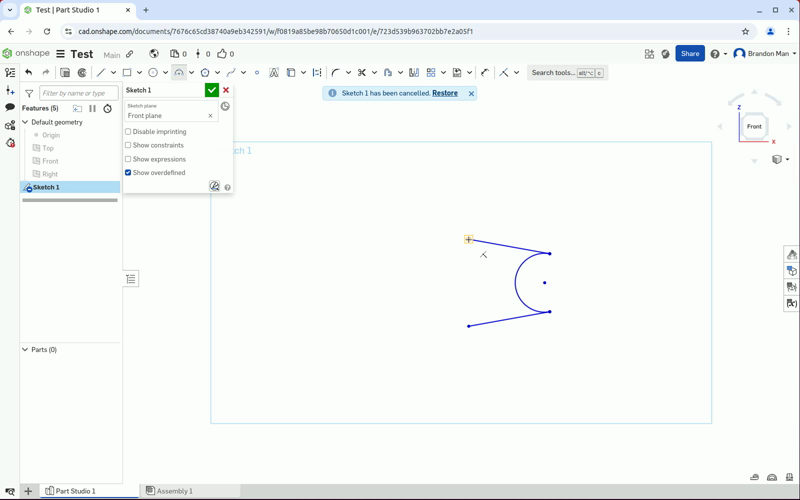
mouse_move(468, 326)
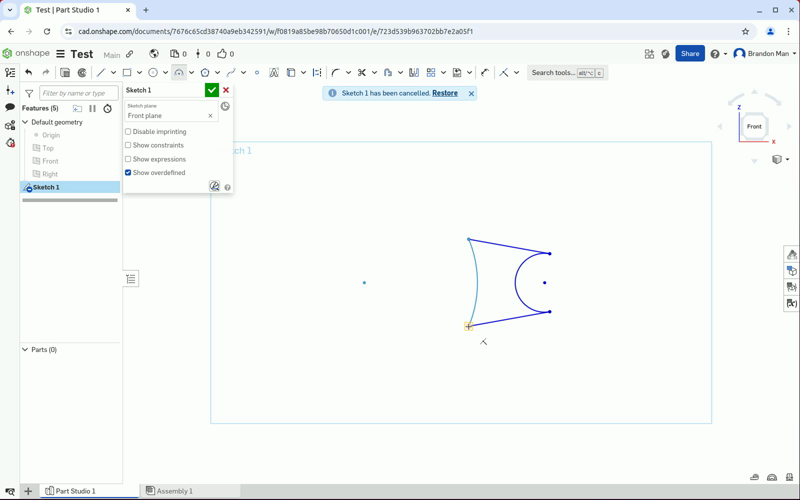
click(468, 326)
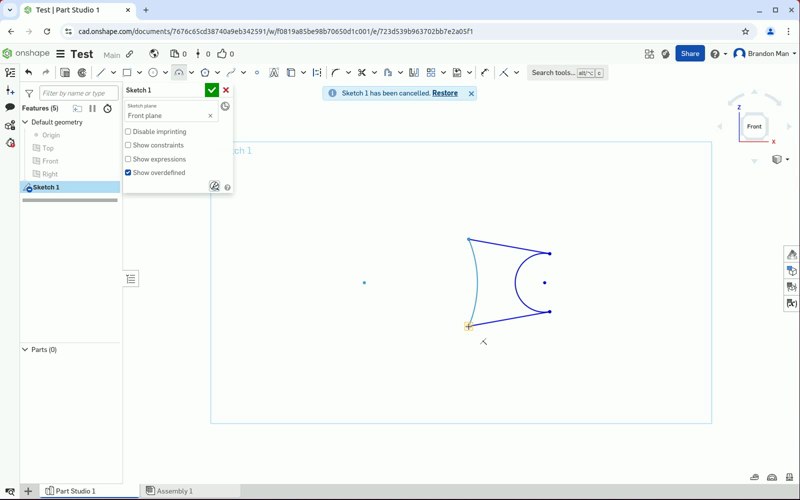
key_down(shift)
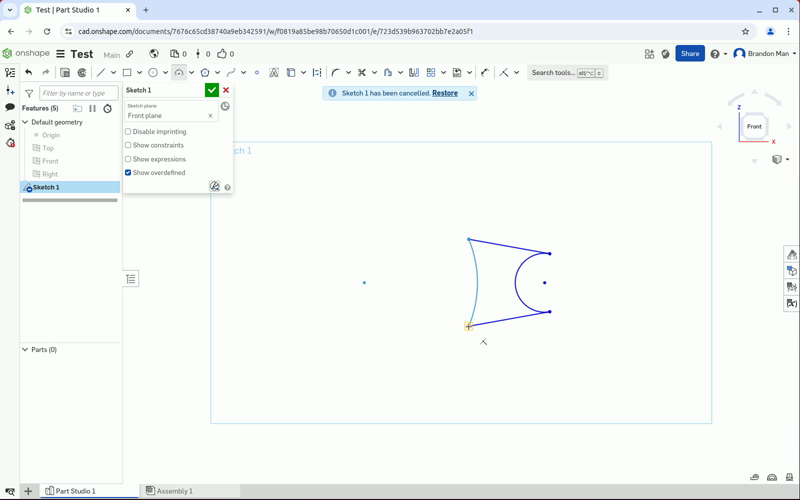
mouse_move(505, 282)
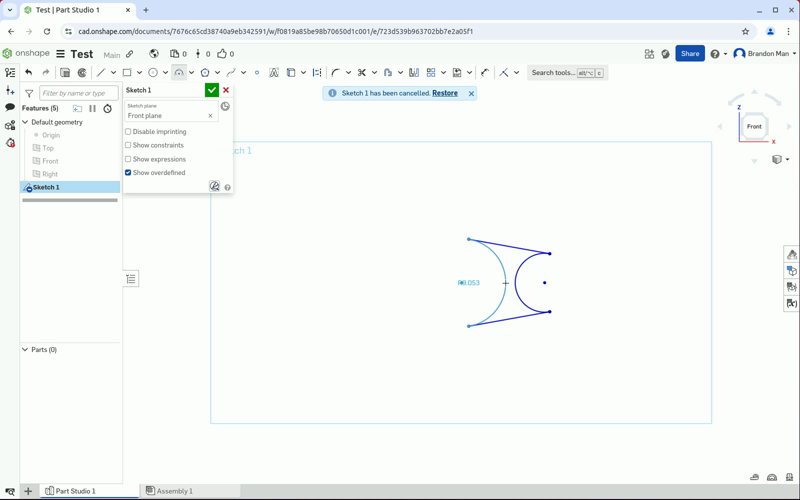
click(505, 282)
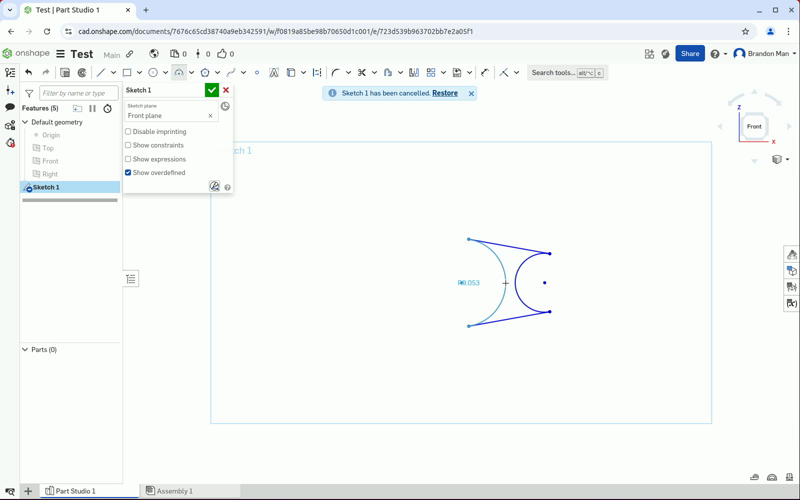
key_up(shift)
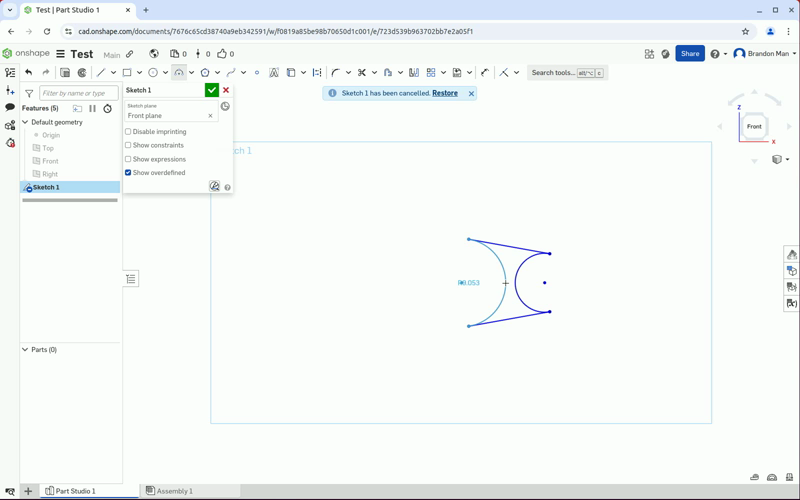
key(esc)
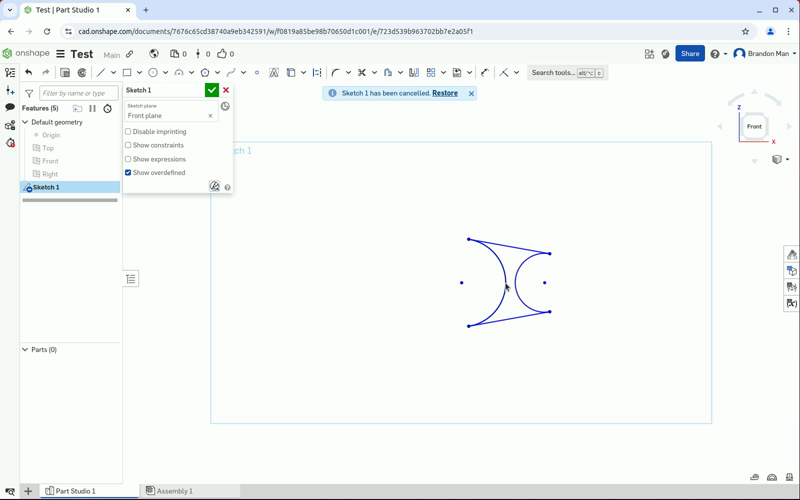
mouse_move(510, 307)
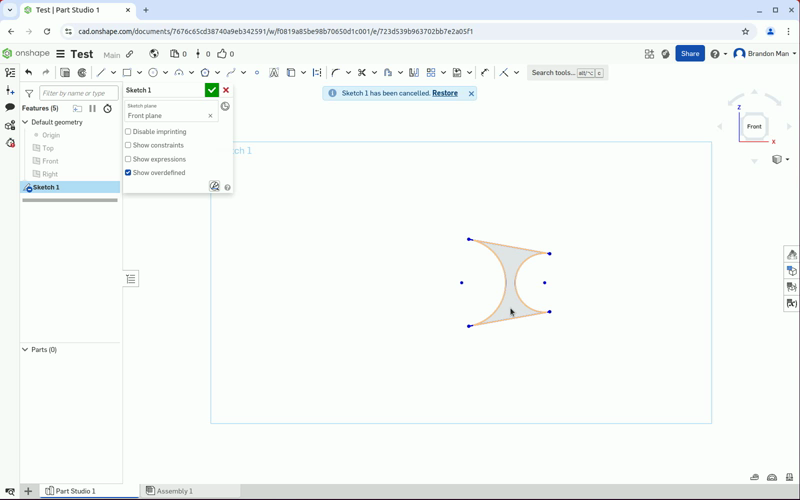
click(510, 307)
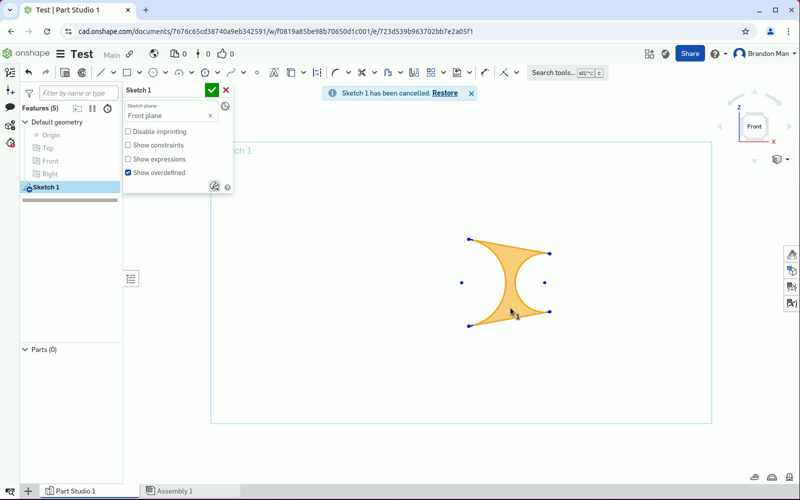
mouse_move(73, 352)
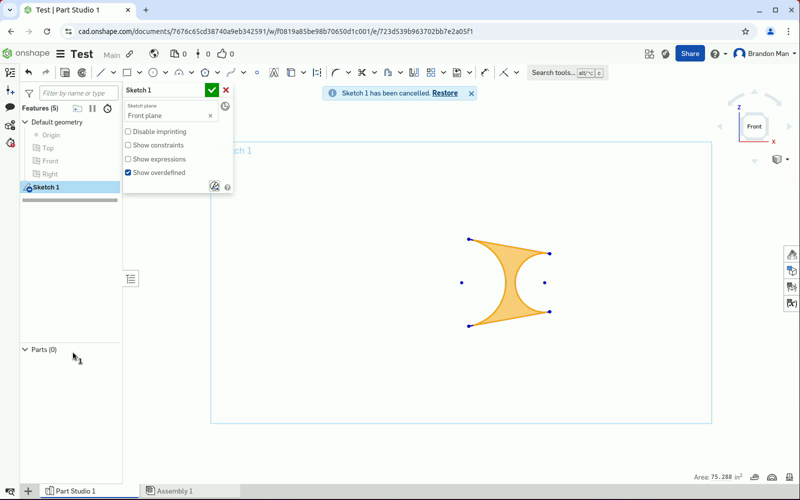
key(shift+y)
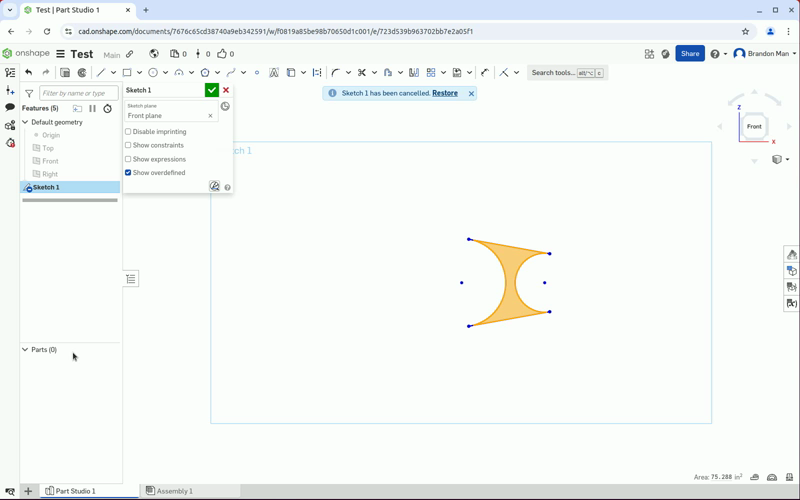
key(shift+e)
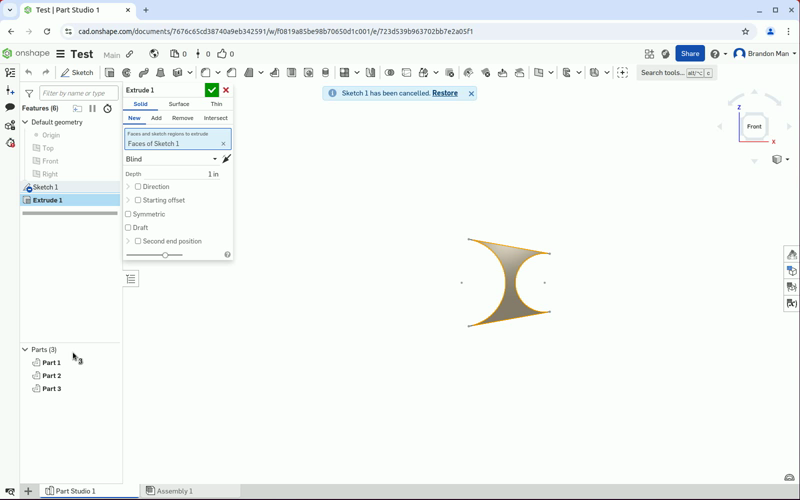
mouse_move(143, 106)
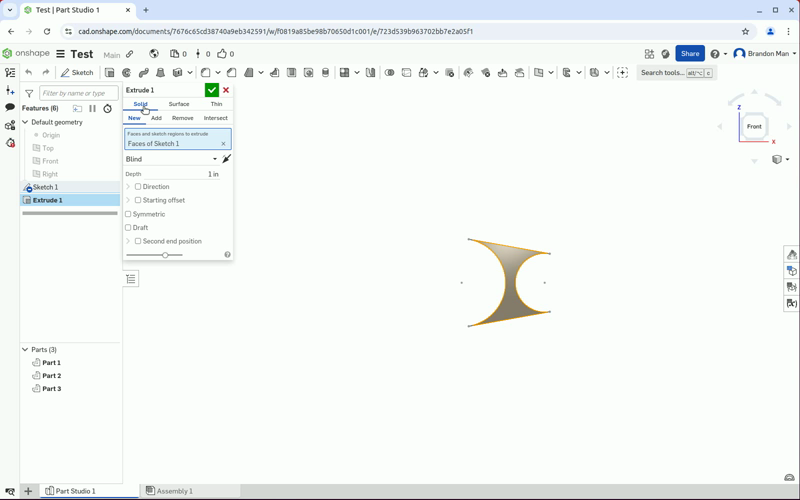
click(143, 106)
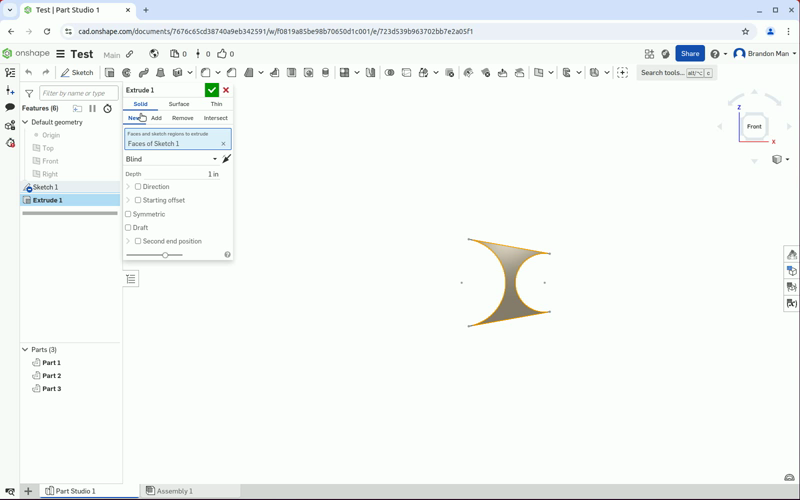
mouse_move(137, 120)
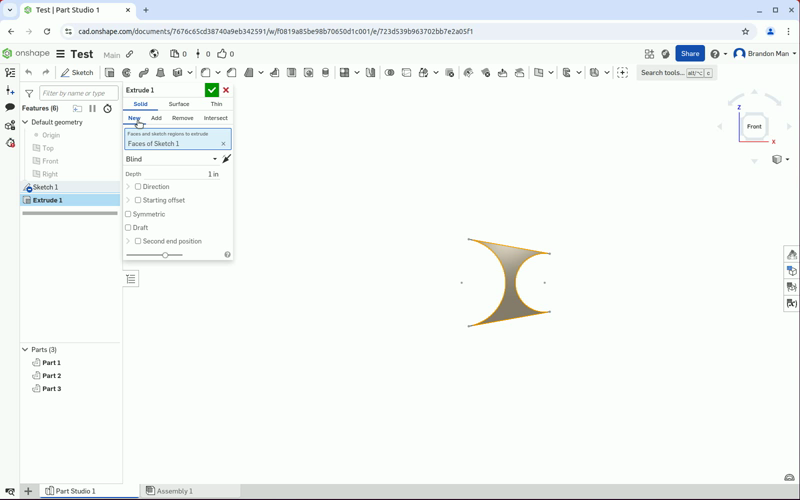
click(137, 120)
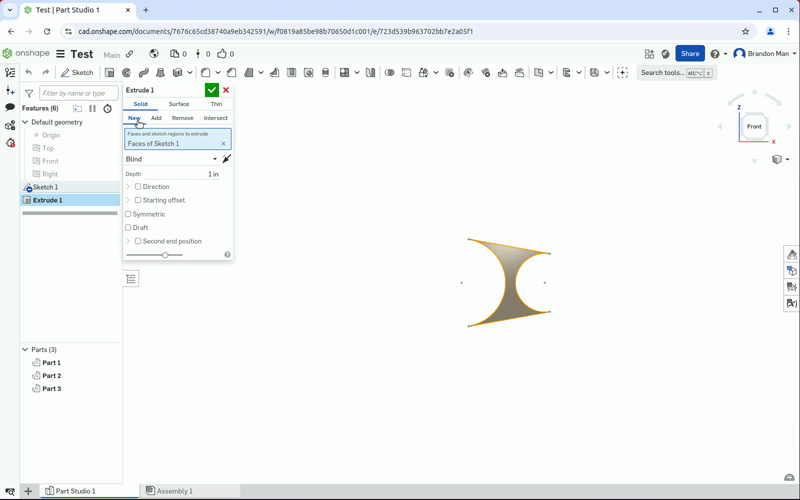
key(tab, 4)
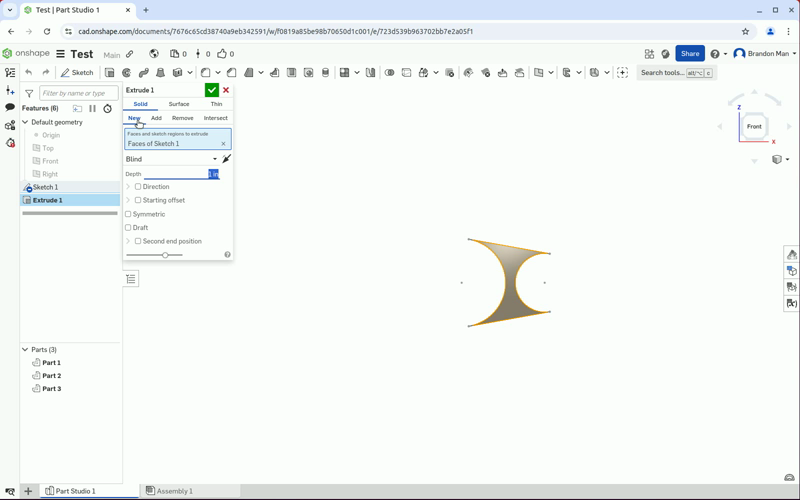
text(7.943)
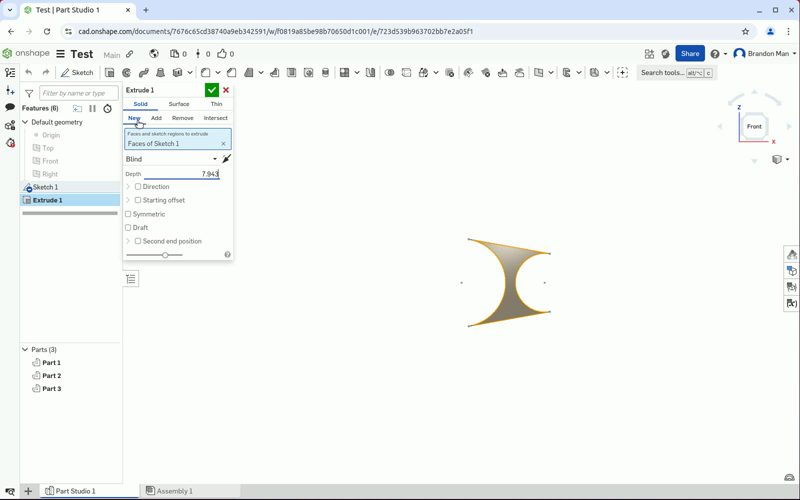
key(enter)
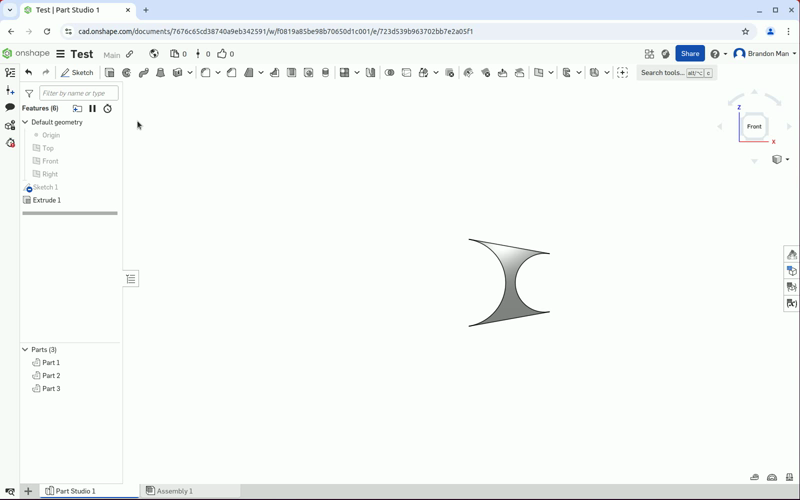
key(shift+h)
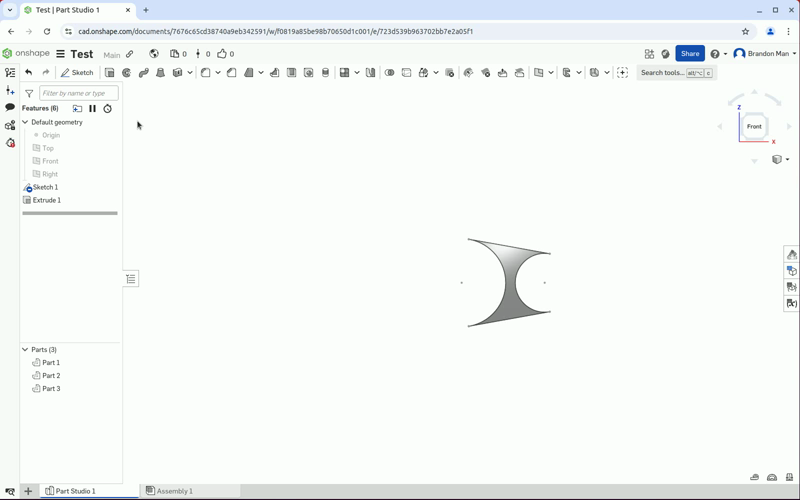
key(shift+h)
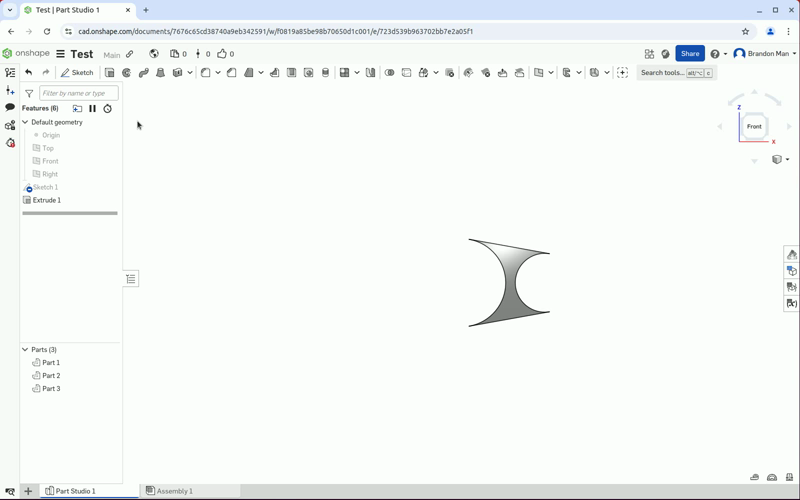
mouse_move(73, 189)
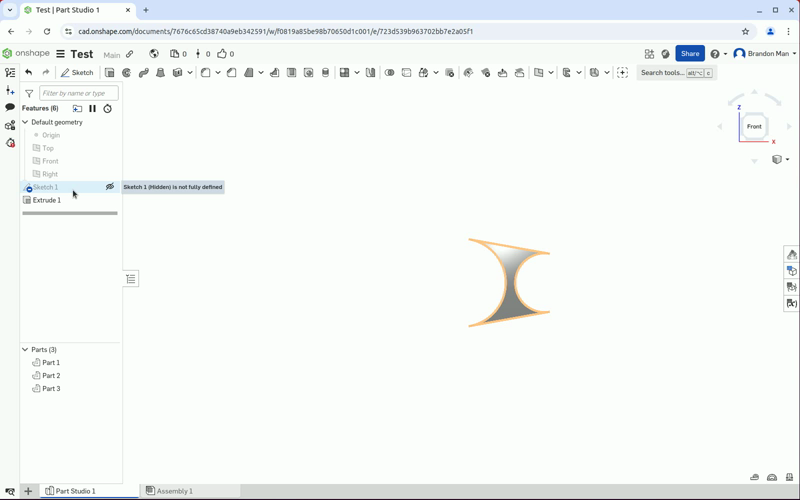
click(73, 189)
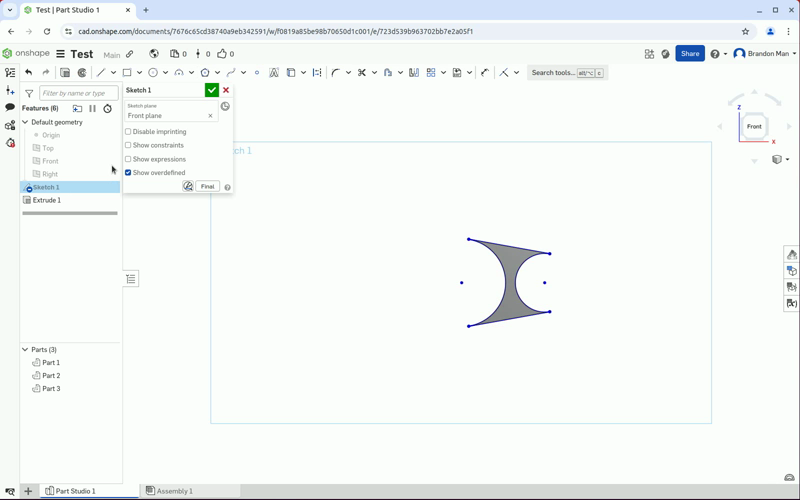
mouse_move(229, 92)
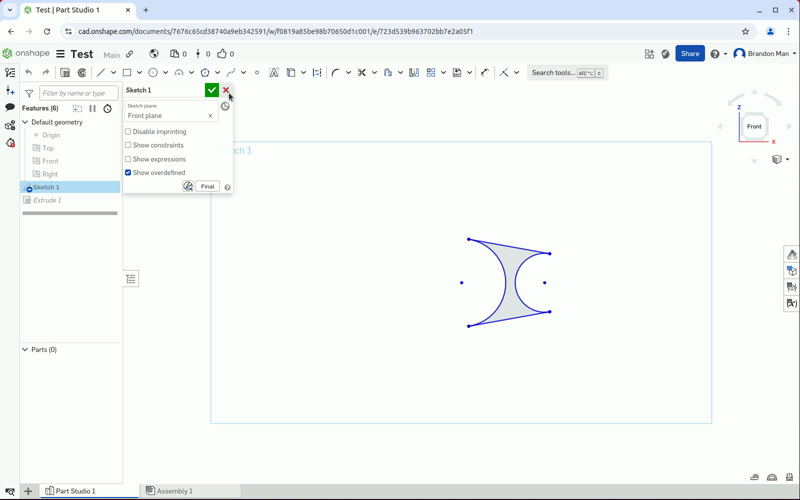
click(229, 92)
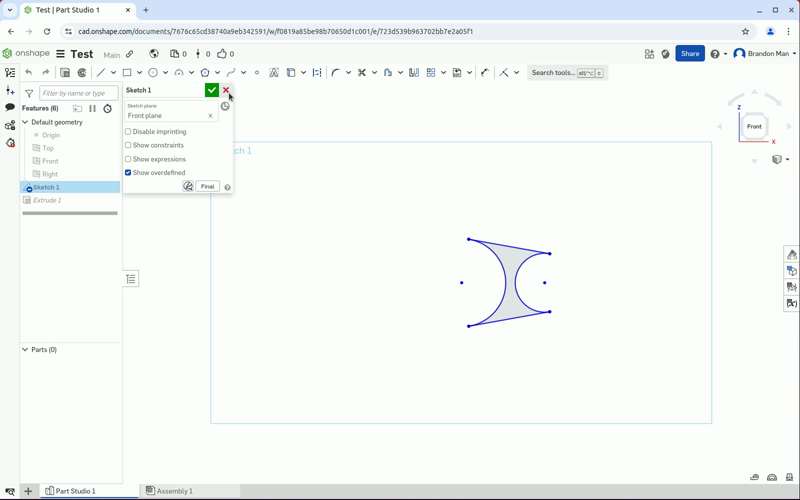
key(shift+s)
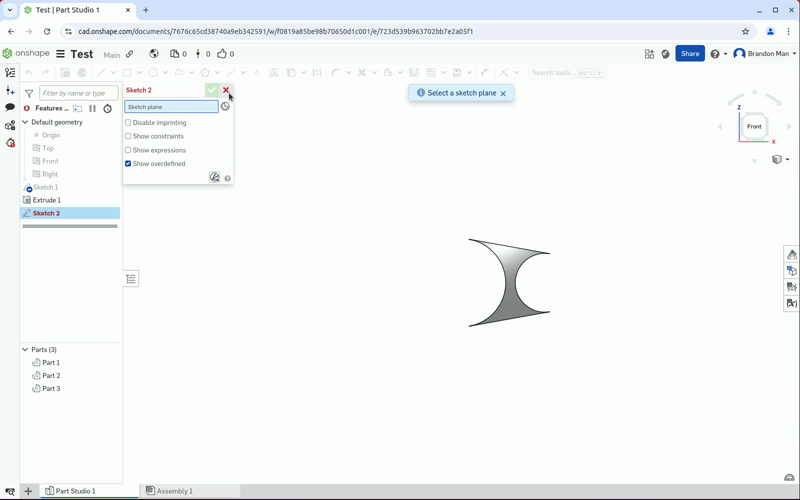
mouse_move(73, 163)
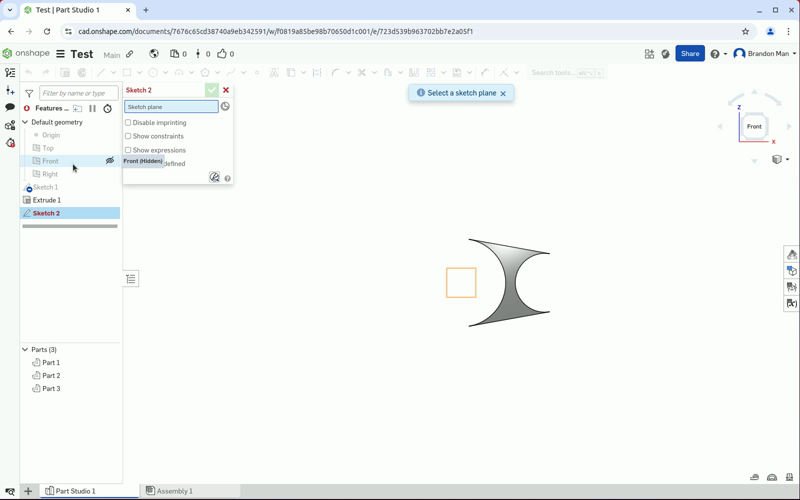
click(73, 163)
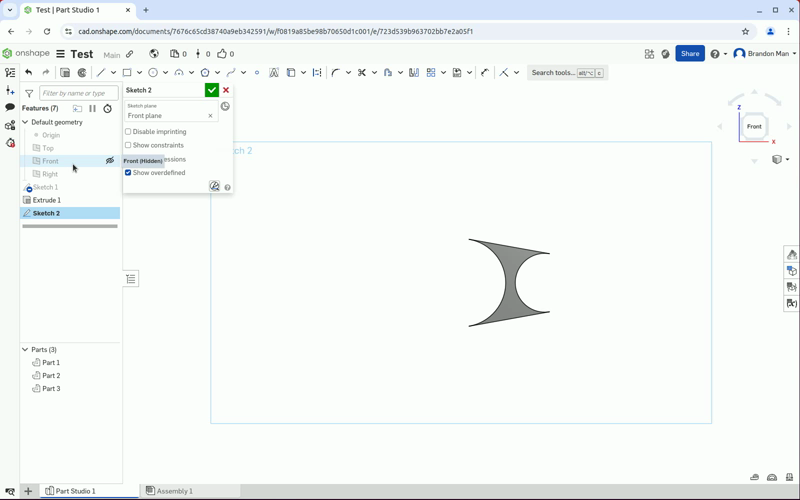
mouse_move(73, 352)
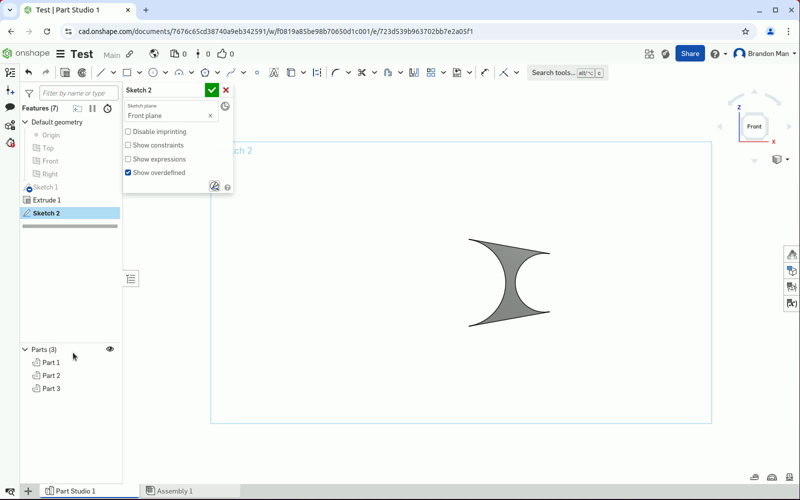
key(y)
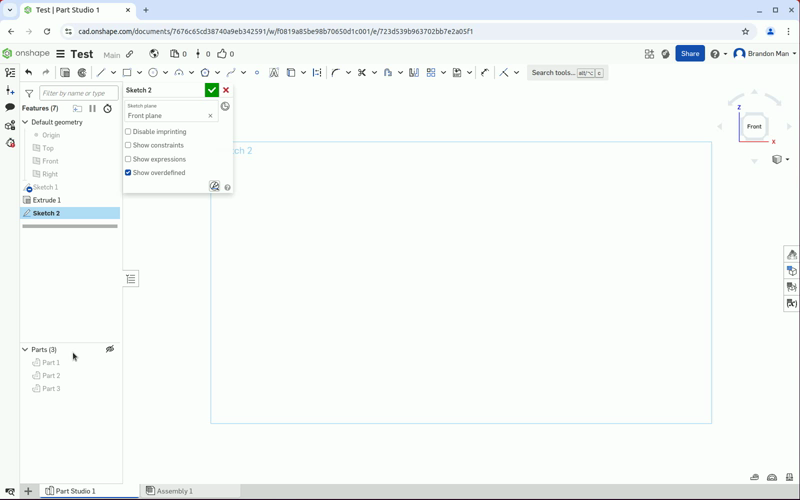
key(c)
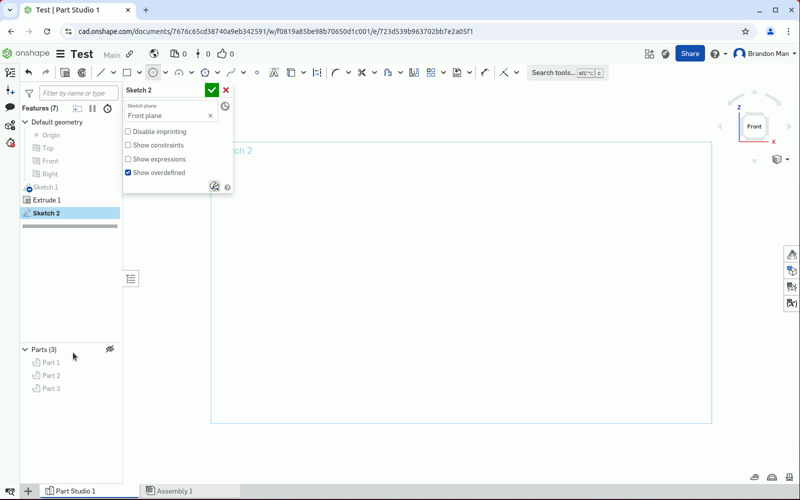
key_down(shift)
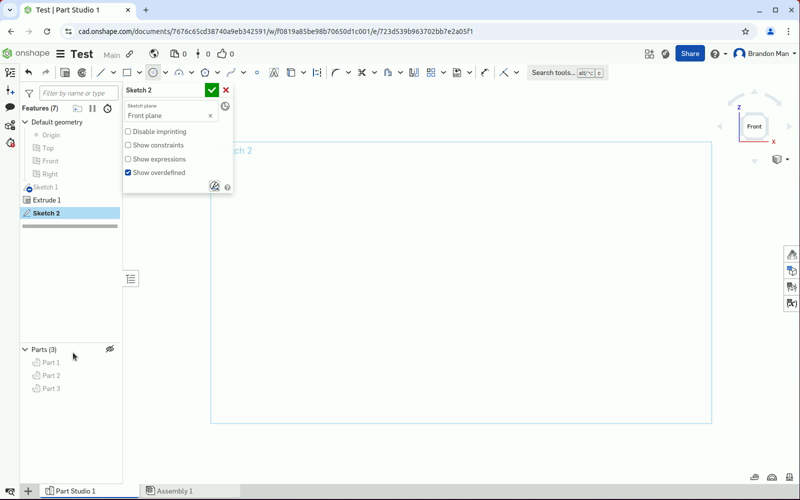
mouse_move(544, 282)
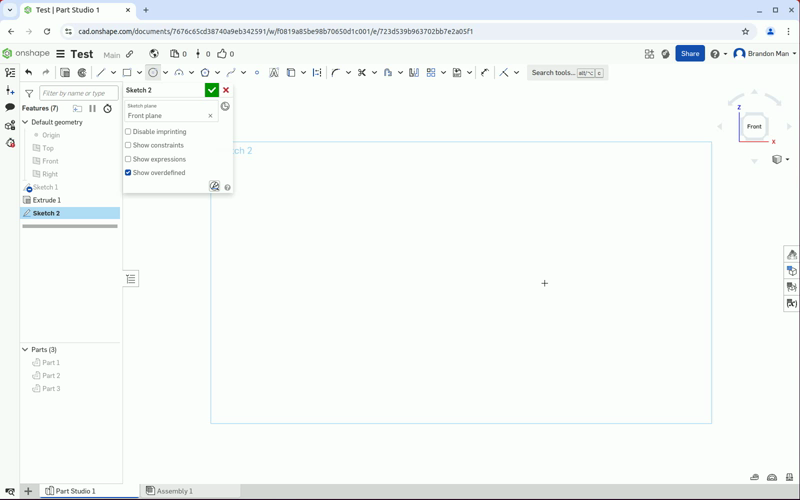
click(544, 282)
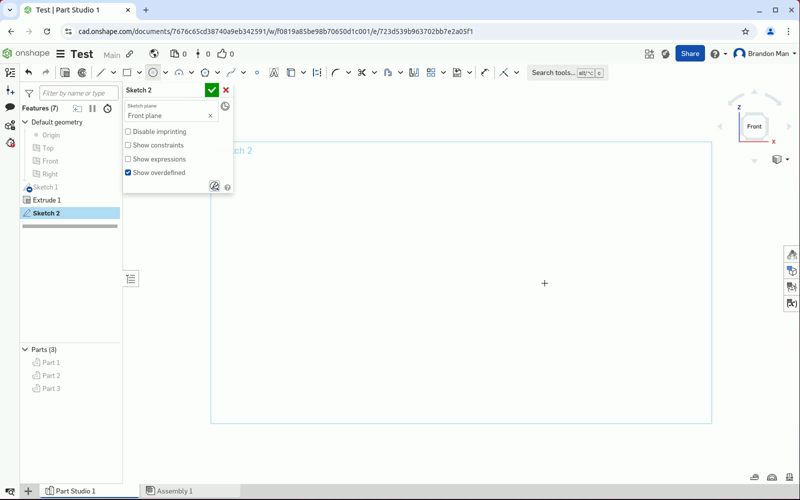
key_up(shift)
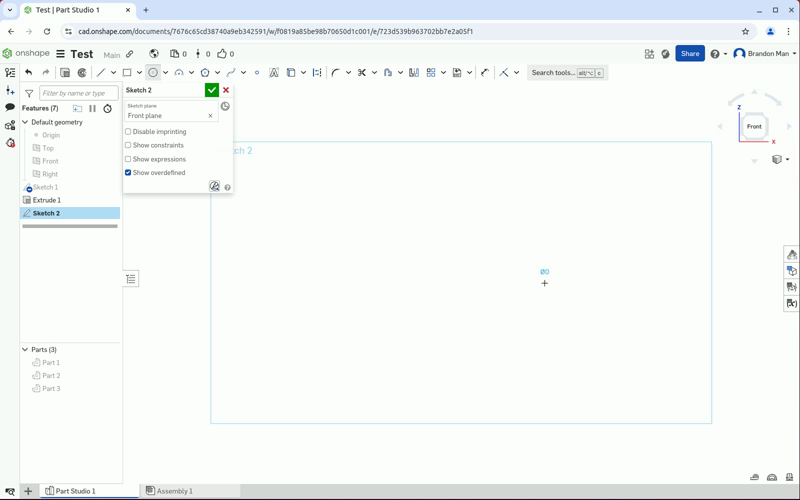
mouse_move(573, 282)
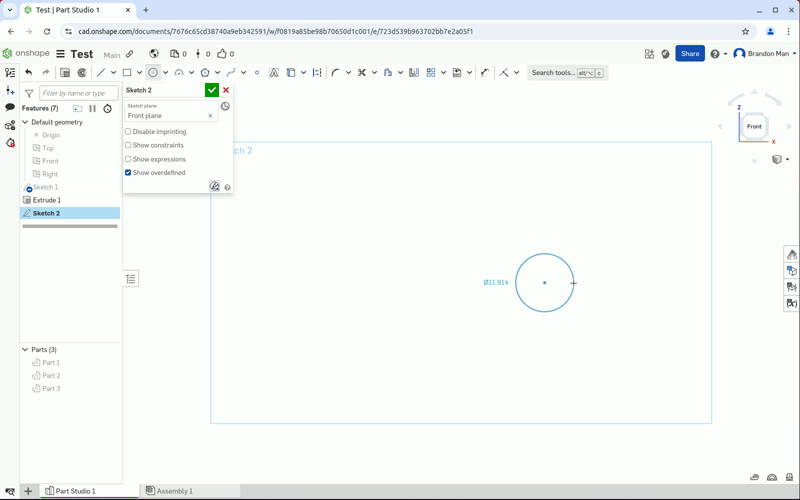
click(573, 282)
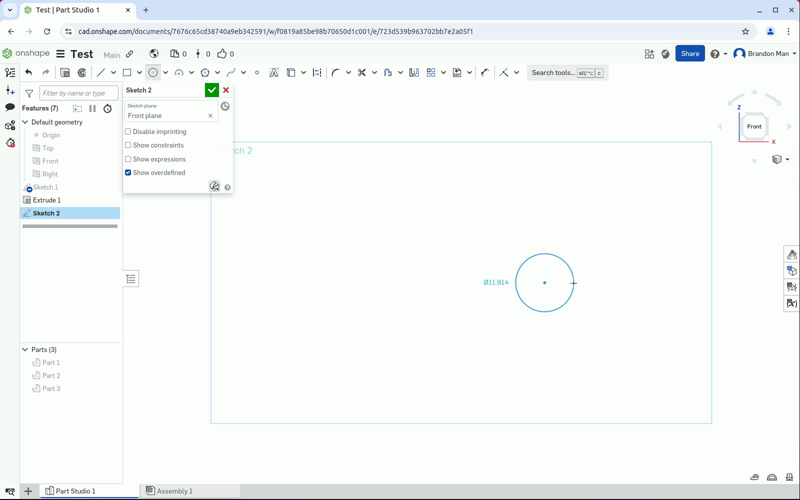
key(esc)
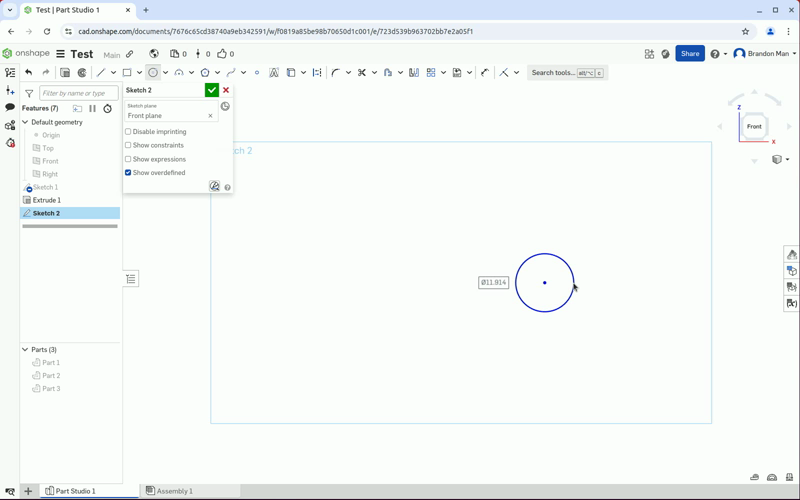
key(c)
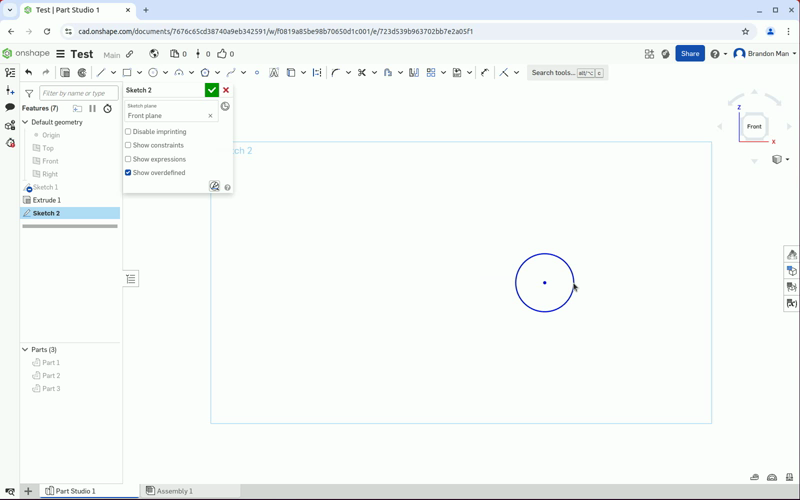
key_down(shift)
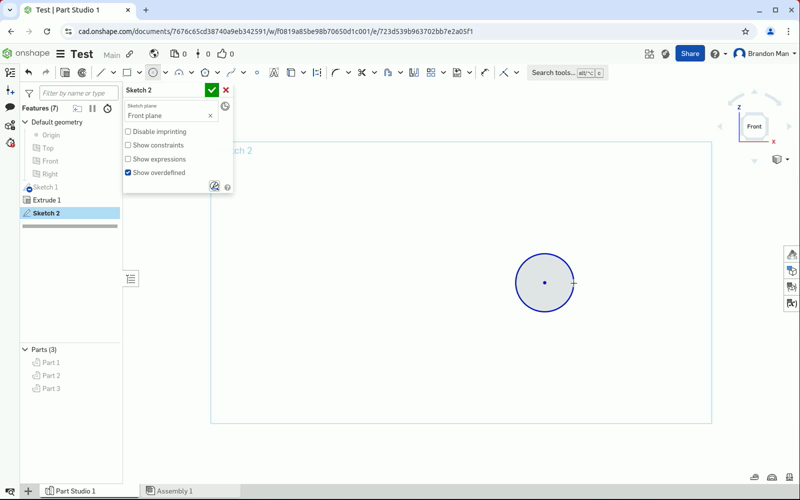
mouse_move(544, 282)
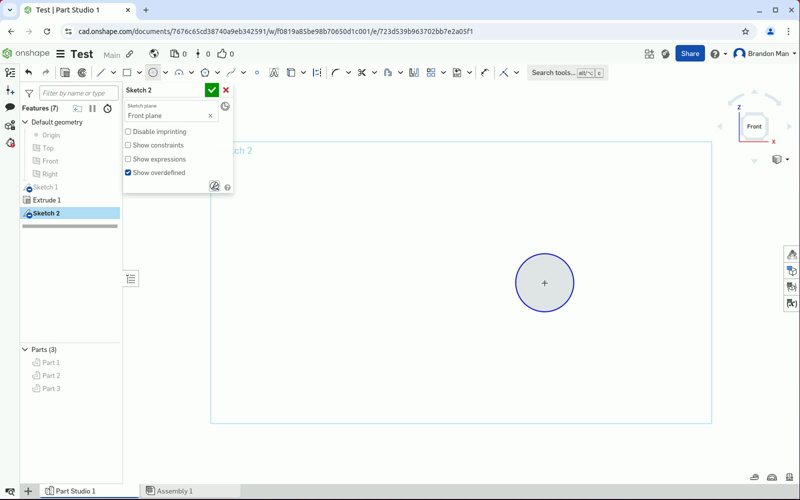
click(544, 282)
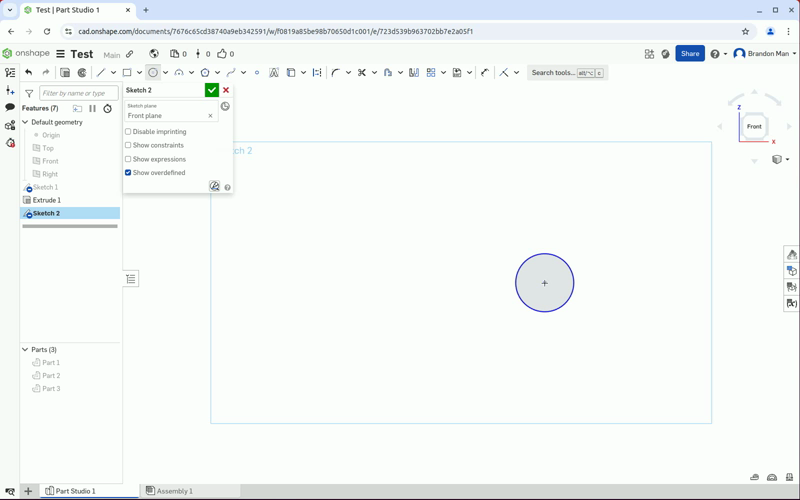
key_up(shift)
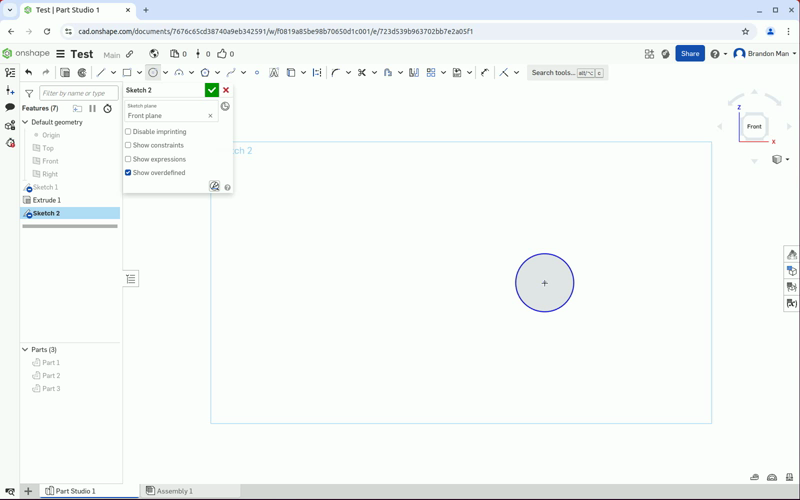
mouse_move(567, 282)
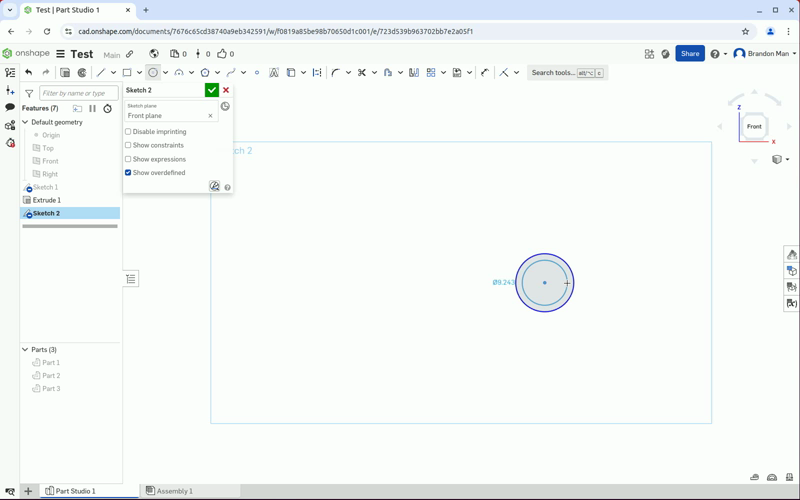
click(567, 282)
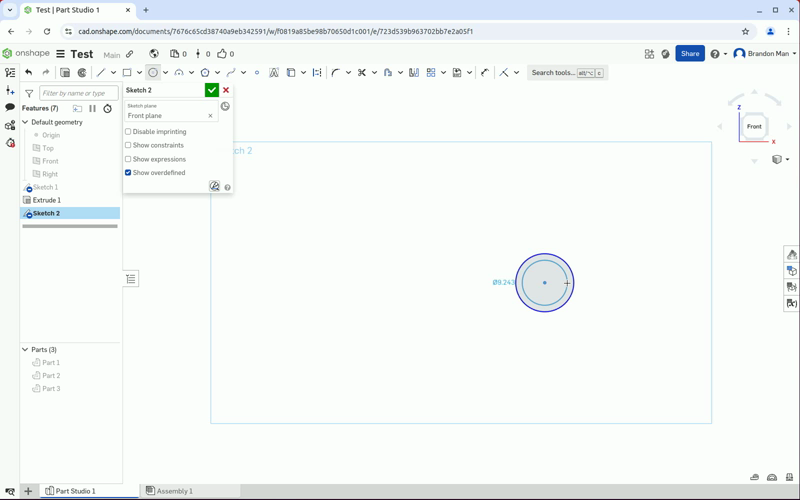
key(esc)
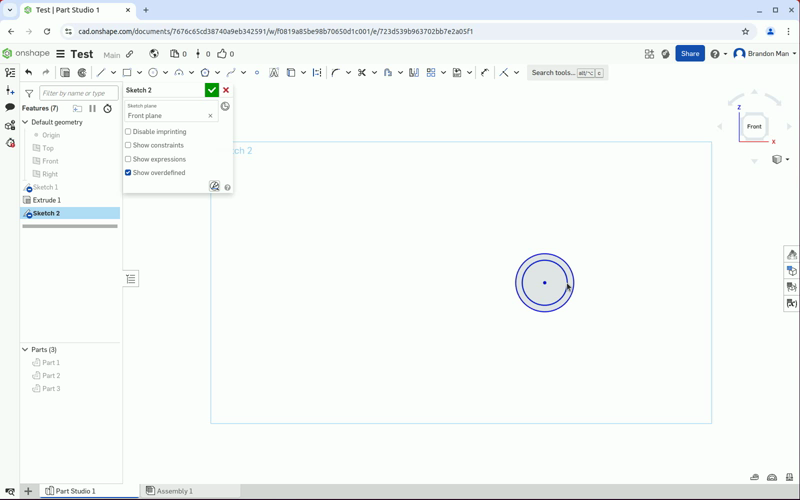
mouse_move(534, 305)
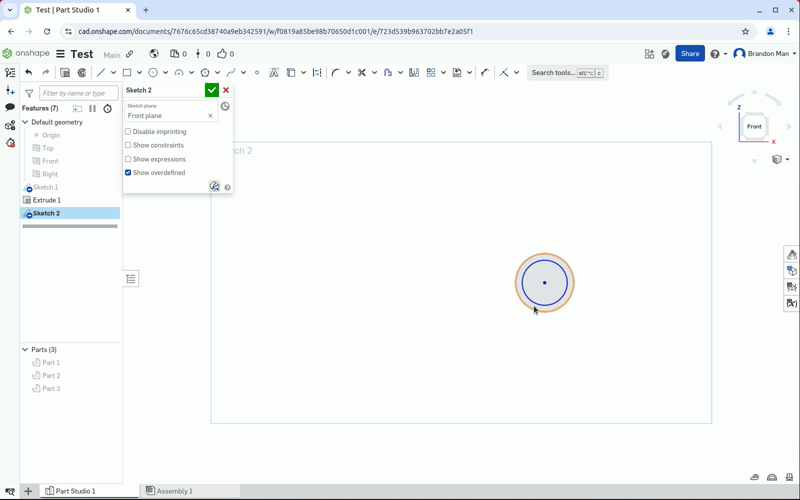
scroll(6)
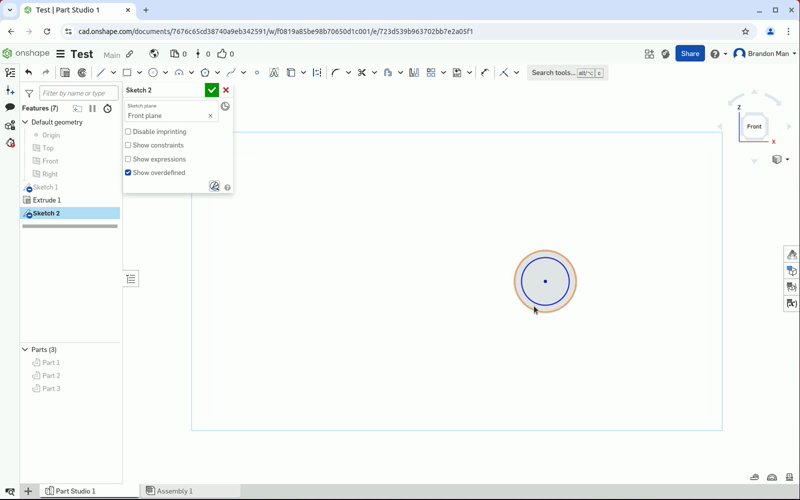
scroll(6)
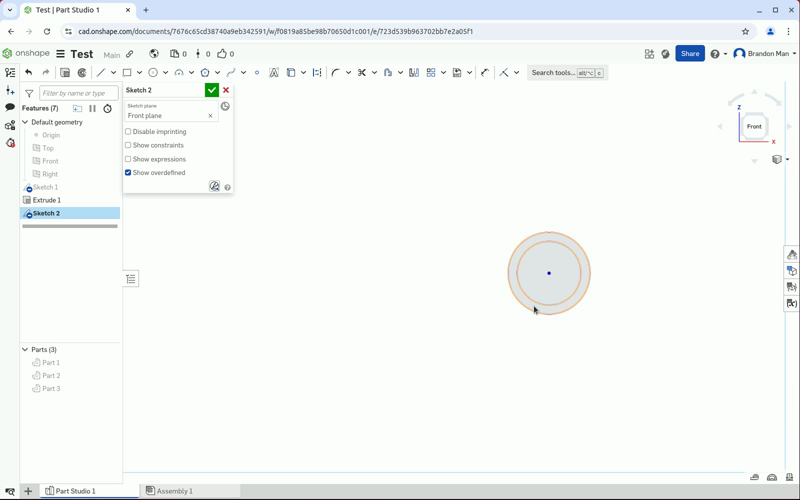
scroll(6)
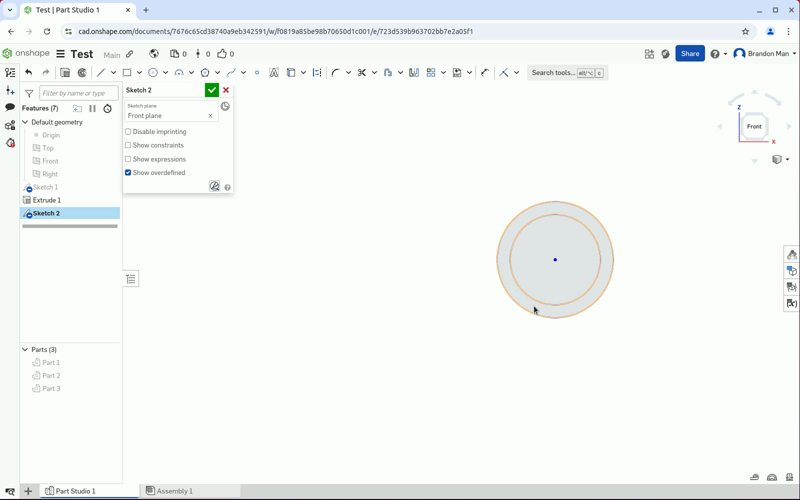
scroll(6)
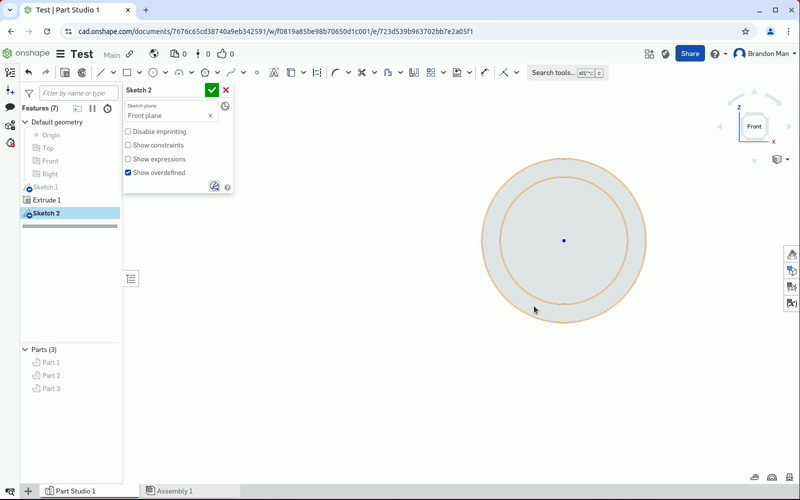
scroll(6)
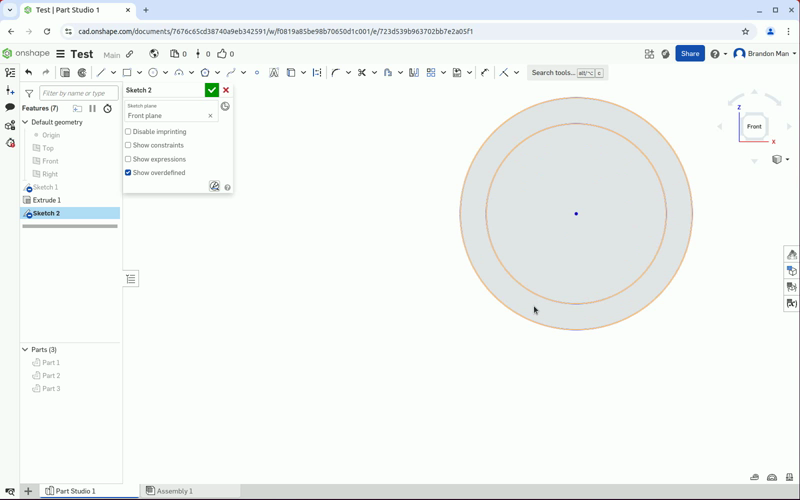
scroll(6)
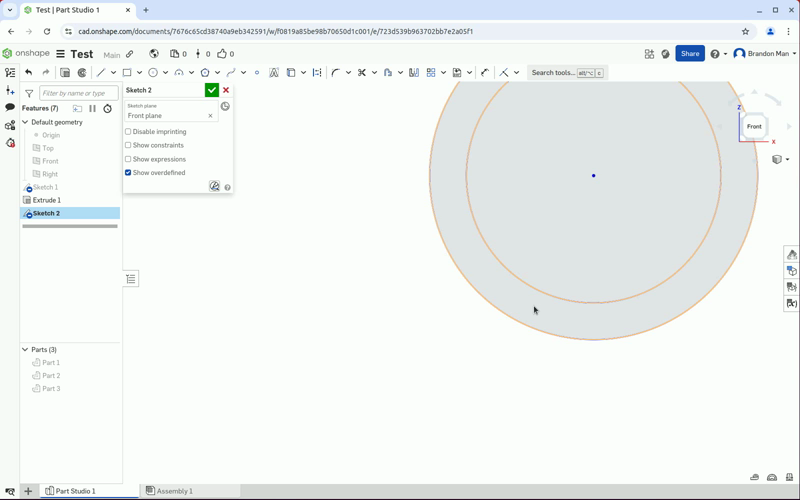
scroll(6)
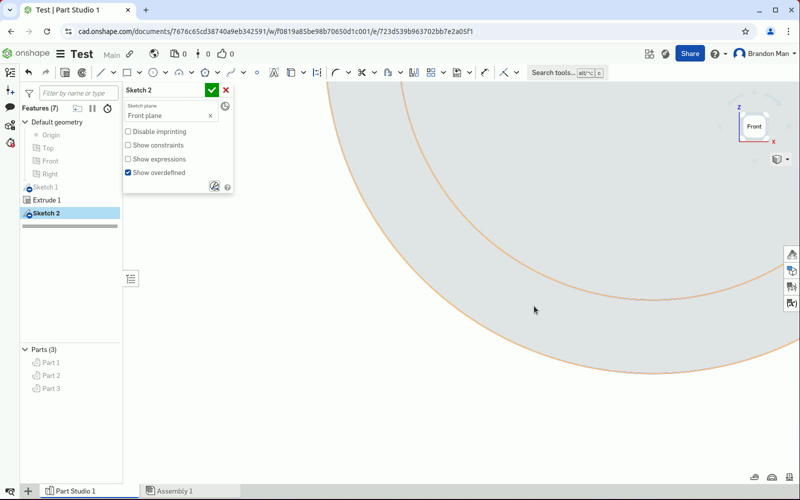
click(534, 305)
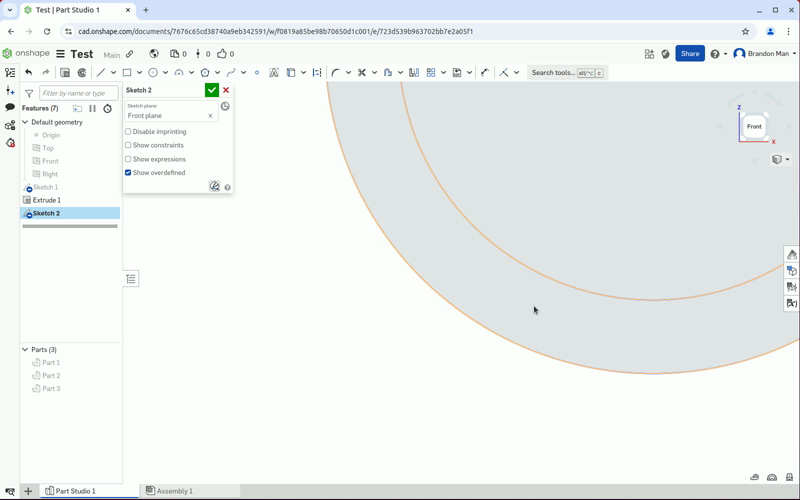
scroll(-6)
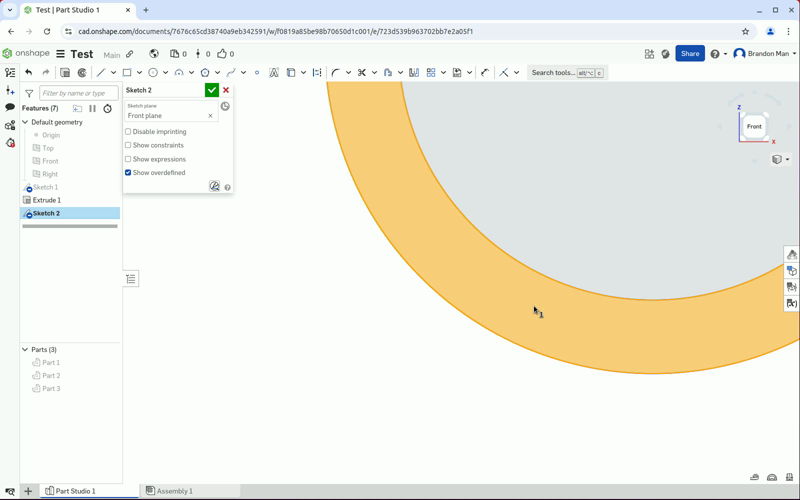
scroll(-6)
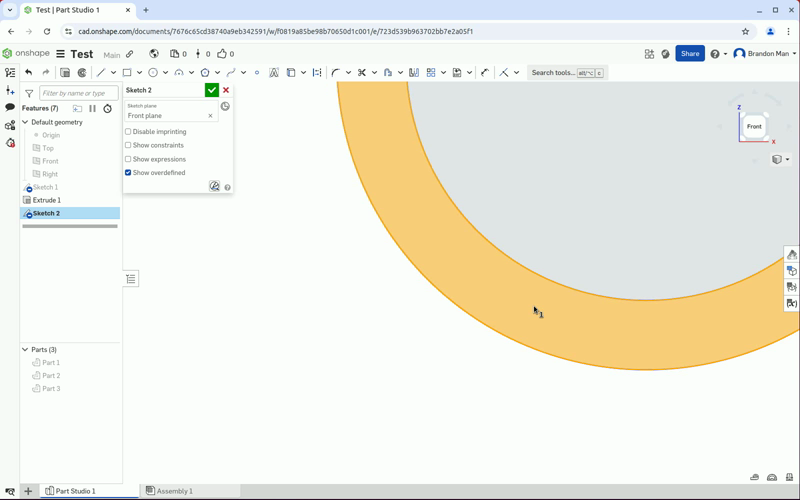
scroll(-6)
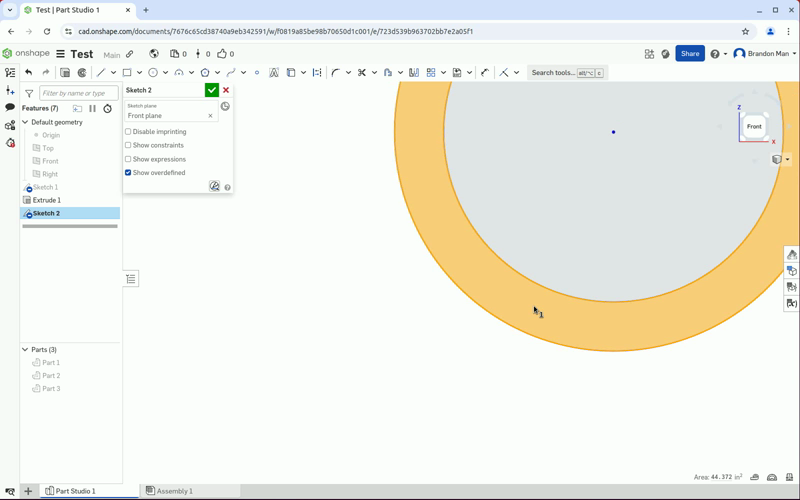
scroll(-6)
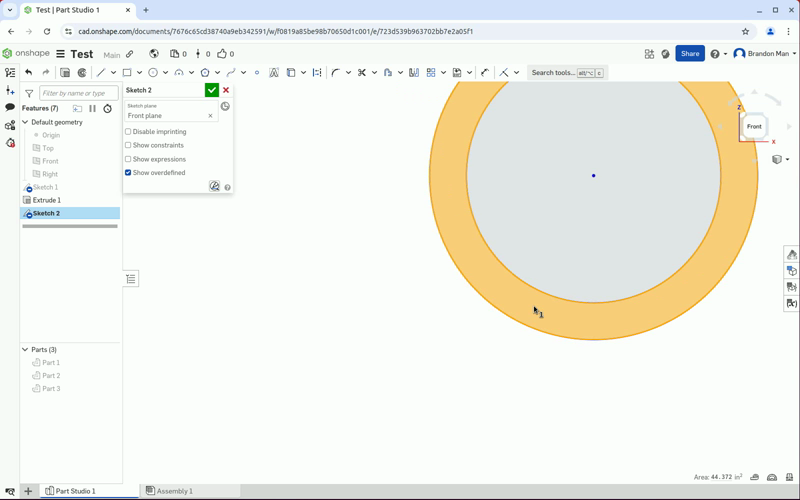
scroll(-6)
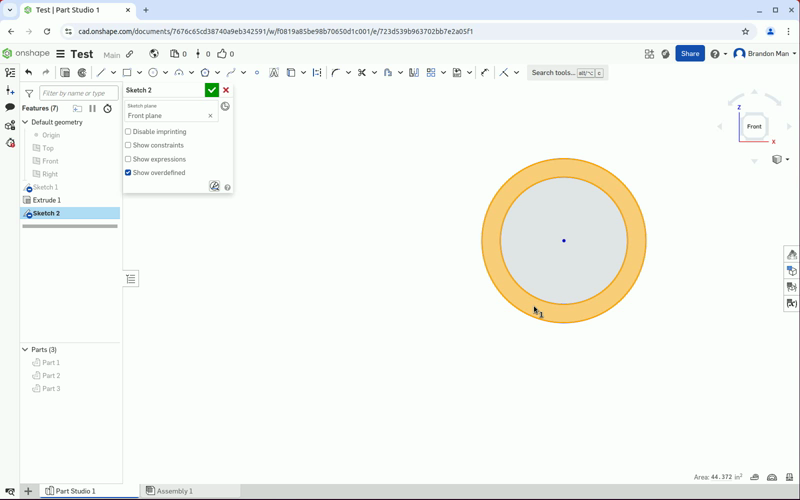
scroll(-6)
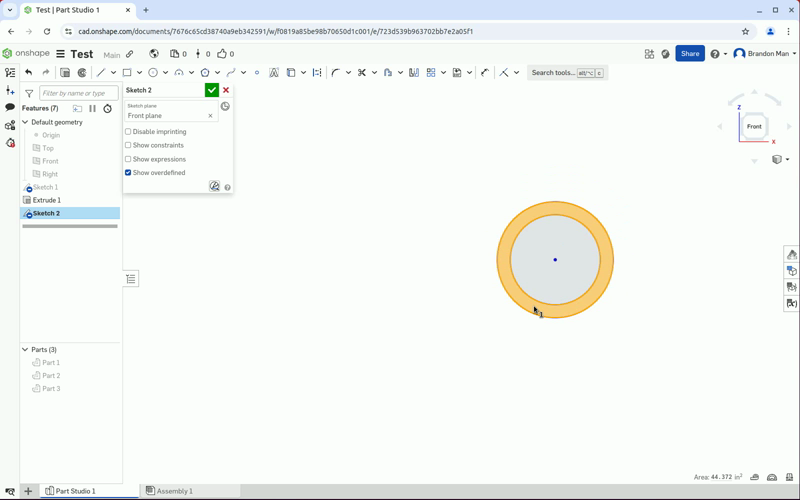
scroll(-6)
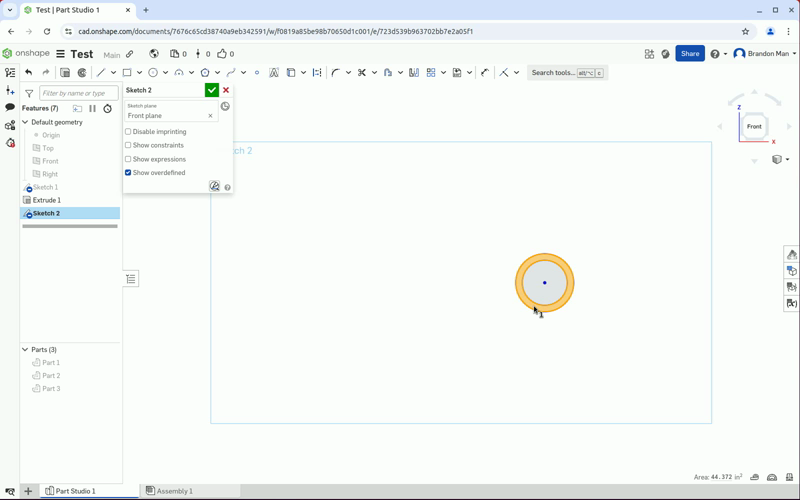
mouse_move(73, 352)
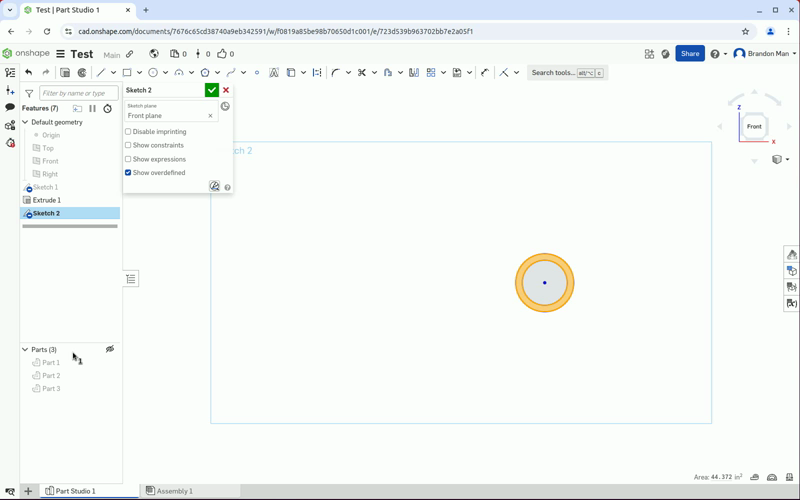
key(shift+y)
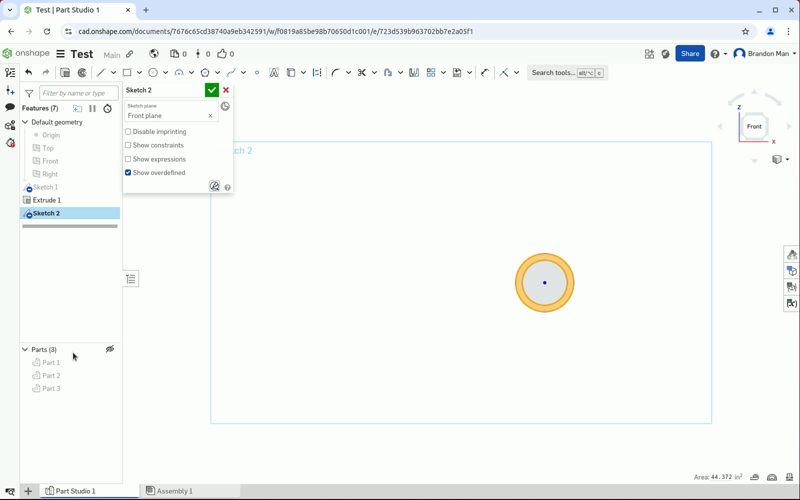
key(shift+e)
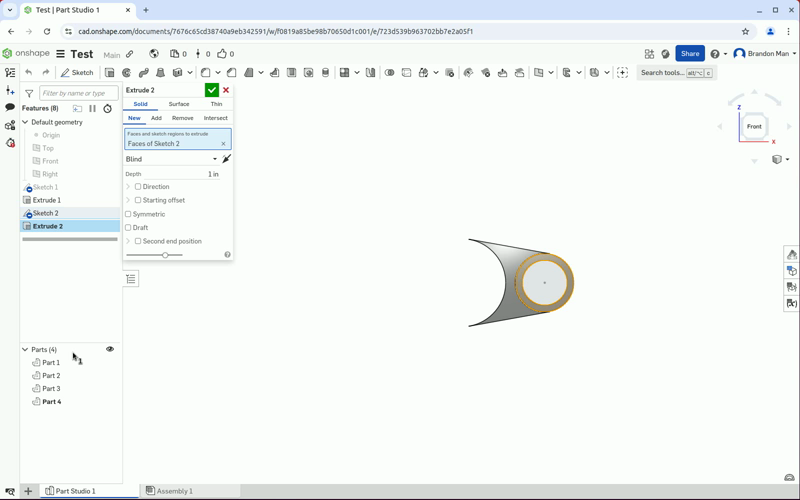
mouse_move(143, 106)
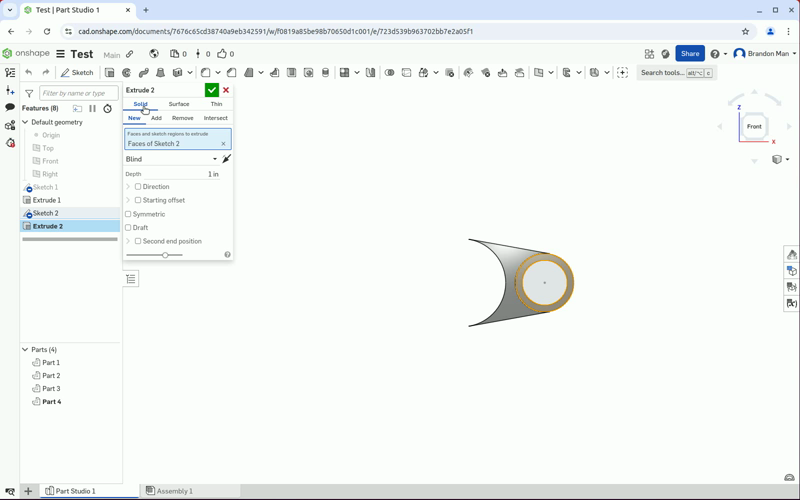
click(143, 106)
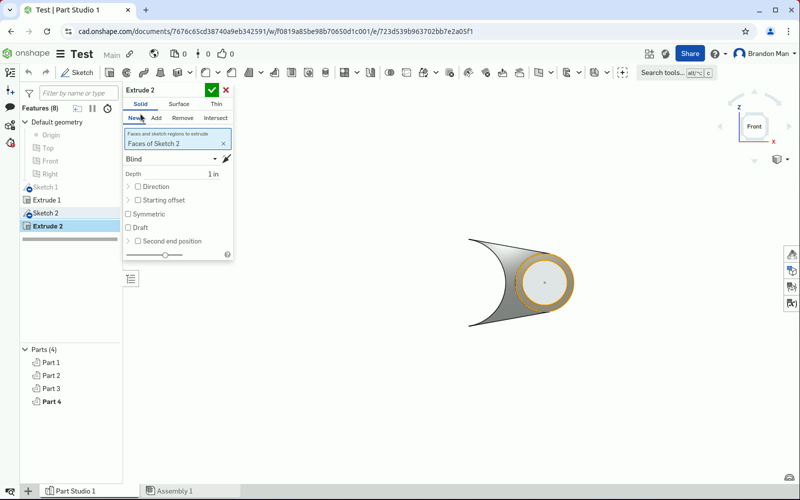
mouse_move(137, 120)
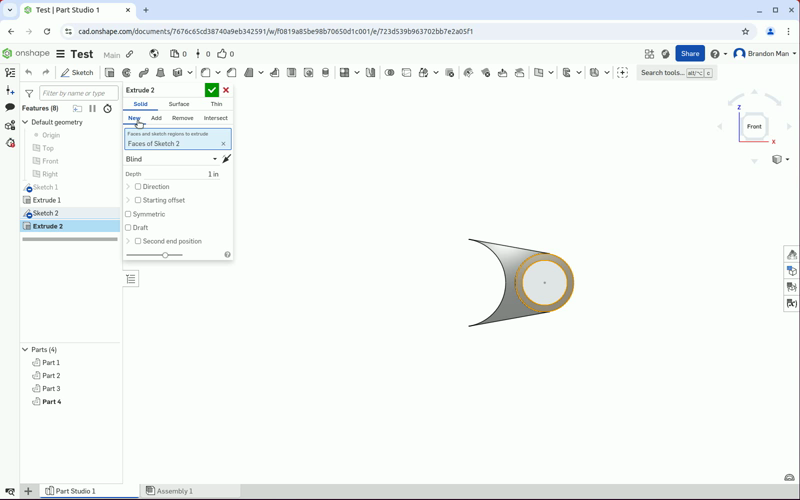
click(137, 120)
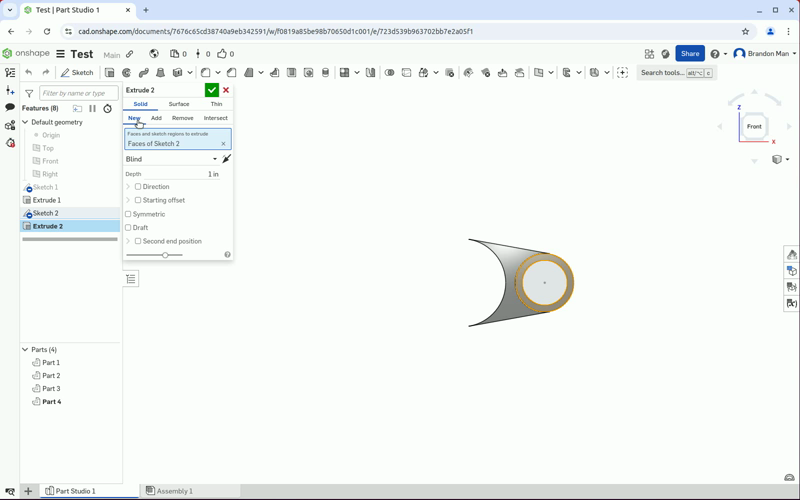
key(tab, 4)
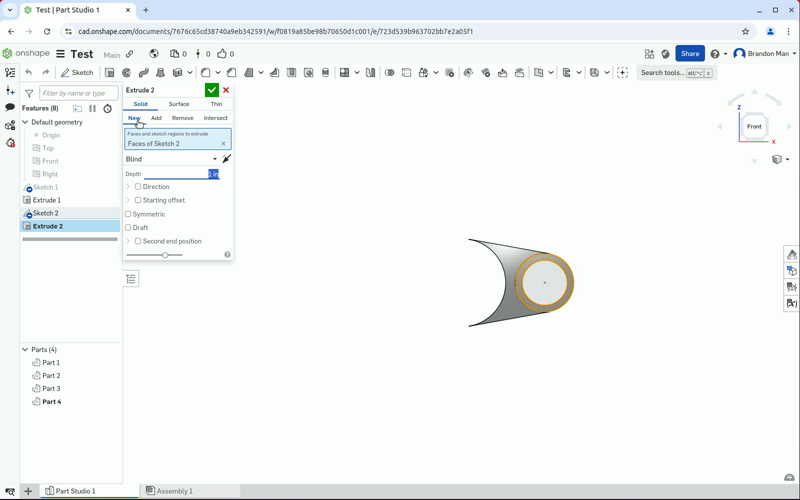
text(7.943)
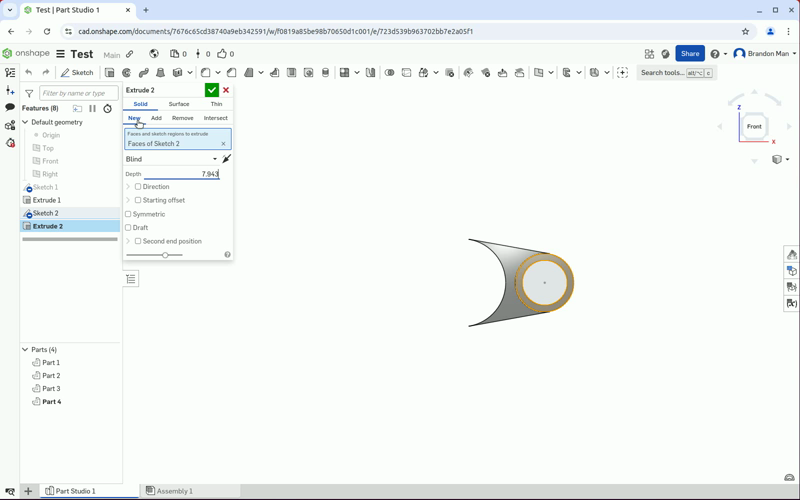
key(enter)
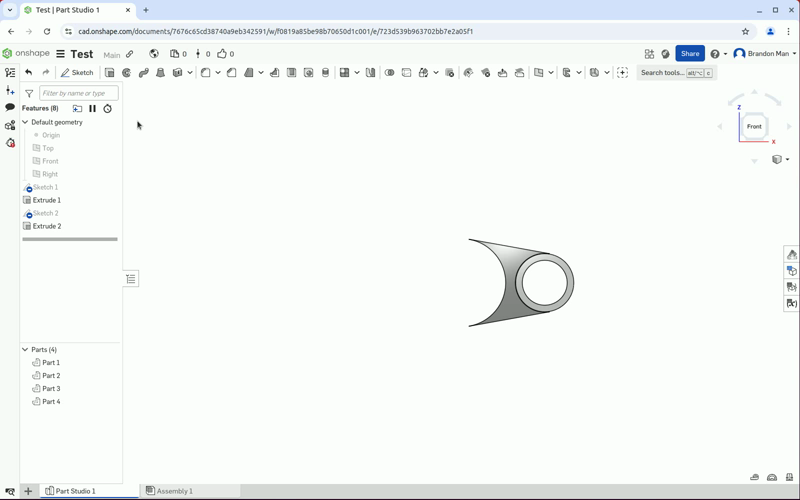
key(shift+h)
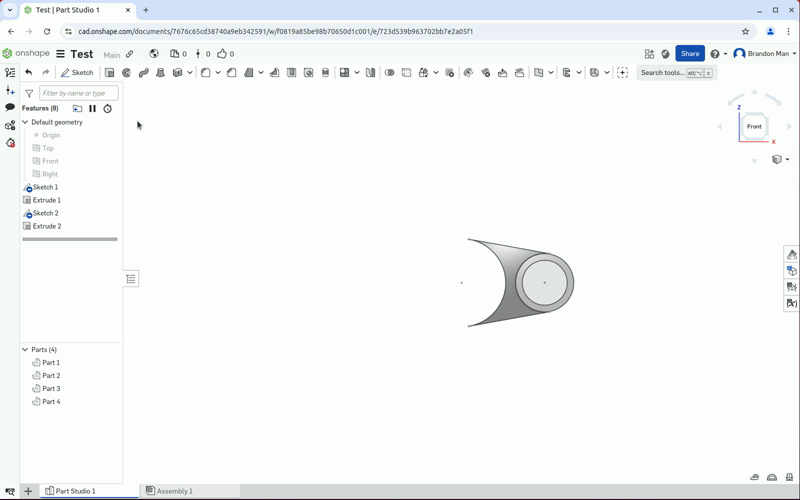
key(shift+h)
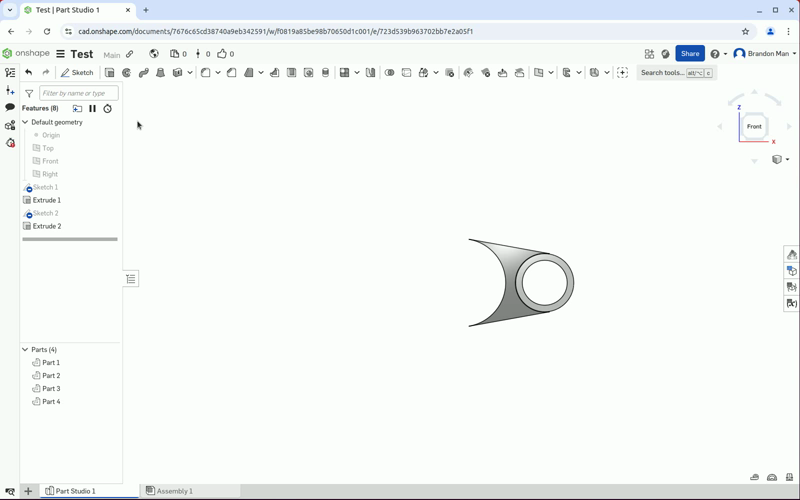
mouse_move(73, 189)
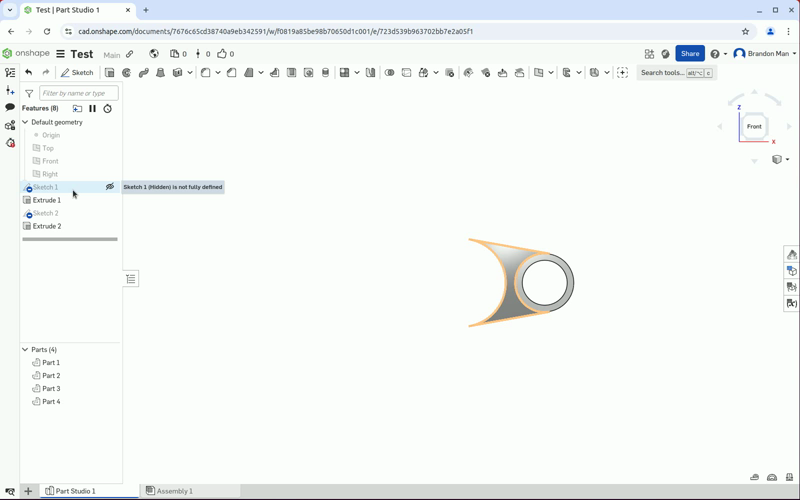
click(73, 189)
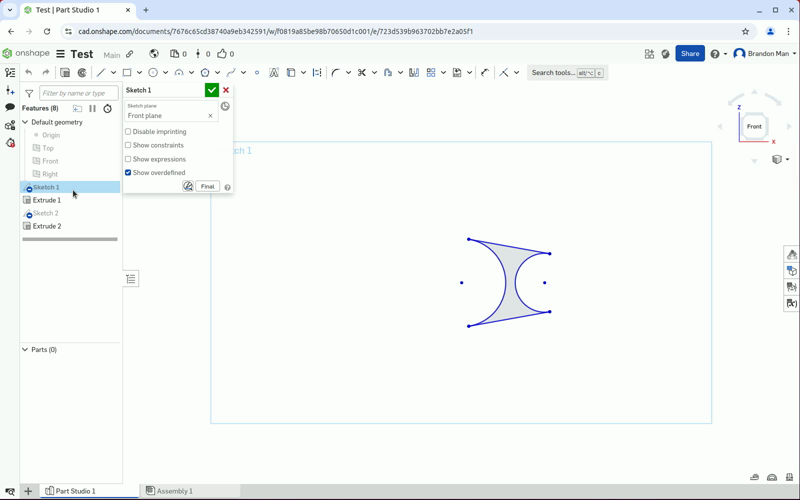
mouse_move(229, 92)
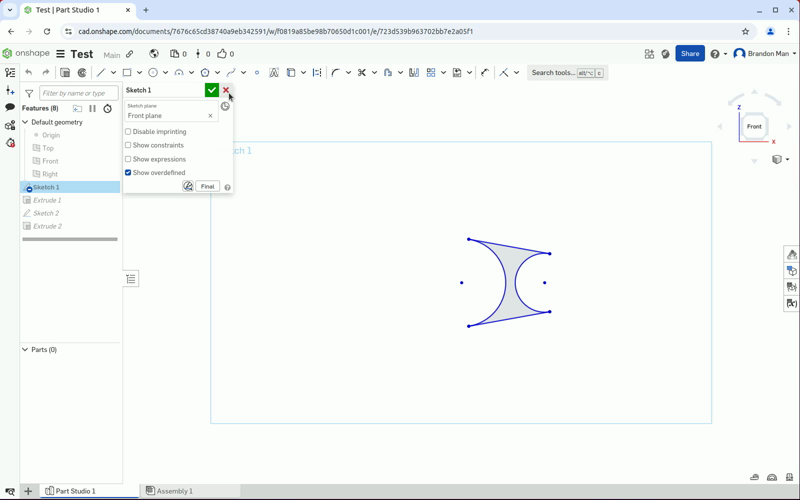
click(229, 92)
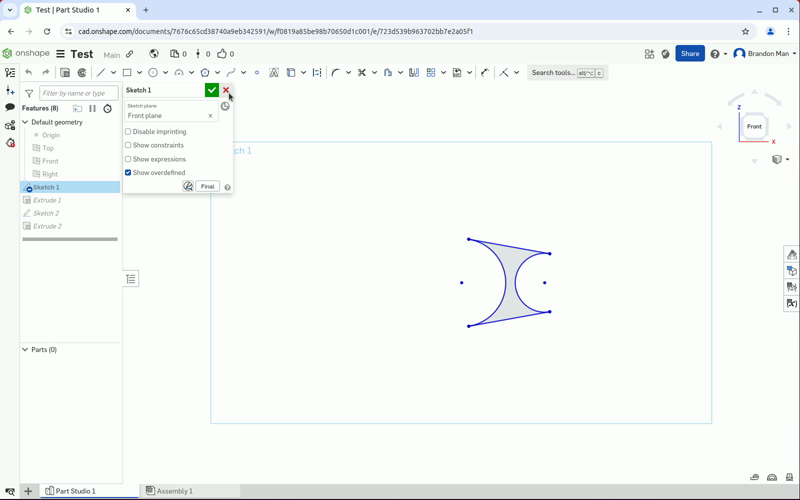
key(shift+s)
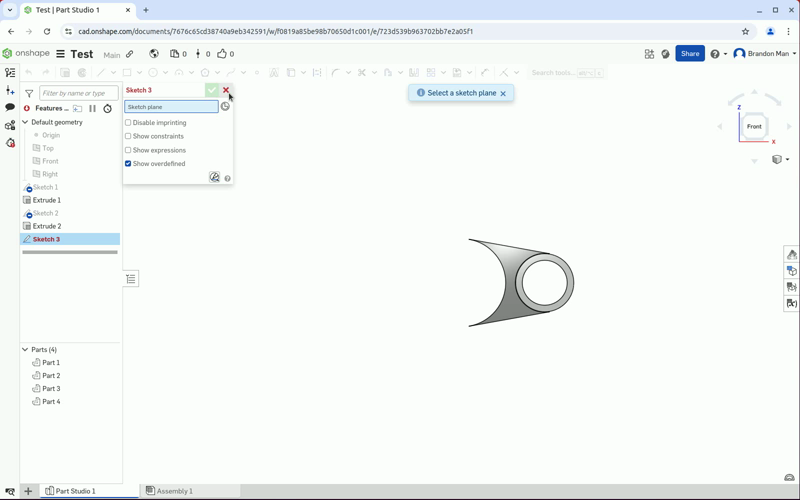
mouse_move(73, 163)
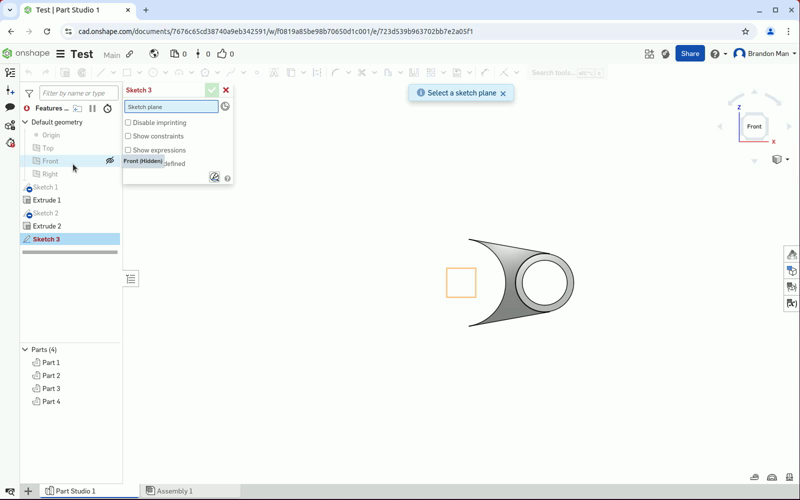
click(73, 163)
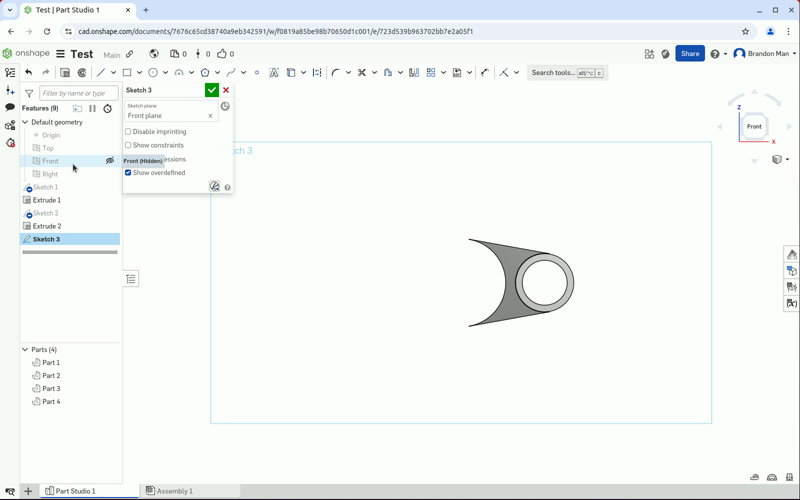
mouse_move(73, 352)
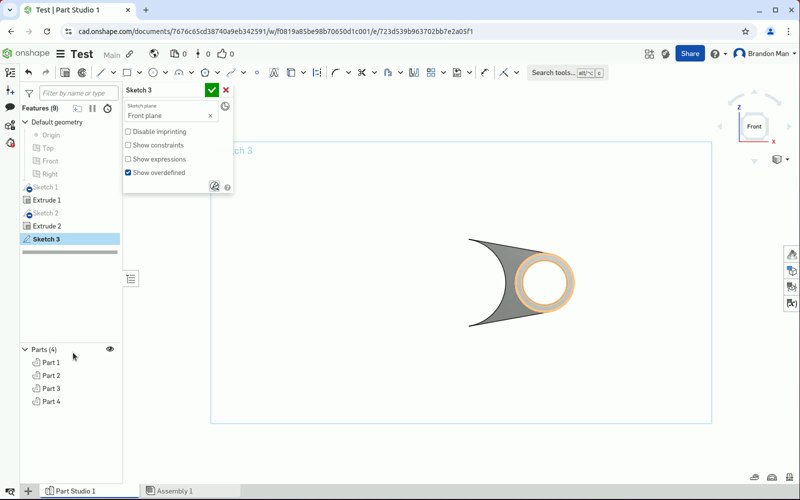
key(y)
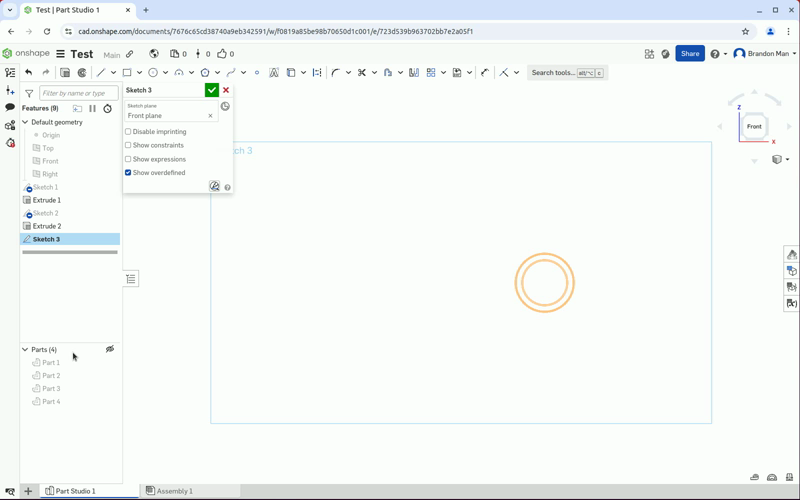
key(c)
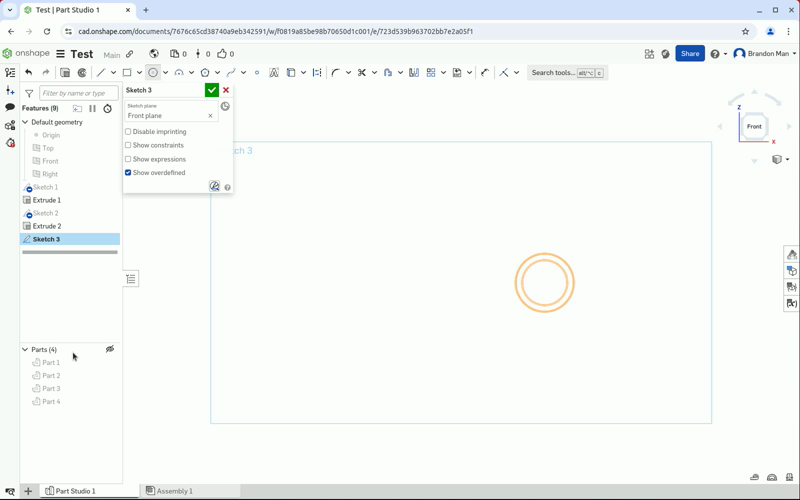
key_down(shift)
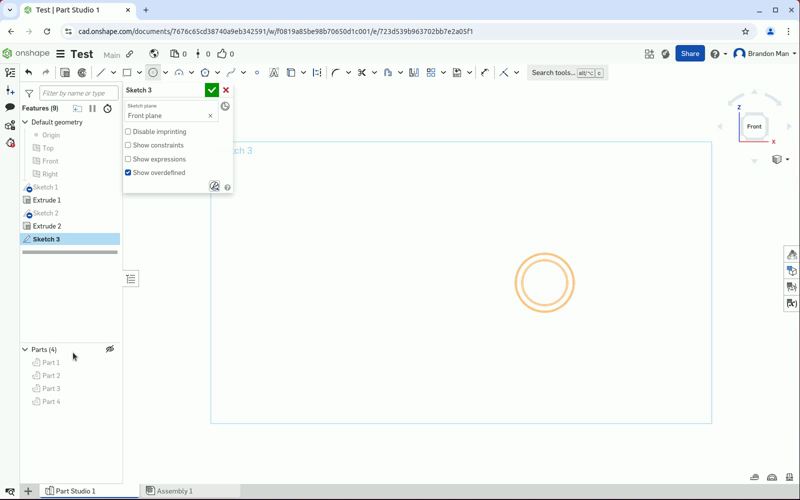
mouse_move(460, 282)
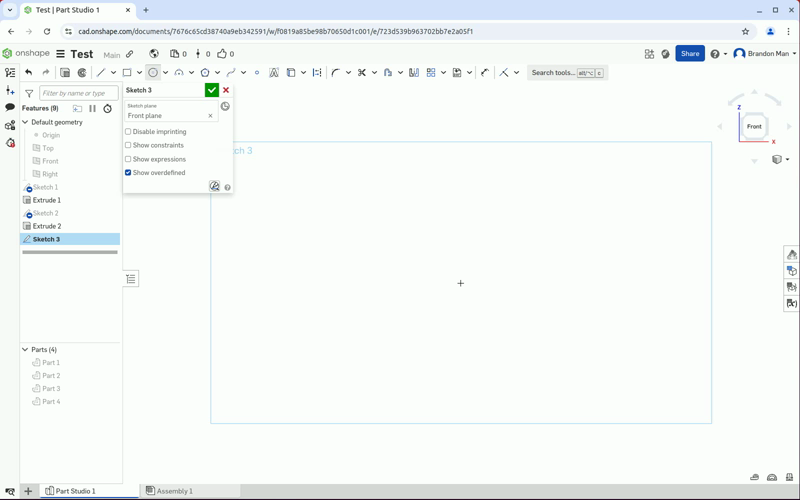
click(460, 282)
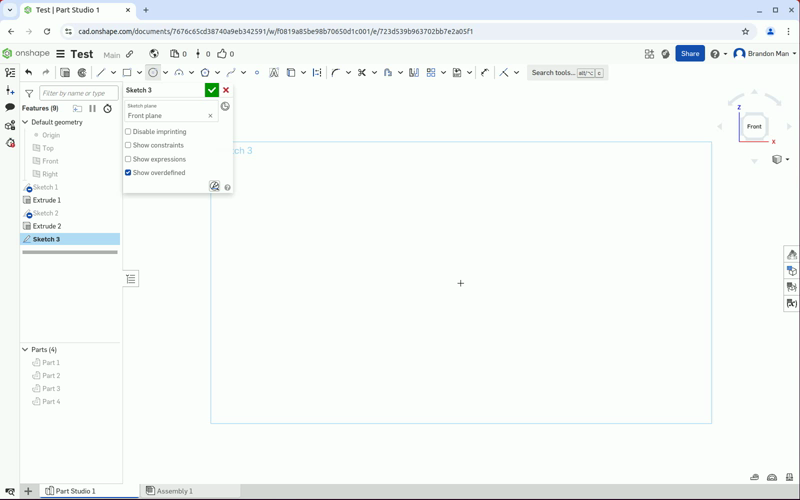
key_up(shift)
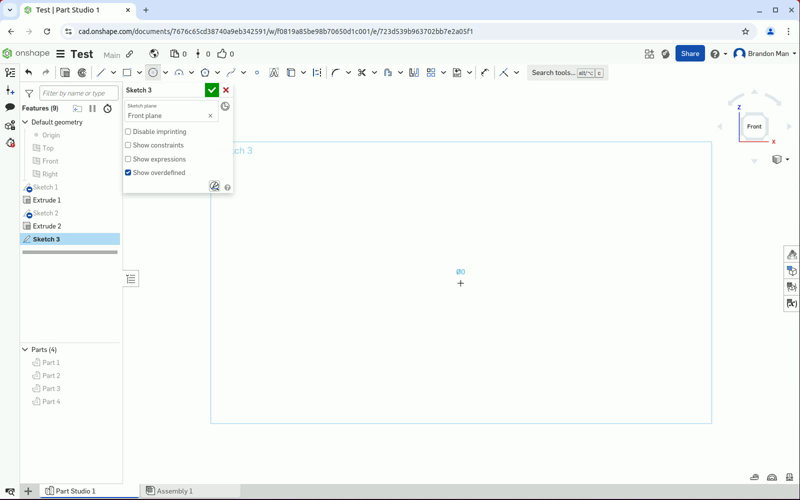
mouse_move(505, 282)
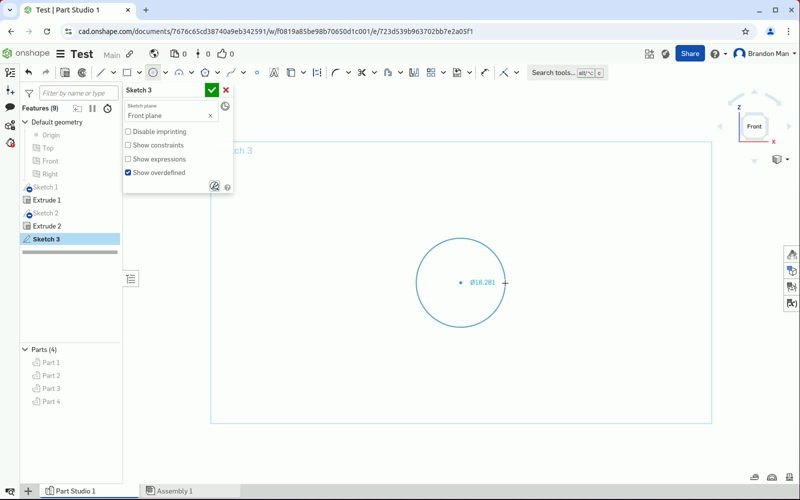
click(505, 282)
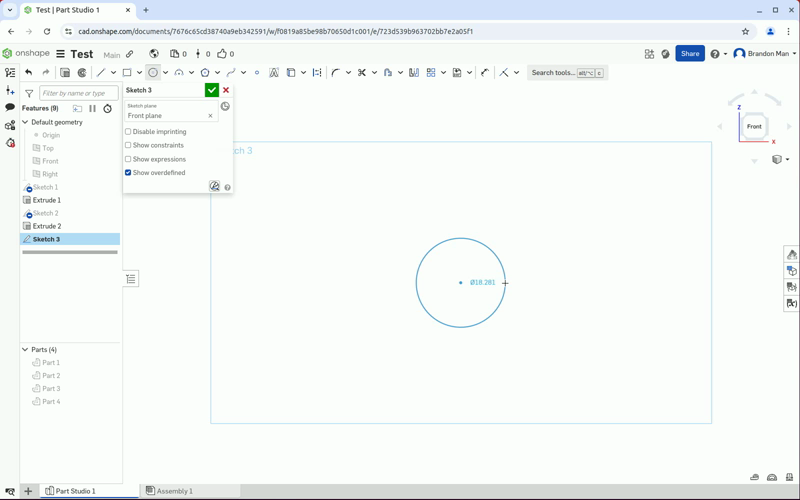
key(esc)
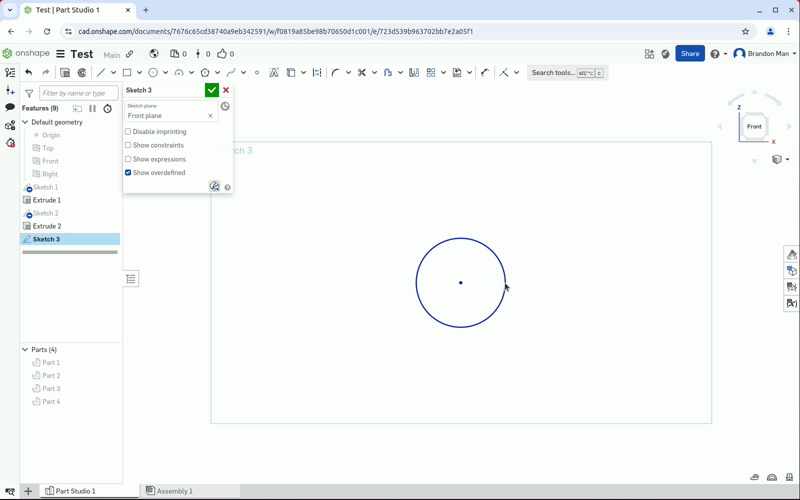
key(l)
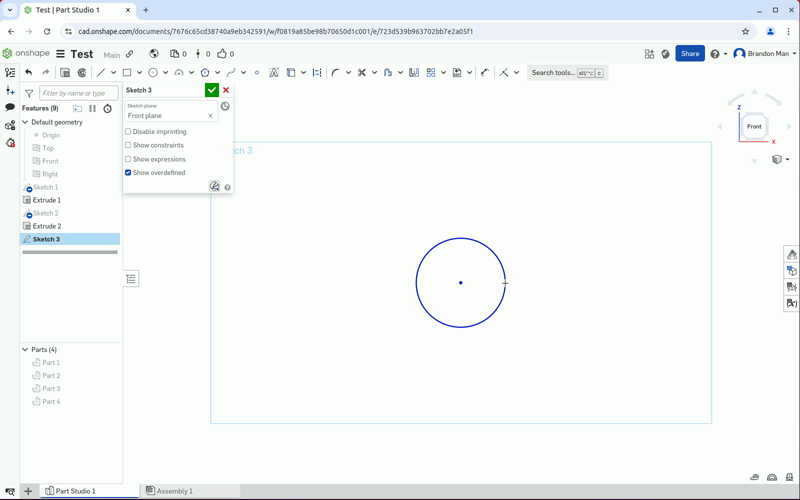
key_down(shift)
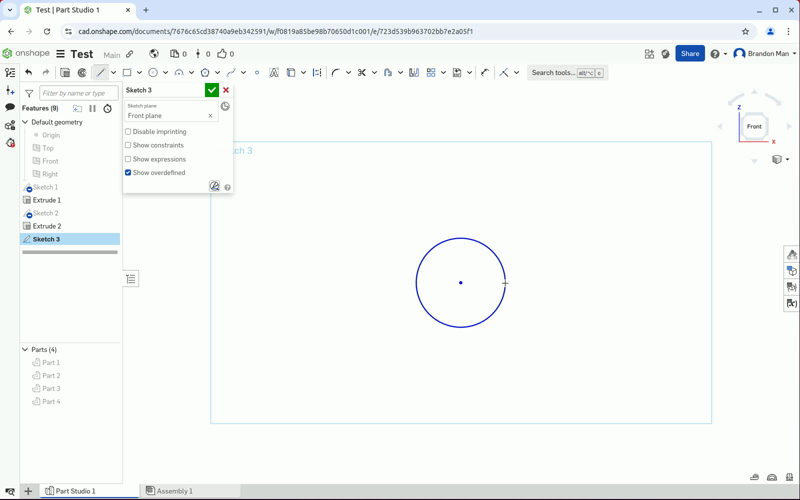
mouse_move(431, 290)
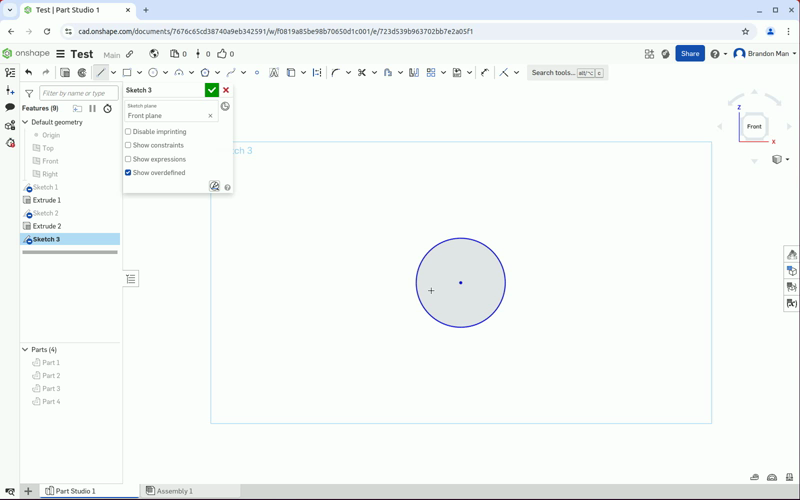
click(431, 290)
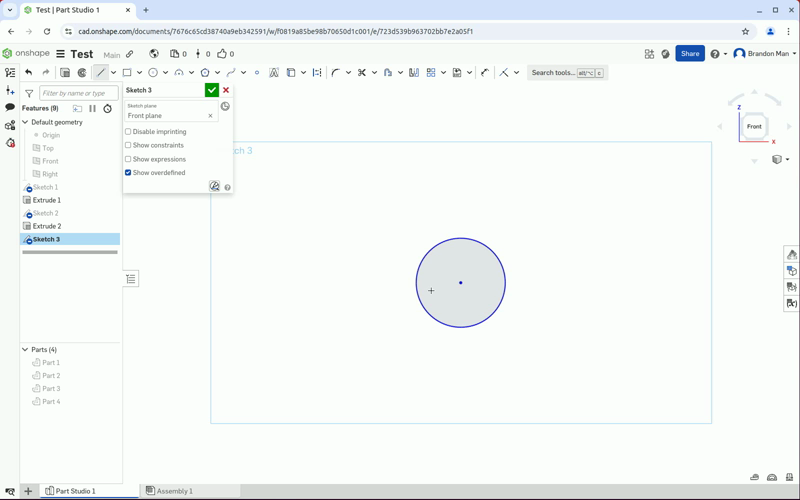
key_up(shift)
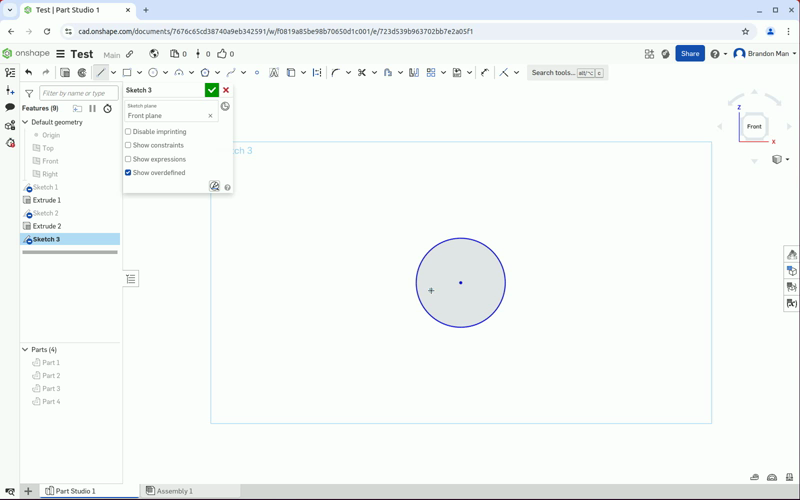
key_down(shift)
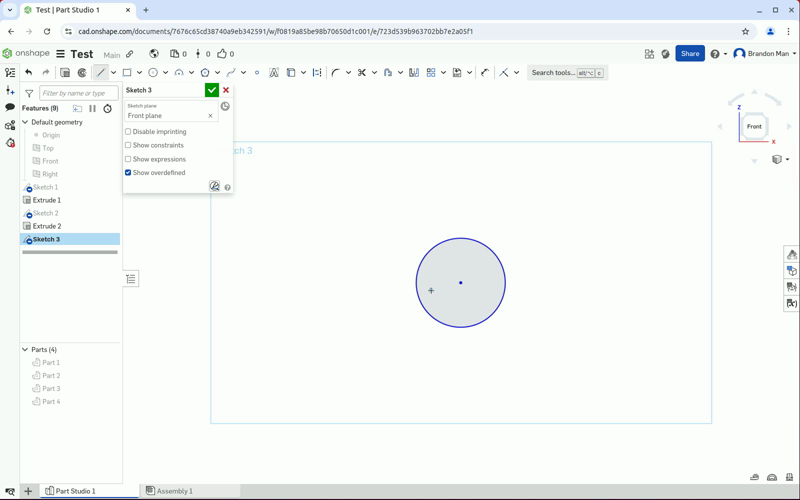
mouse_move(461, 290)
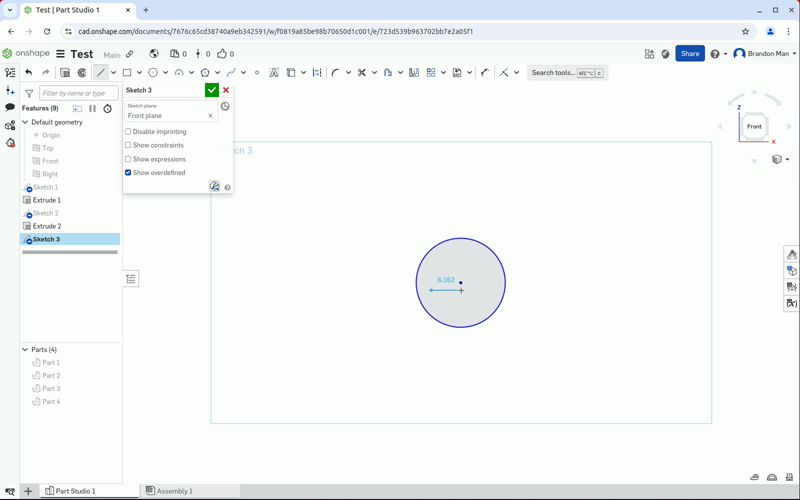
mouse_move(439, 290)
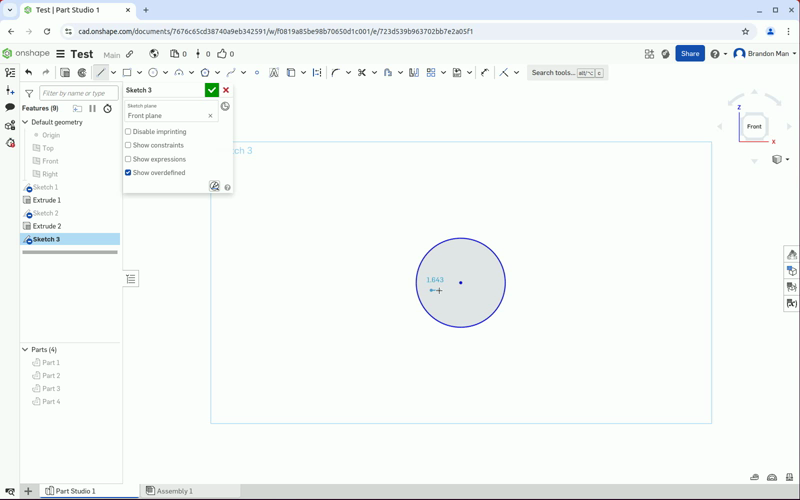
click(439, 290)
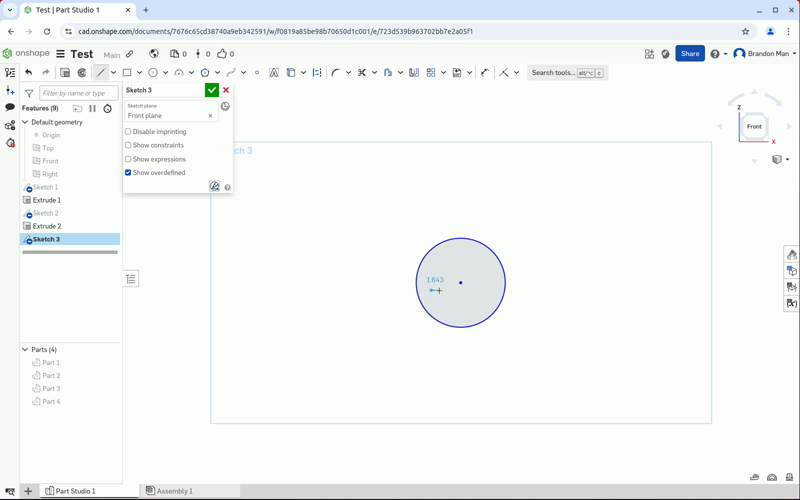
key_up(shift)
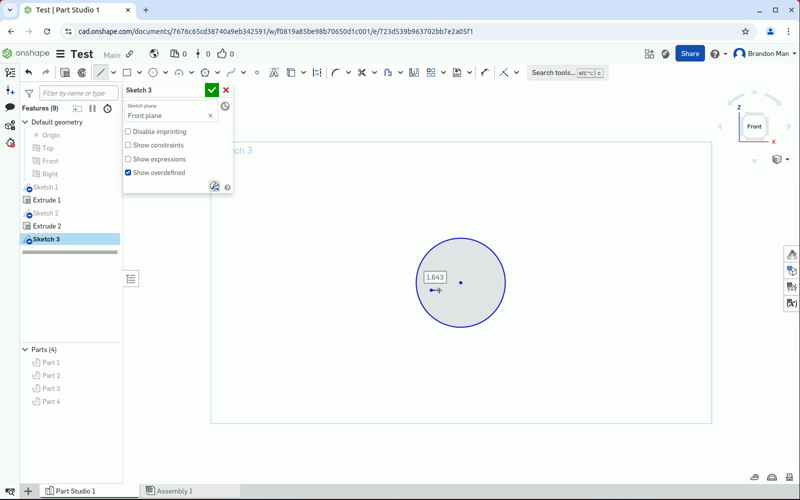
key(esc)
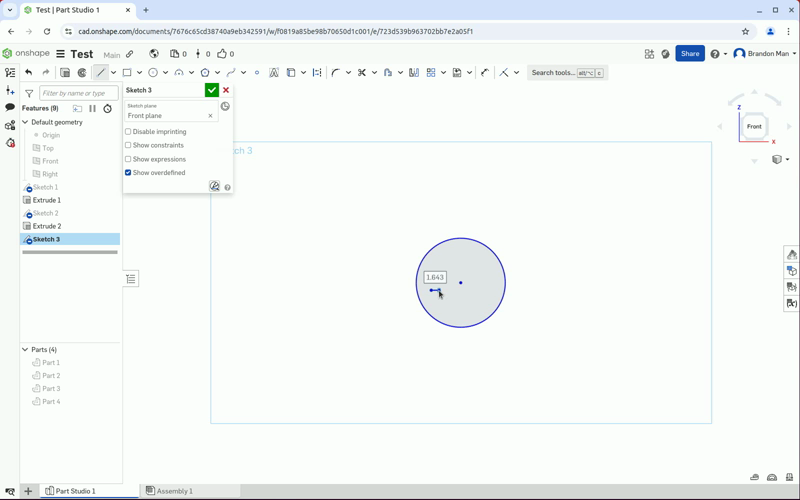
key(a)
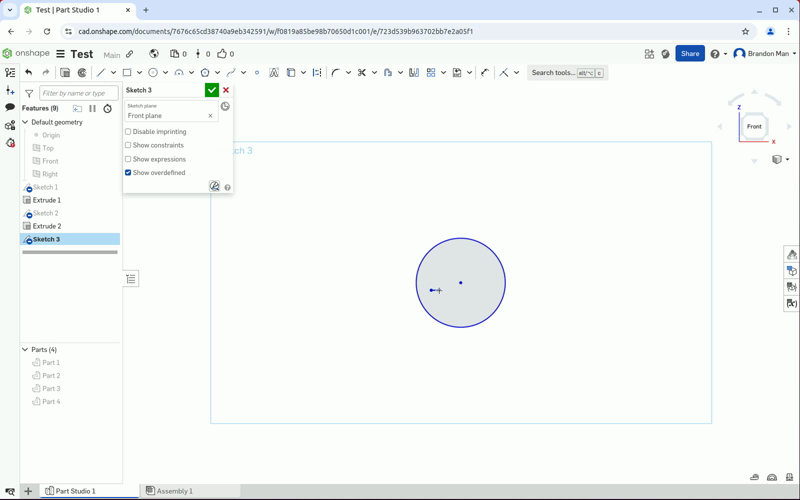
mouse_move(439, 290)
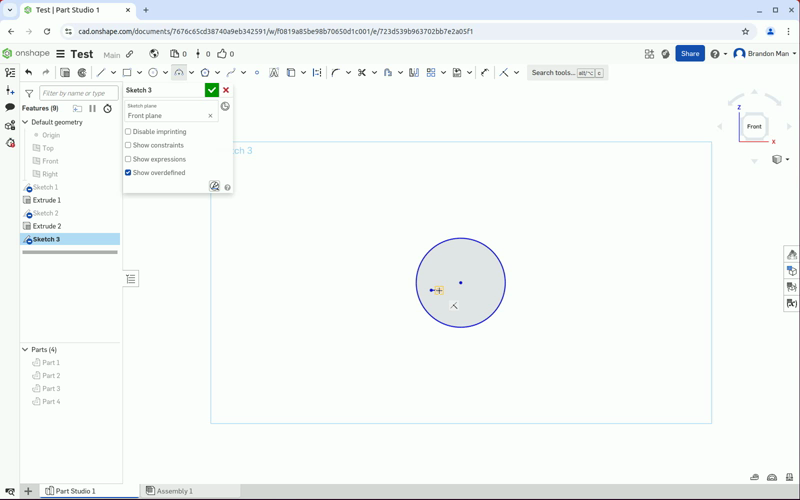
click(439, 290)
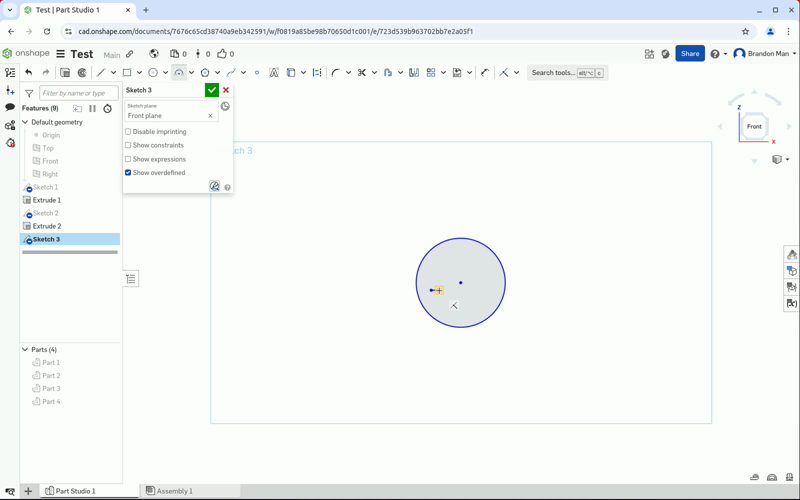
key_down(shift)
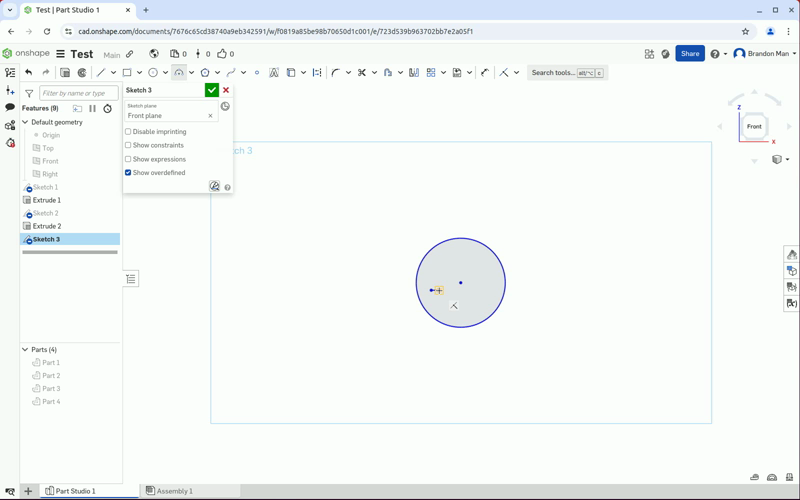
mouse_move(481, 290)
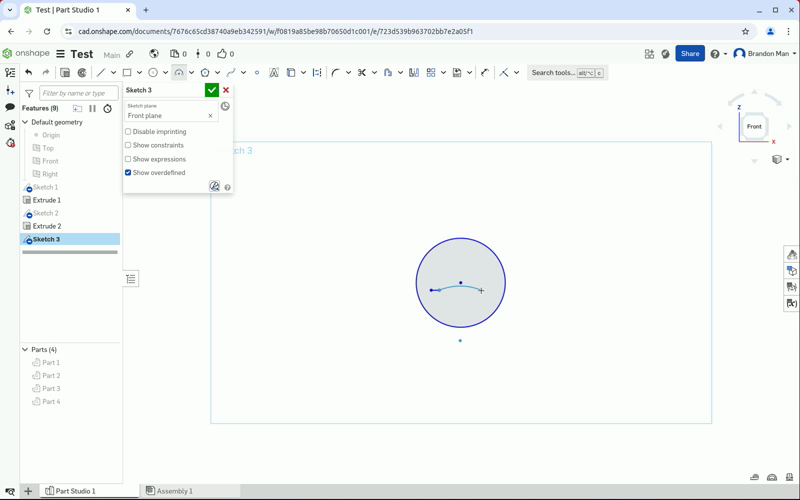
click(481, 290)
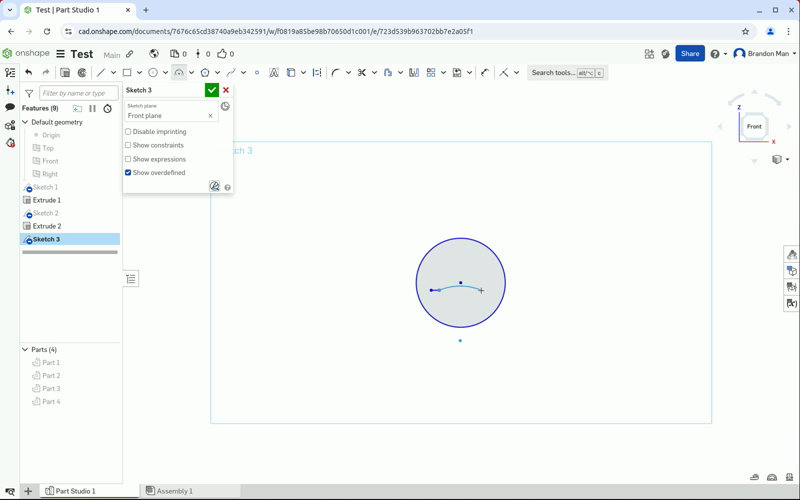
mouse_move(460, 305)
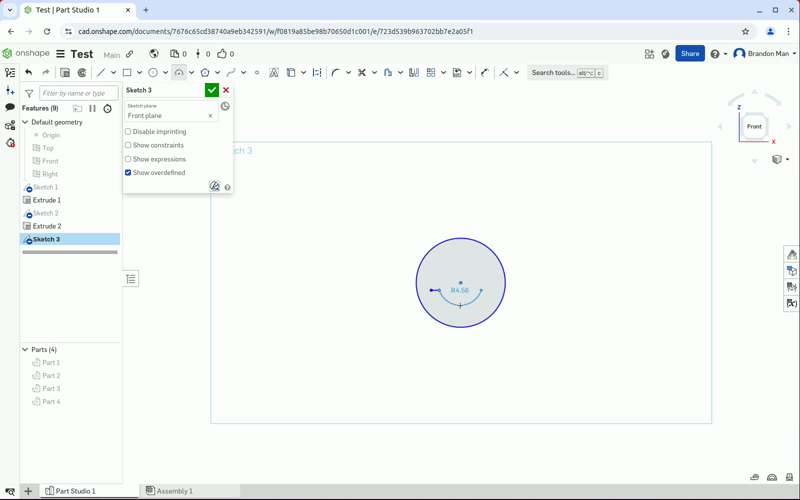
click(460, 305)
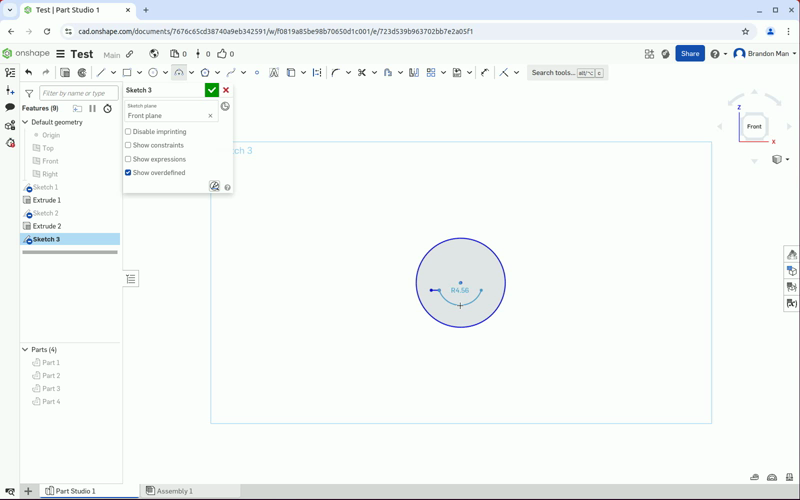
key_up(shift)
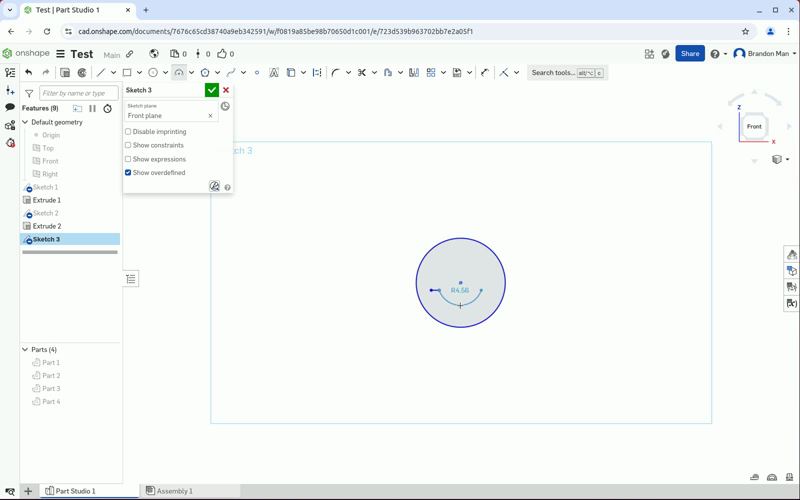
key(esc)
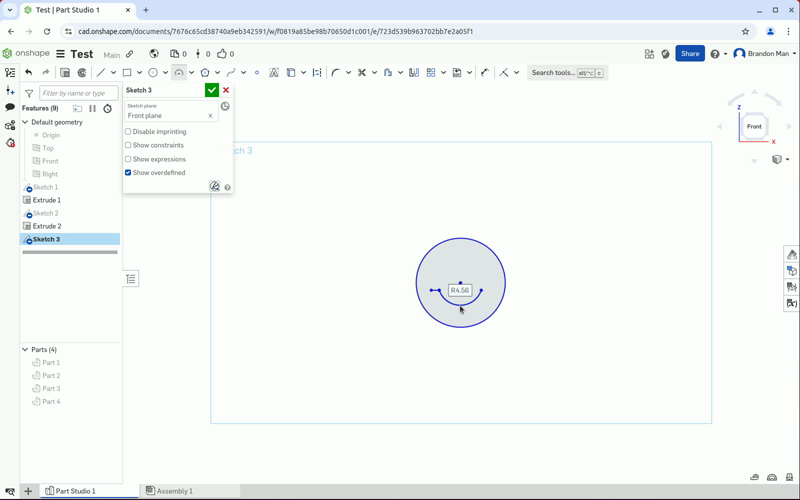
key(l)
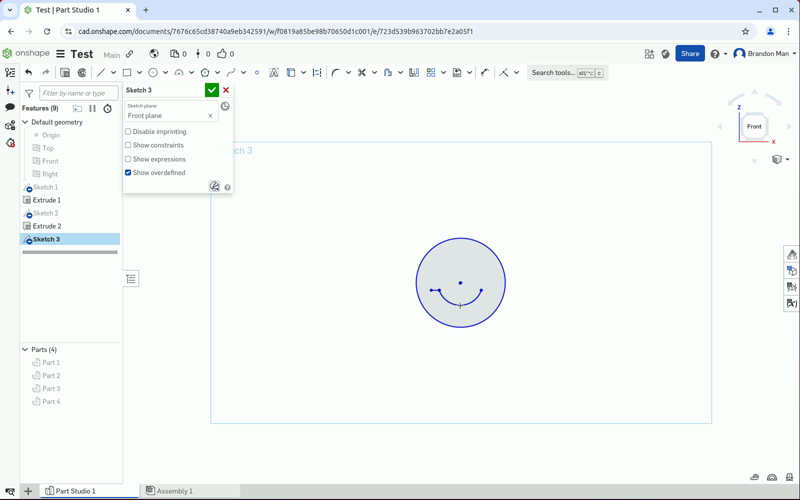
mouse_move(481, 290)
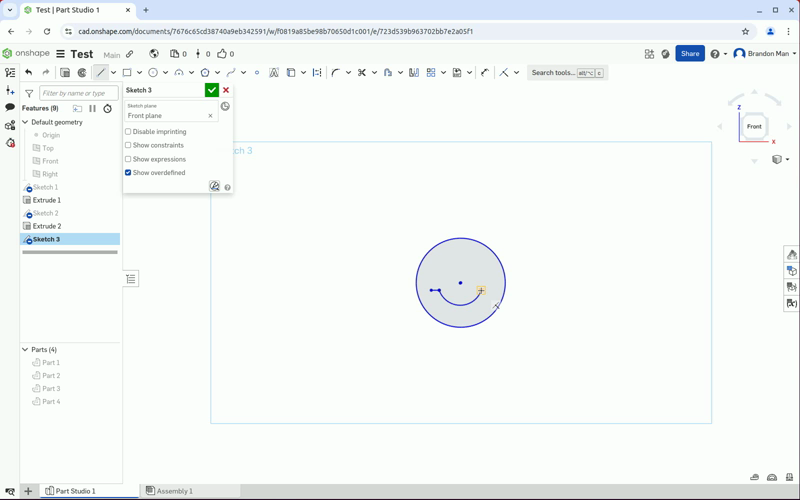
click(481, 290)
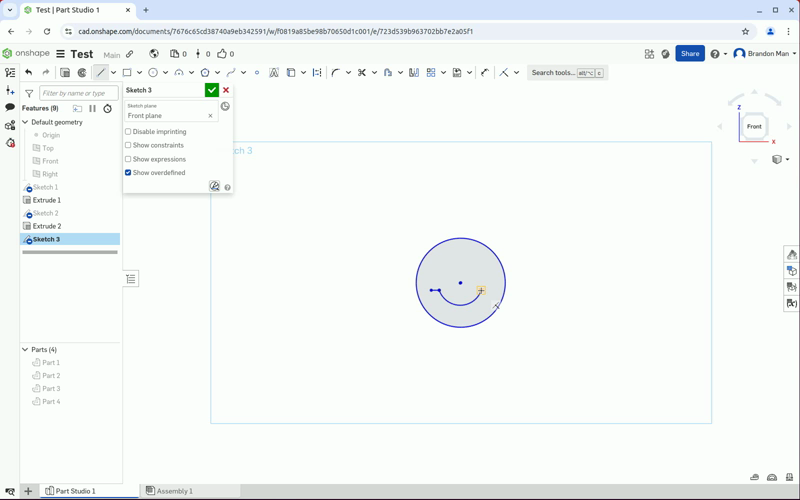
key_down(shift)
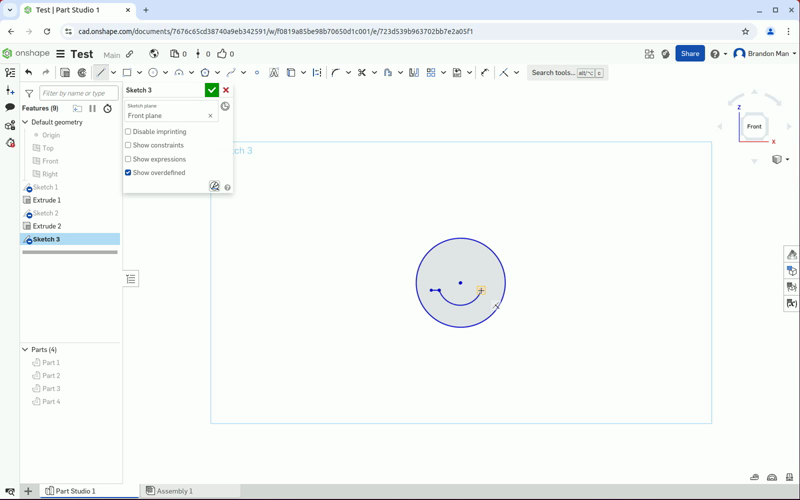
mouse_move(511, 290)
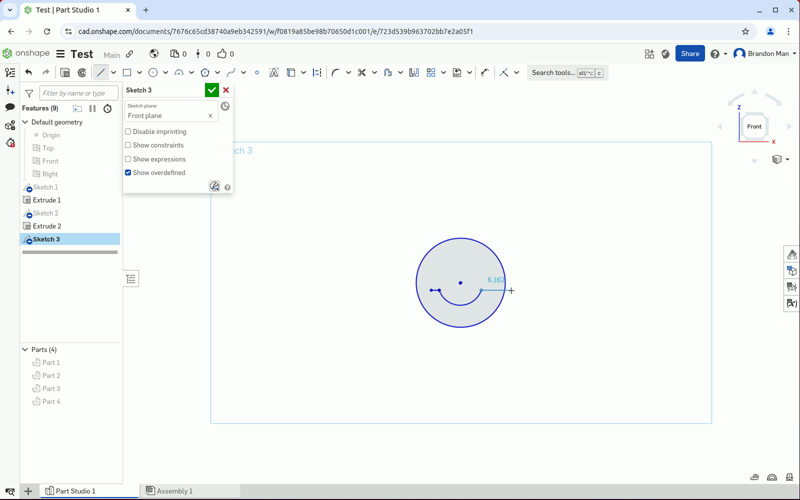
mouse_move(489, 290)
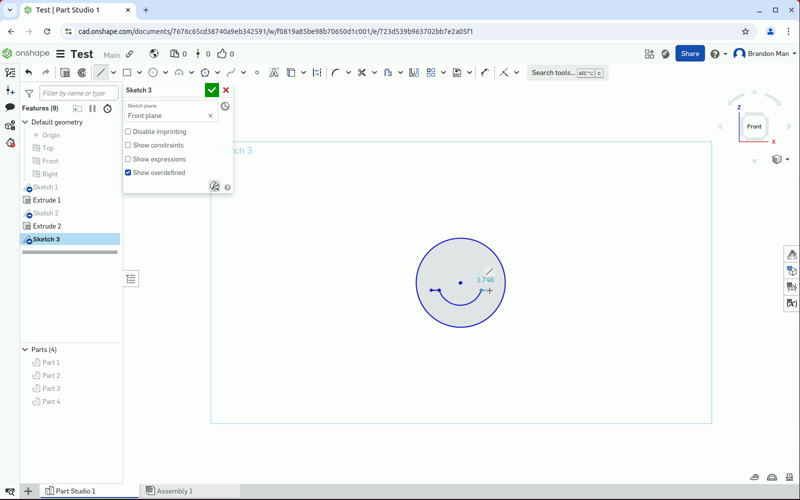
click(489, 290)
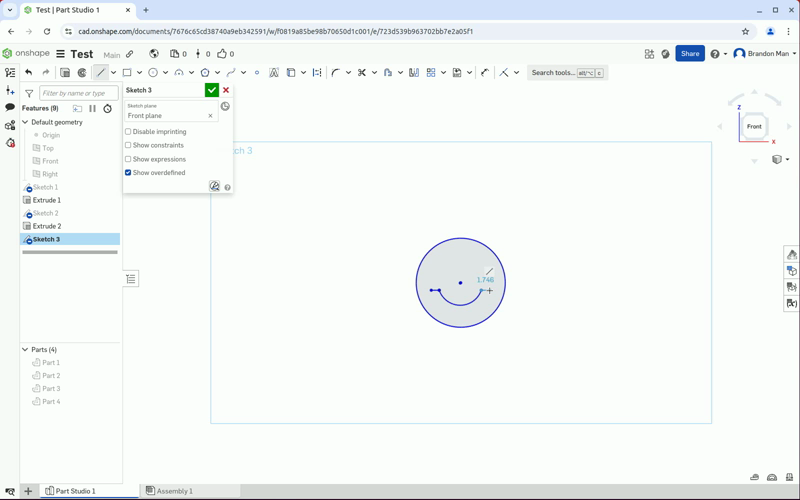
key_up(shift)
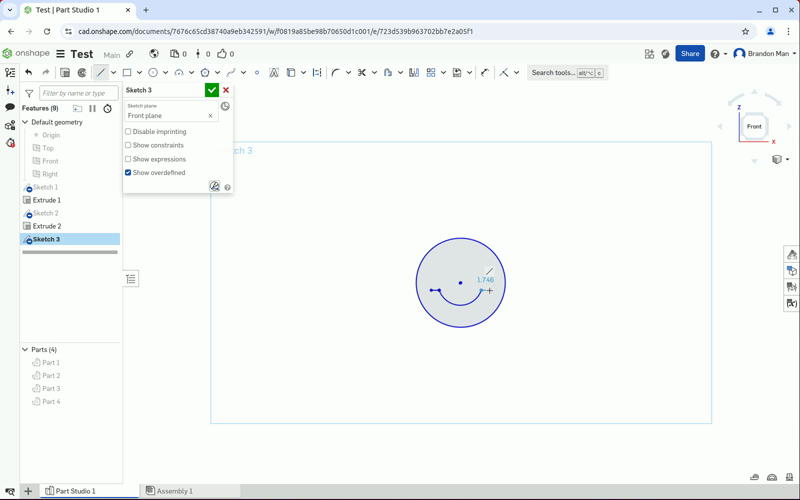
key_down(shift)
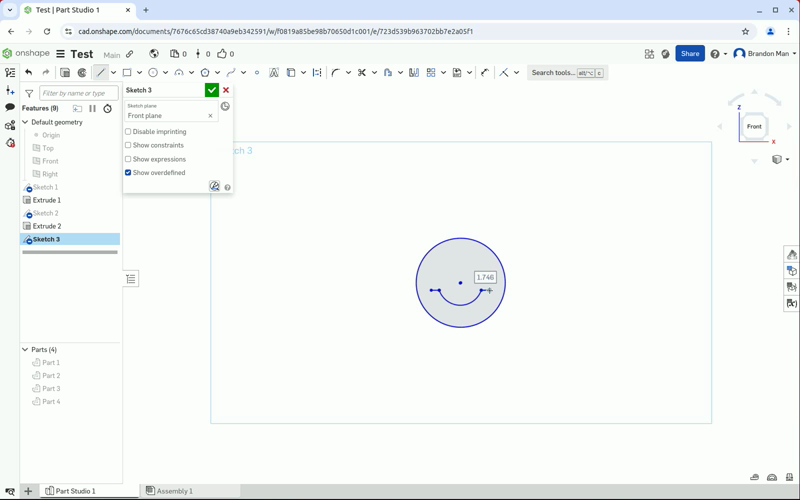
mouse_move(519, 290)
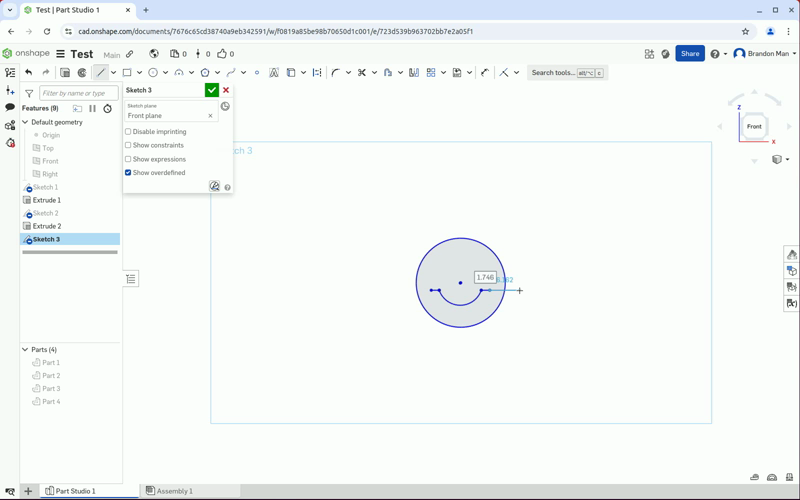
mouse_move(489, 275)
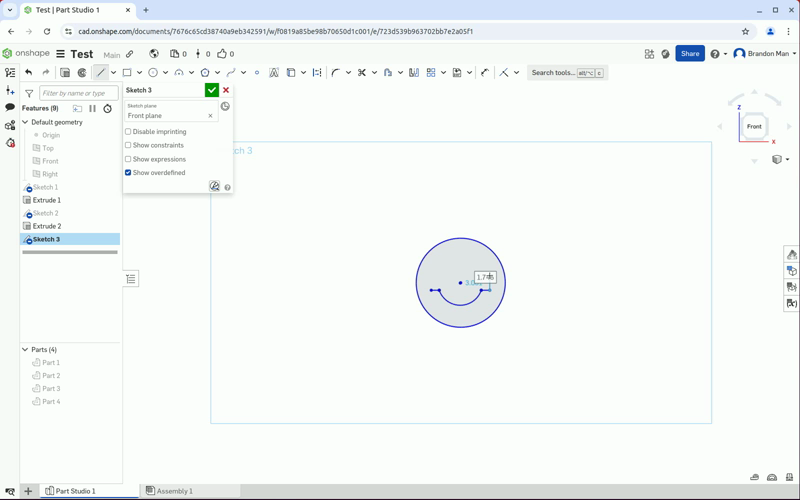
click(489, 275)
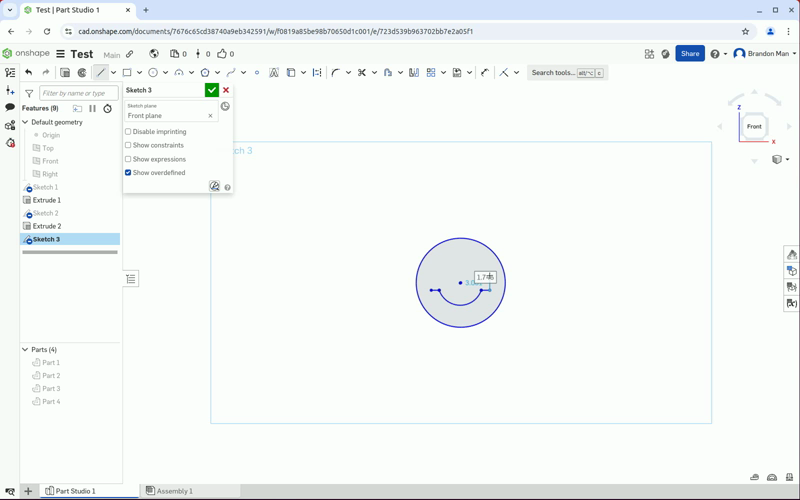
key_up(shift)
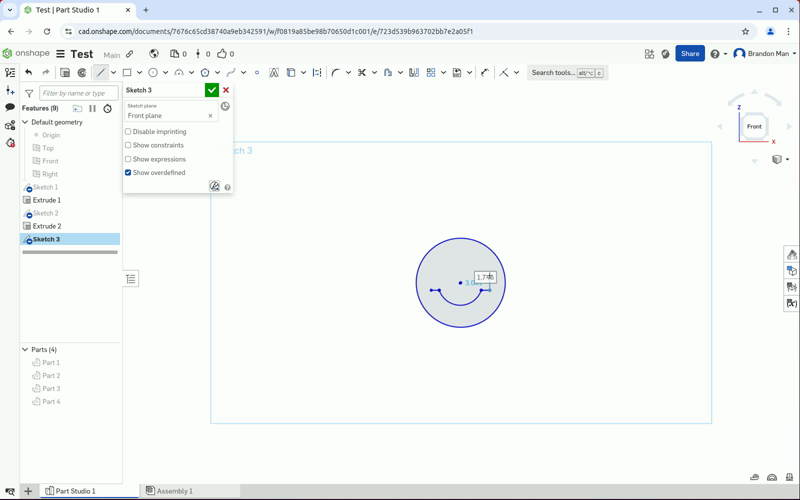
key_down(shift)
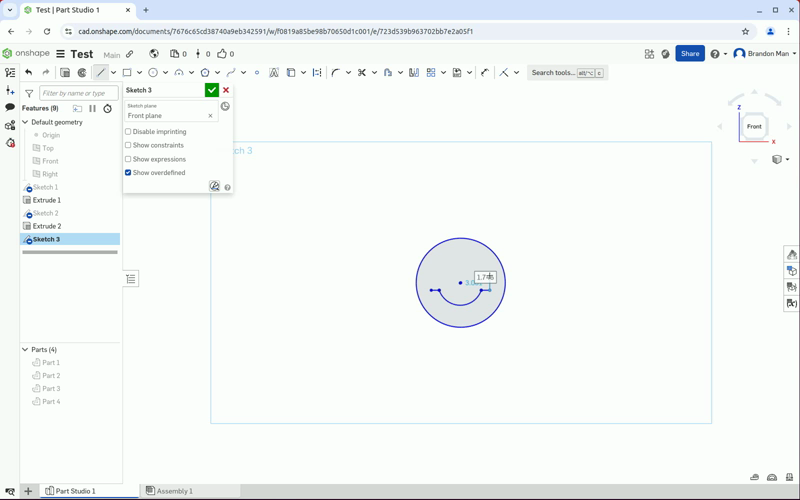
mouse_move(519, 275)
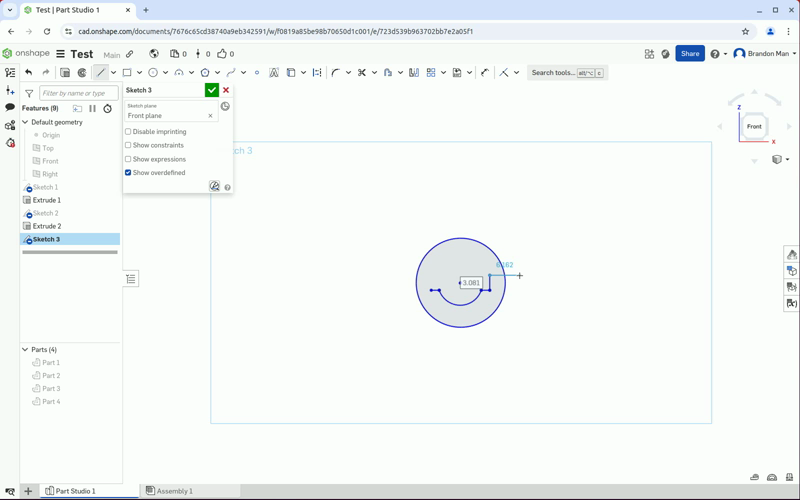
mouse_move(481, 275)
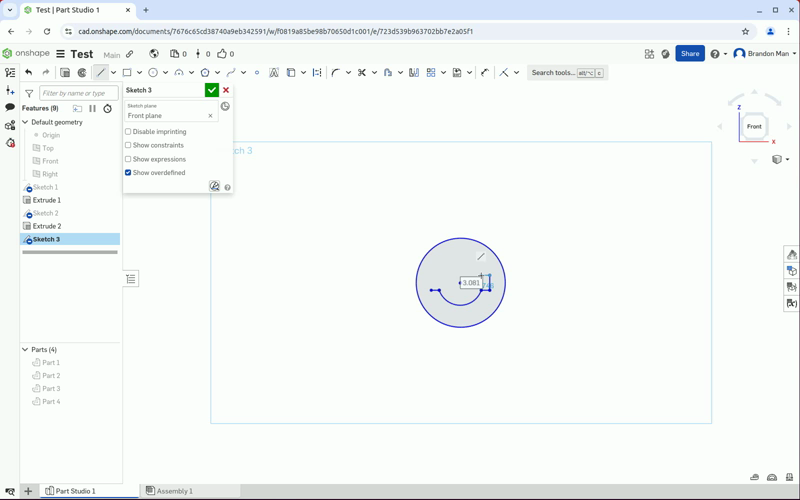
click(481, 275)
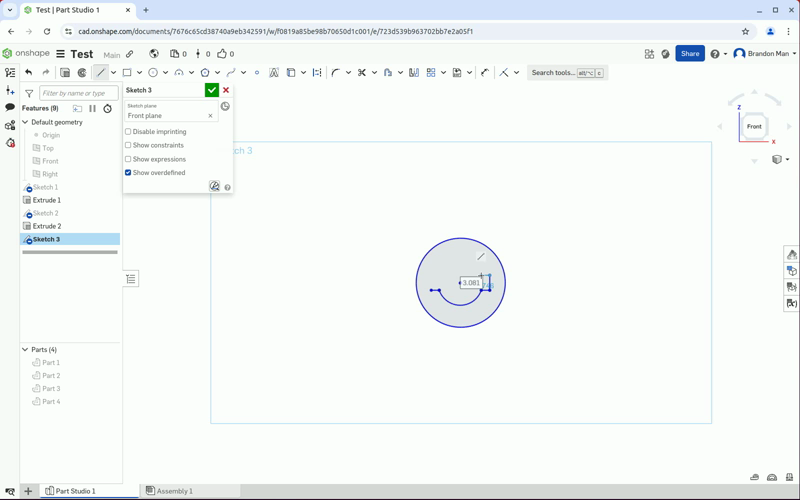
key_up(shift)
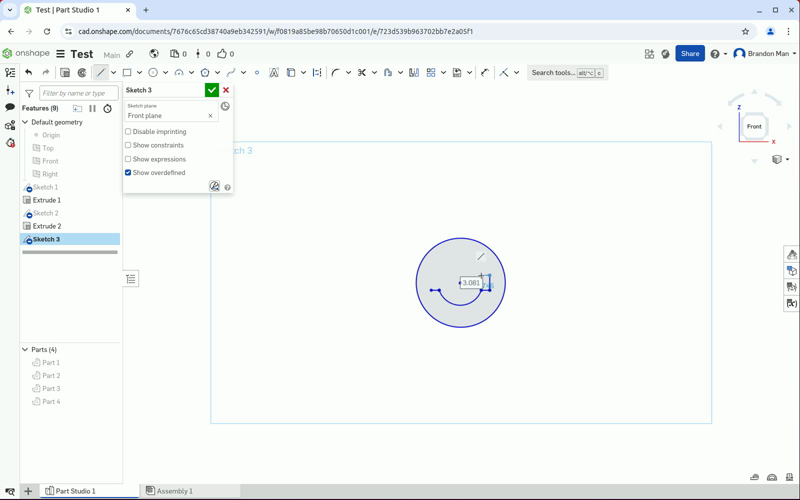
key(esc)
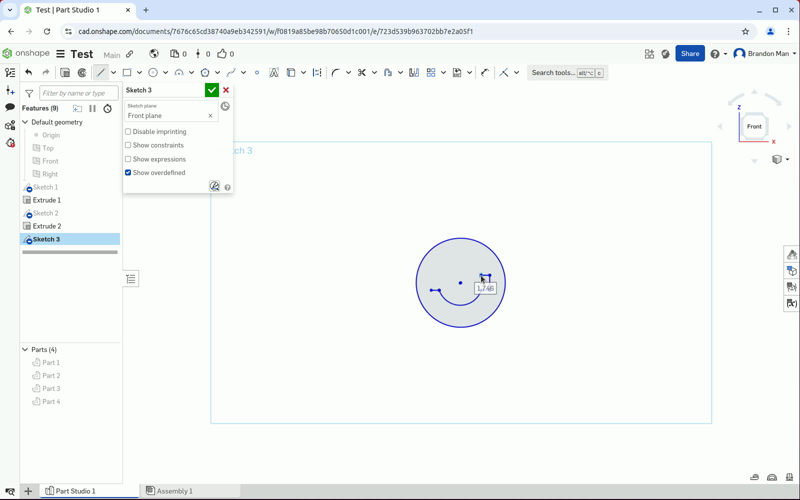
key(a)
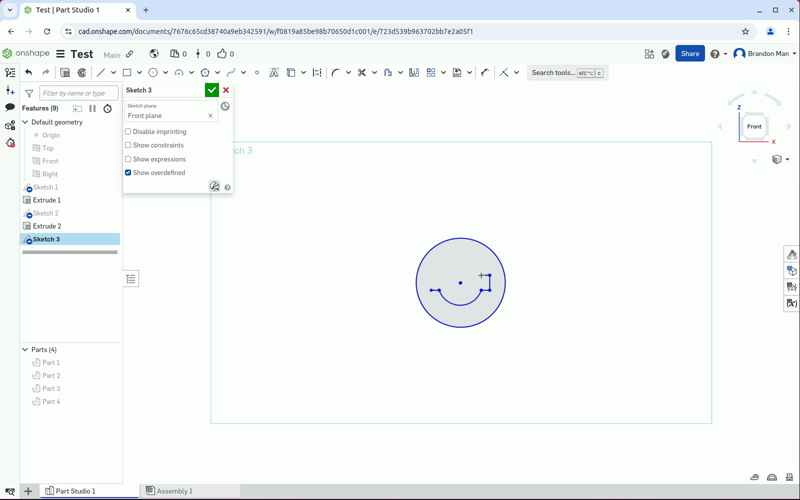
mouse_move(481, 275)
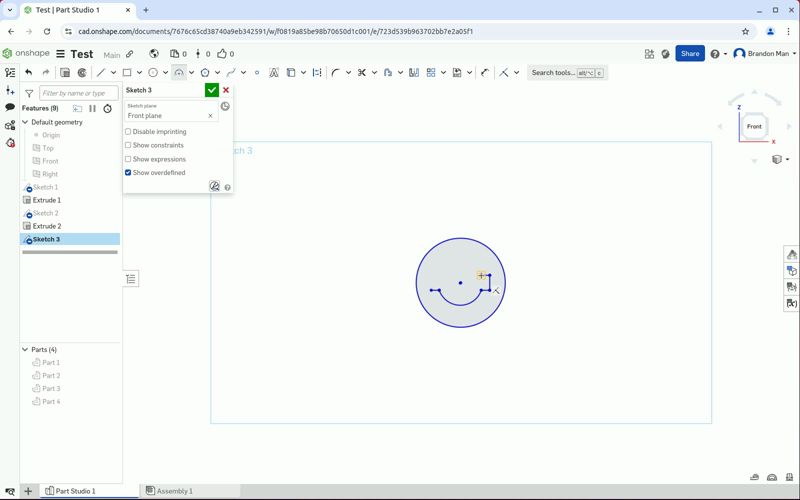
click(481, 275)
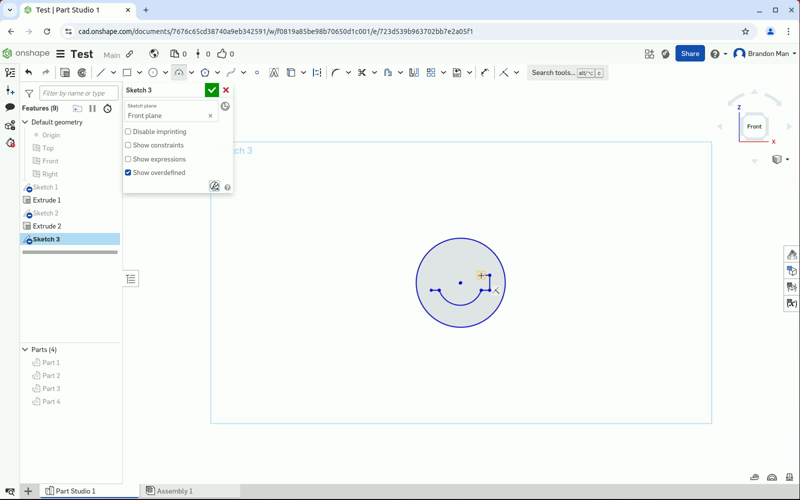
key_down(shift)
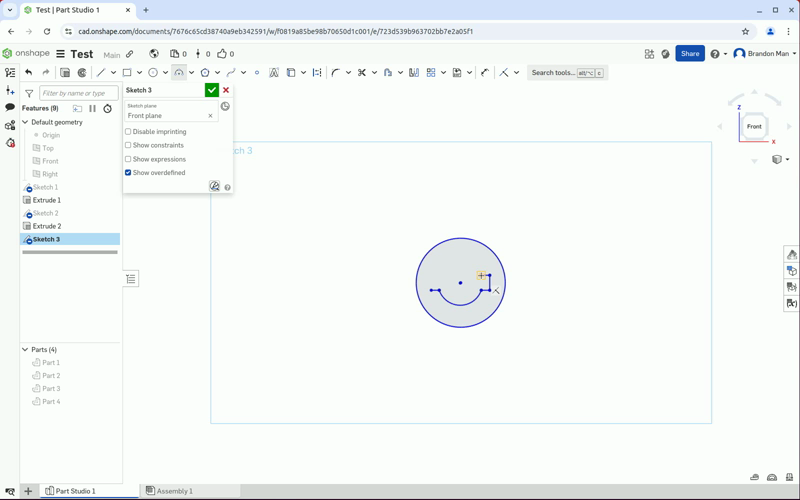
mouse_move(439, 275)
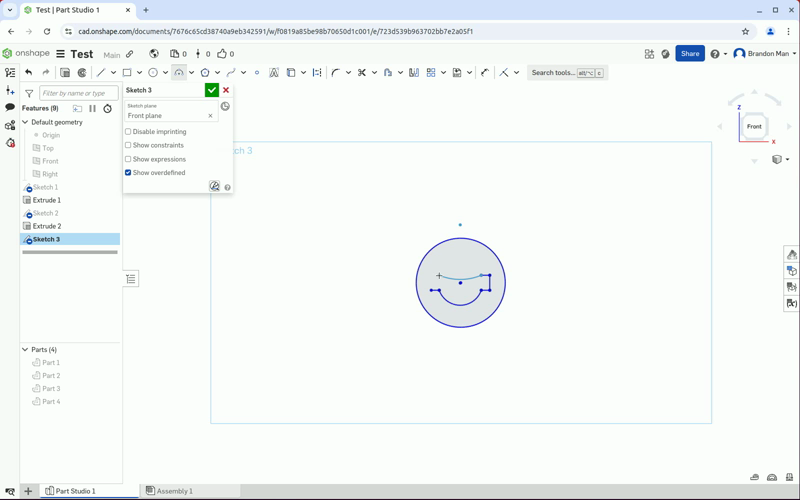
click(439, 275)
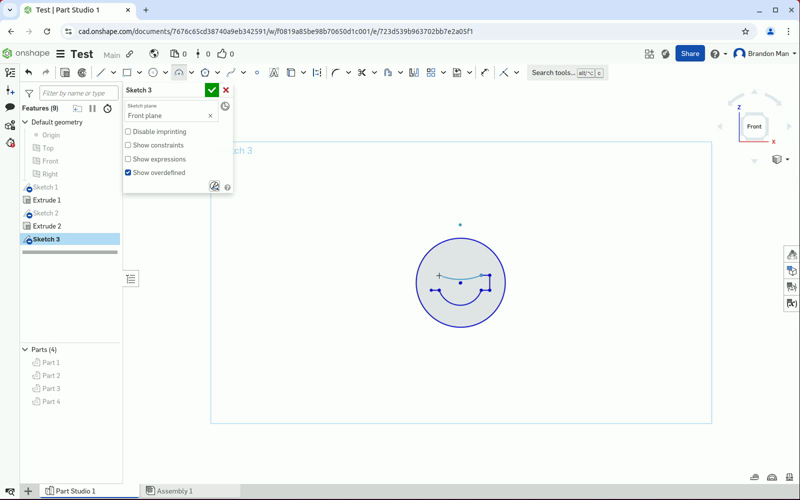
mouse_move(460, 260)
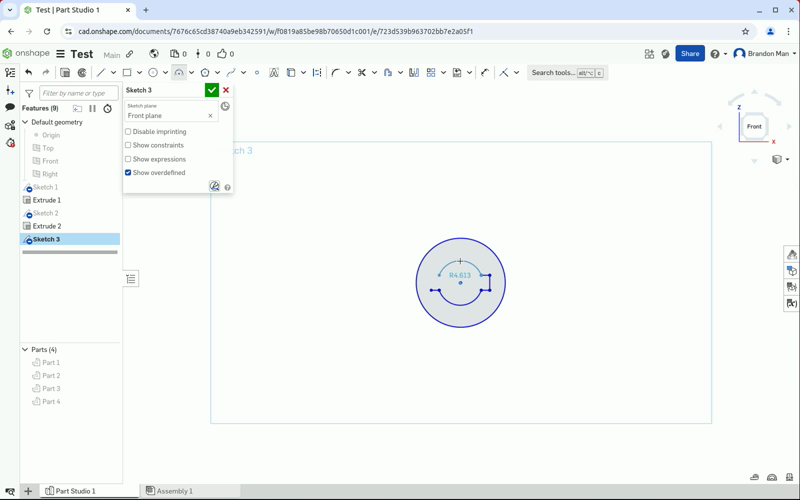
click(460, 260)
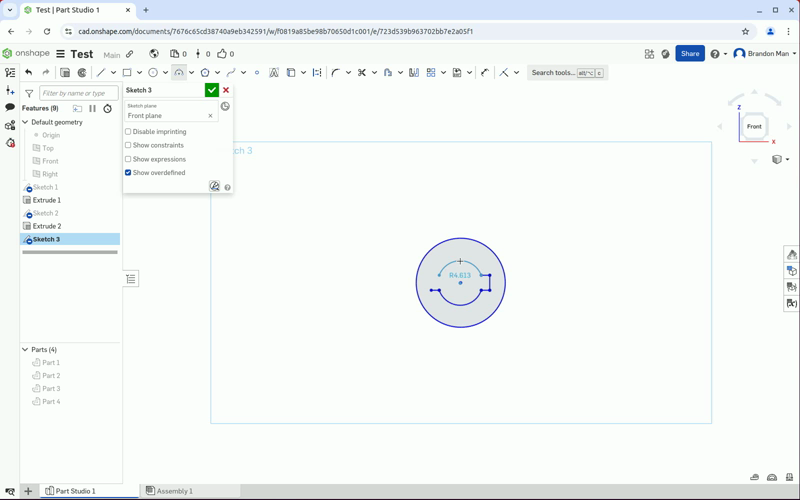
key_up(shift)
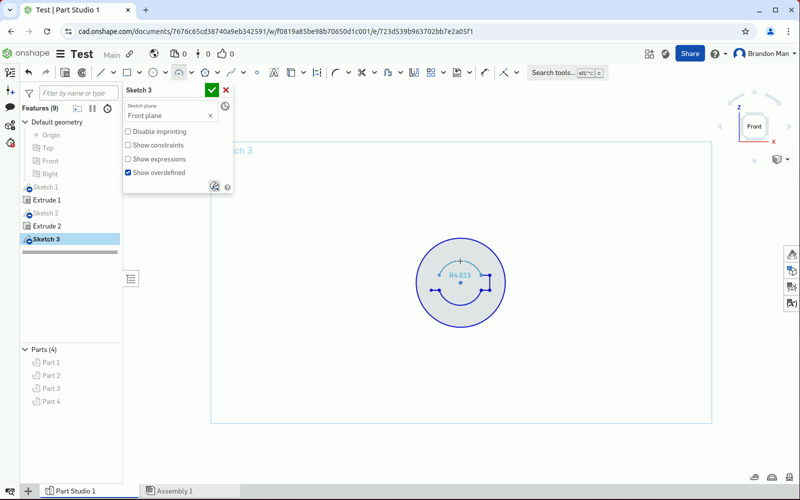
key(esc)
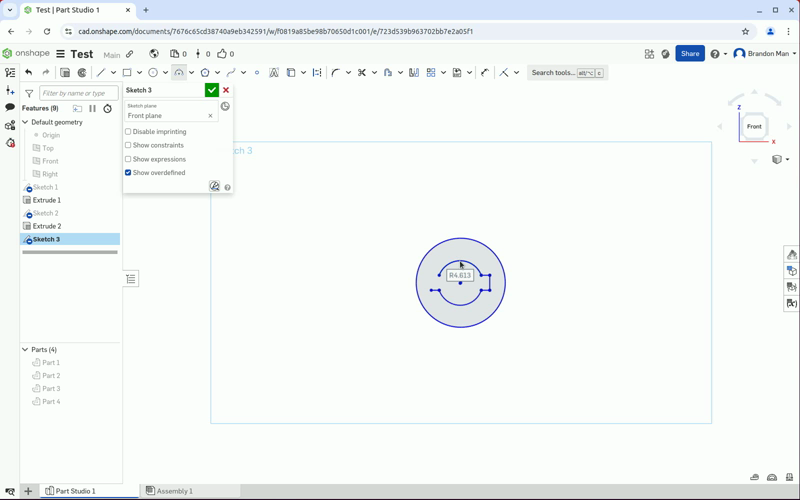
key(l)
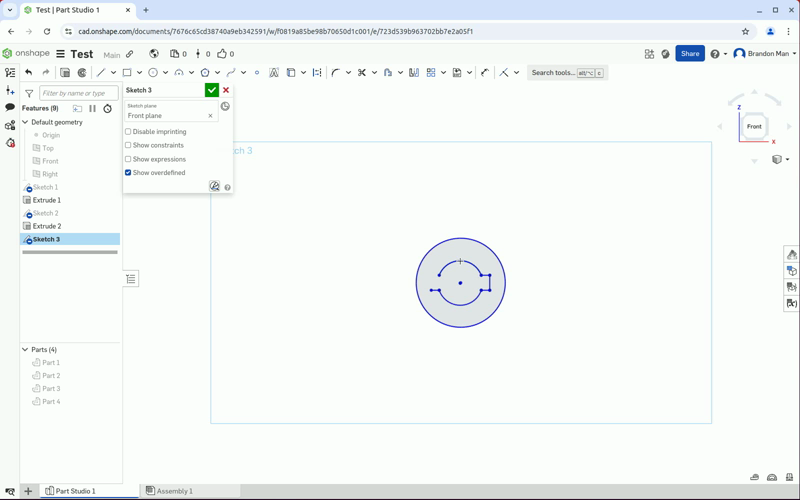
mouse_move(439, 275)
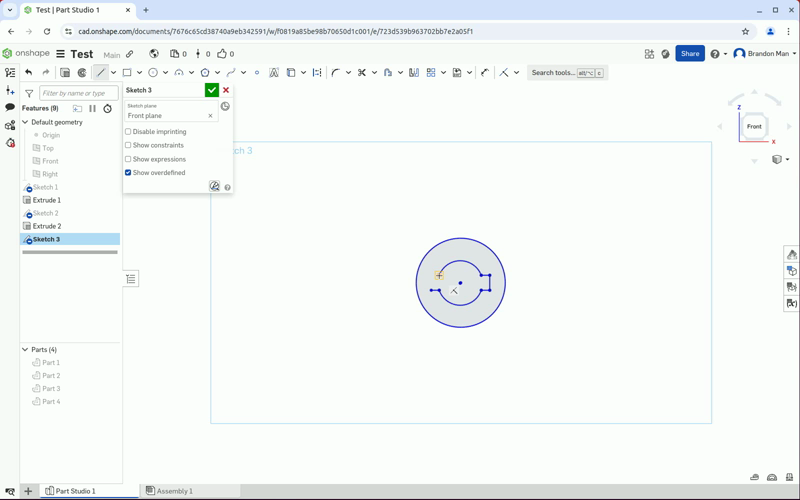
click(439, 275)
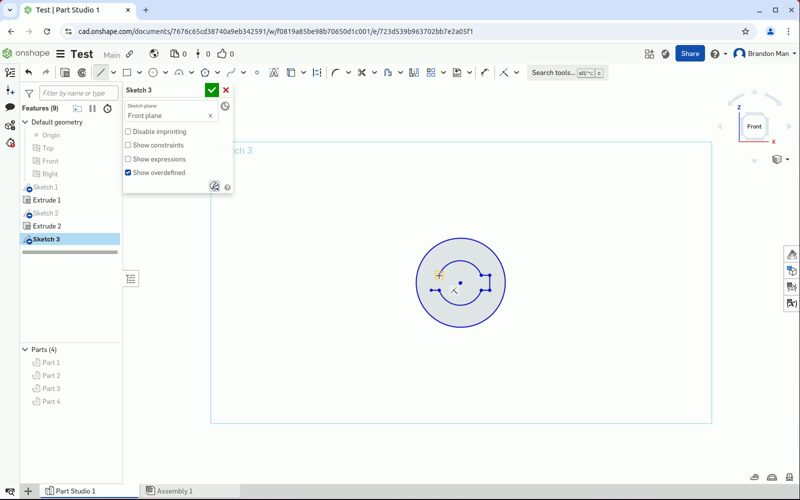
key_down(shift)
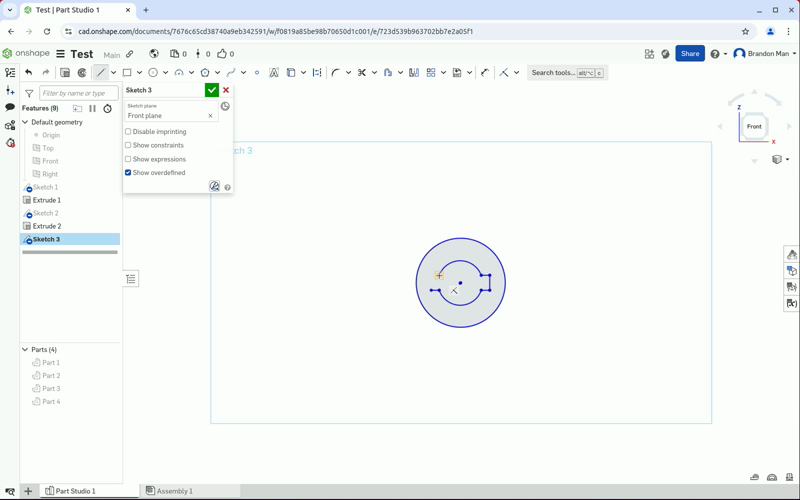
mouse_move(469, 275)
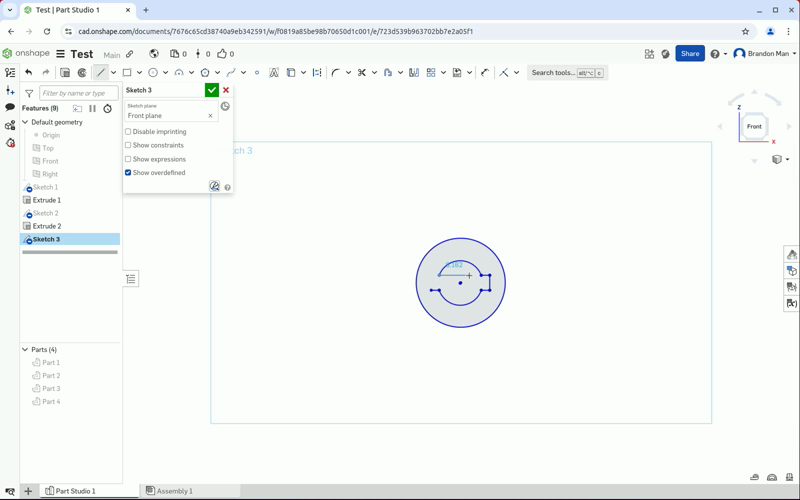
mouse_move(431, 275)
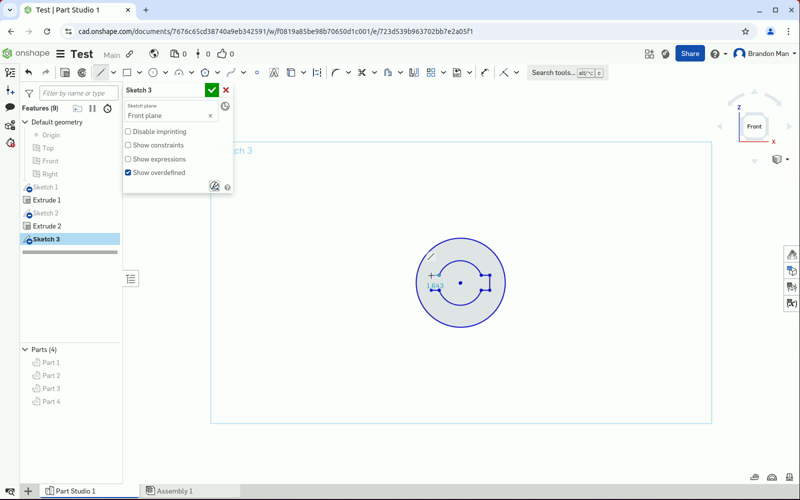
click(431, 275)
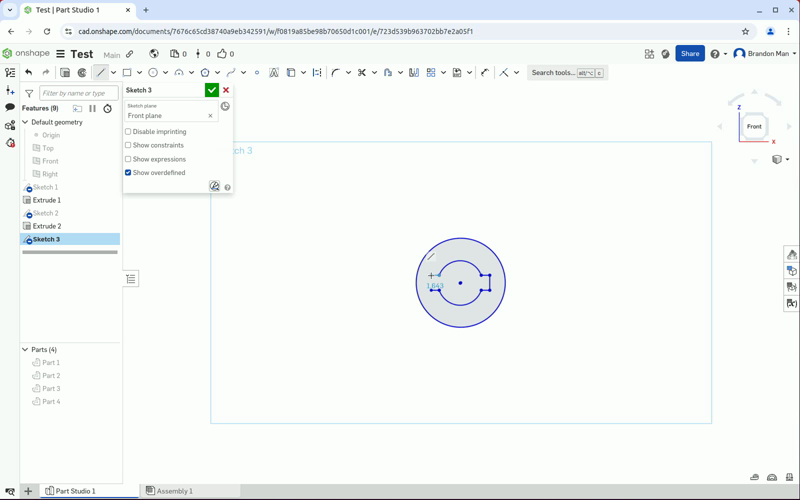
key_up(shift)
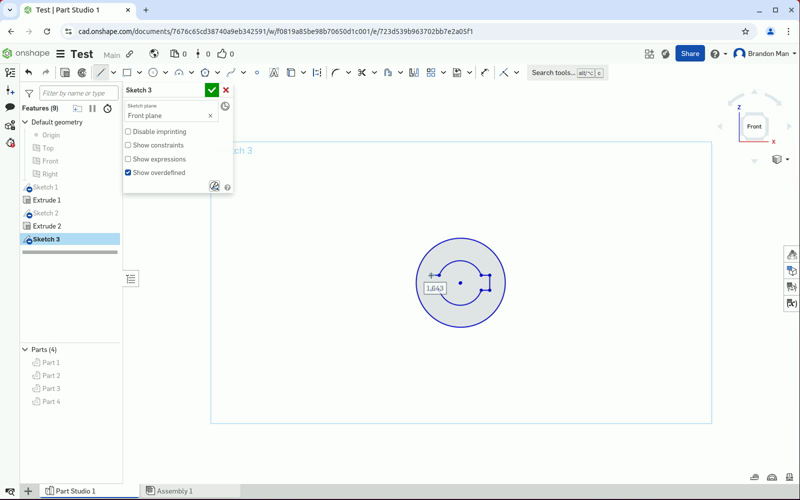
mouse_move(461, 275)
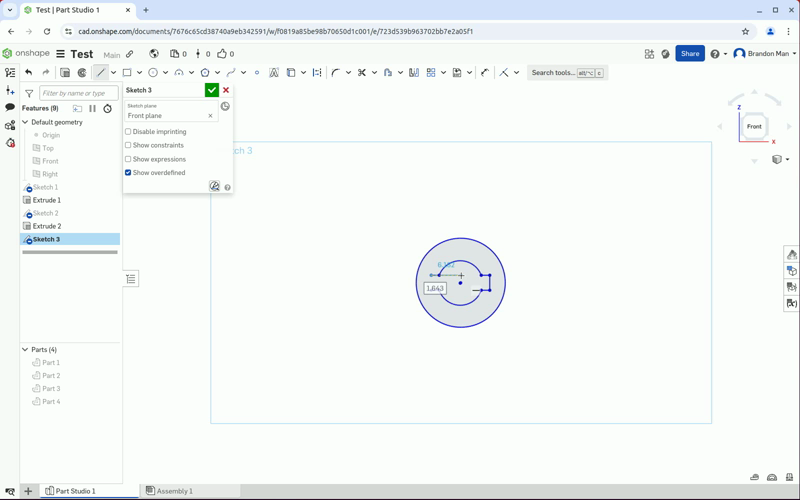
key_down(shift)
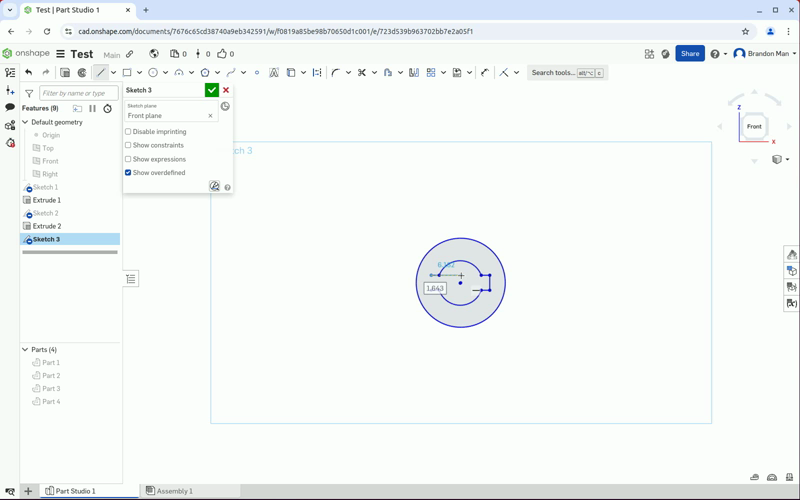
mouse_move(431, 290)
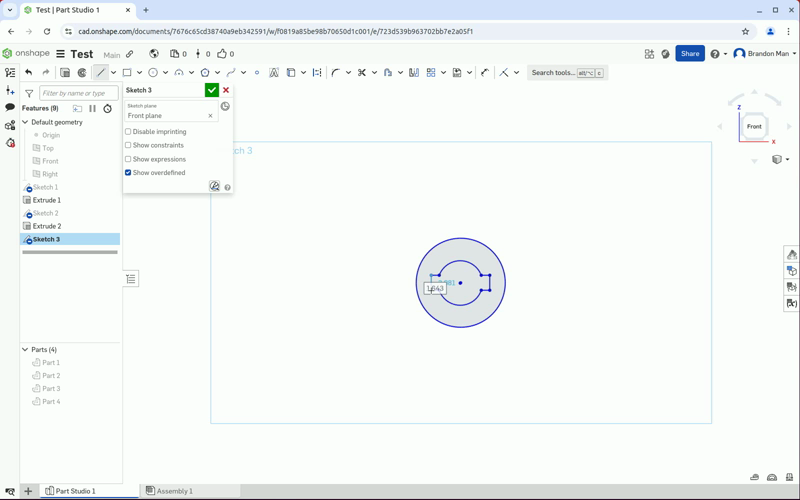
key_up(shift)
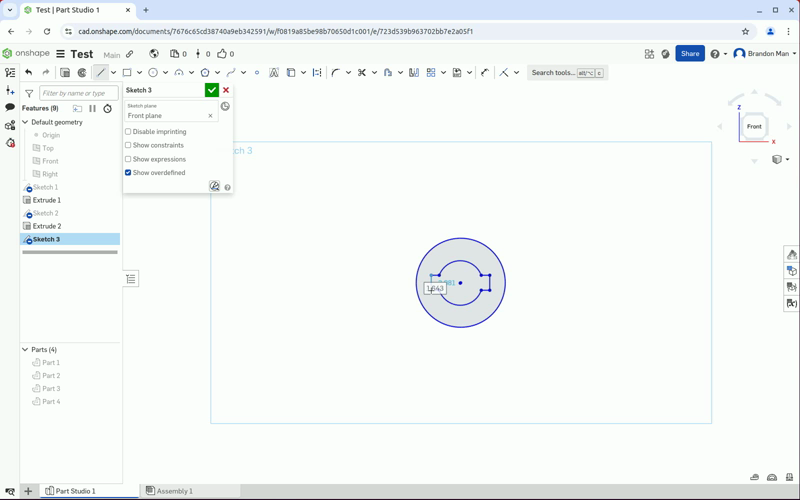
click(431, 290)
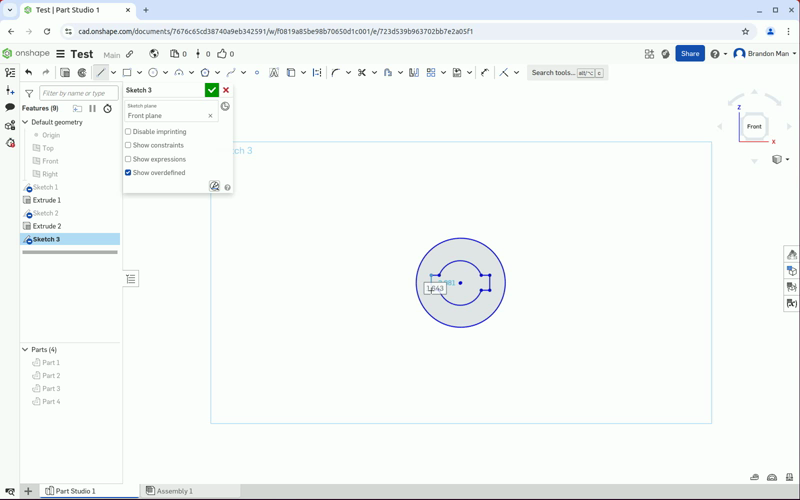
key(esc)
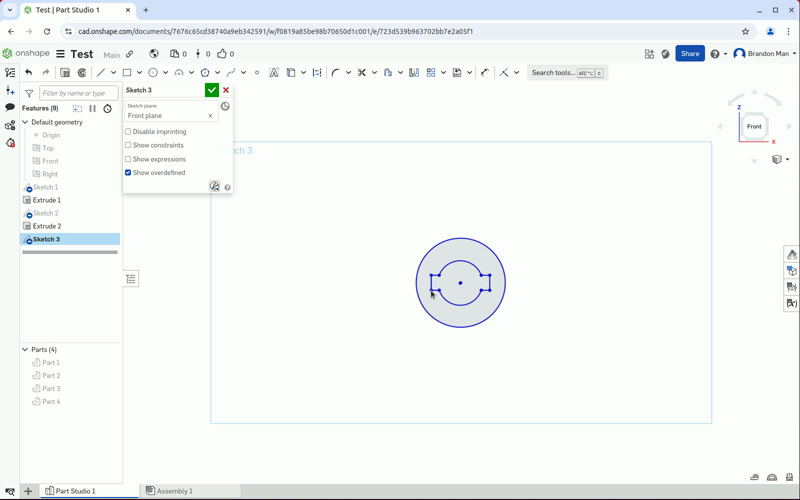
mouse_move(424, 263)
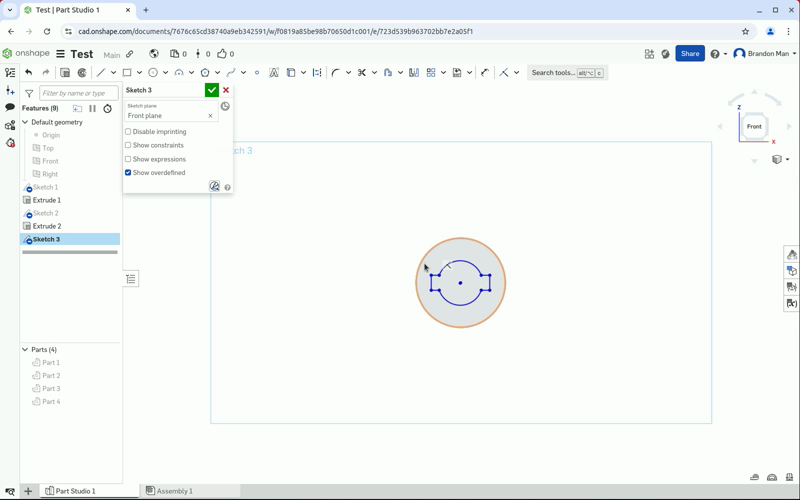
click(424, 263)
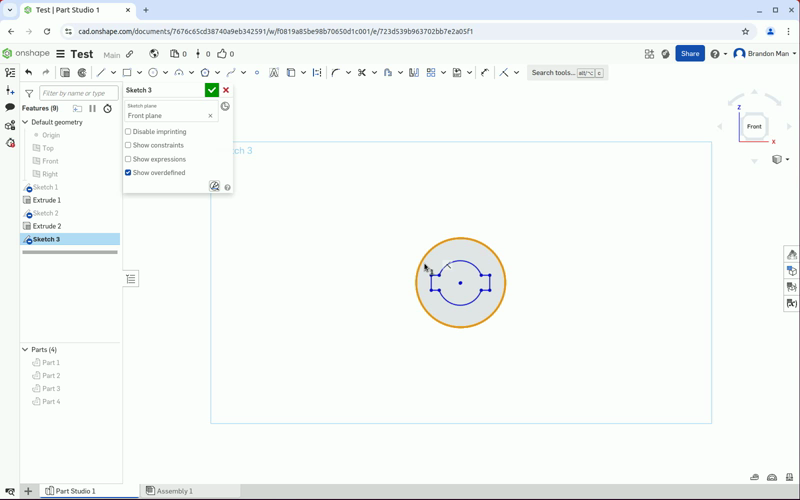
mouse_move(73, 352)
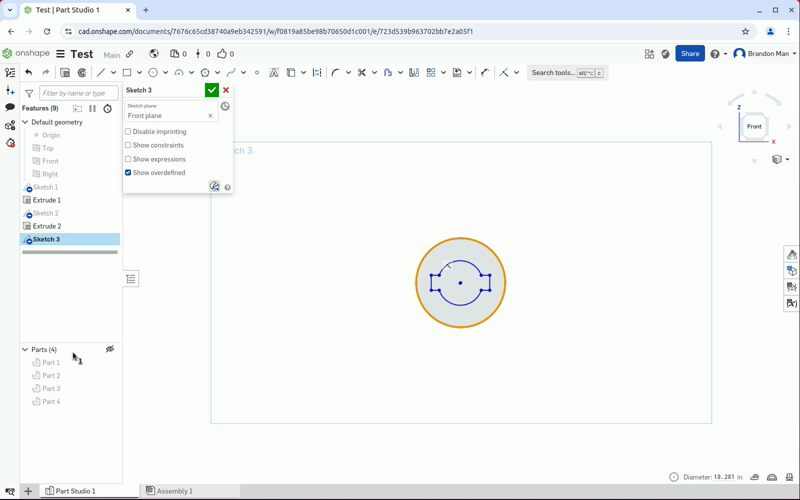
key(shift+y)
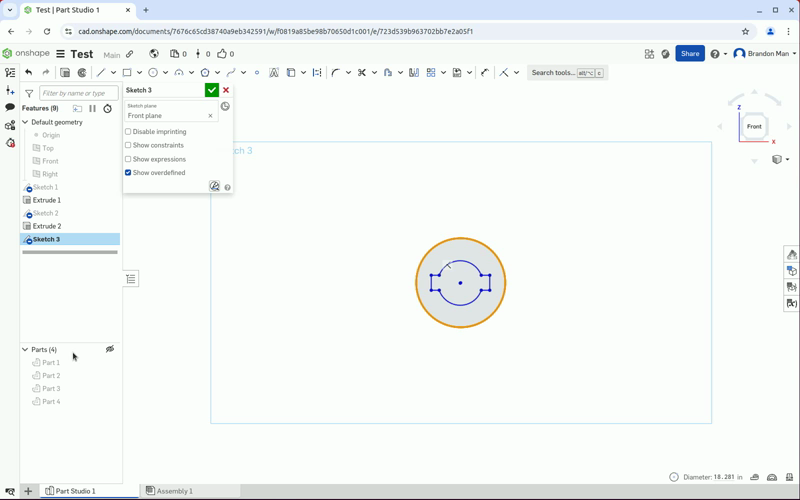
key(shift+e)
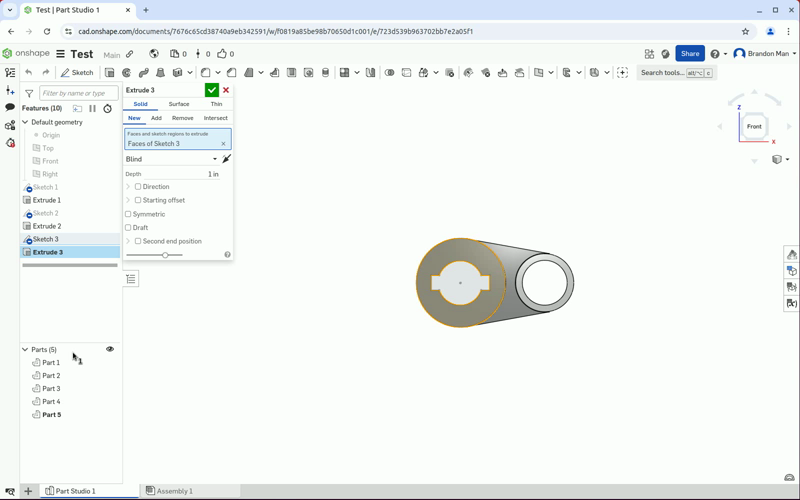
mouse_move(143, 106)
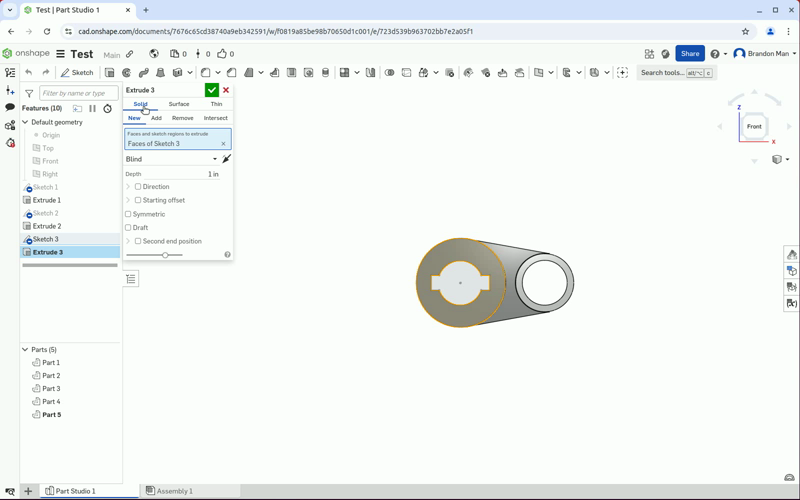
click(143, 106)
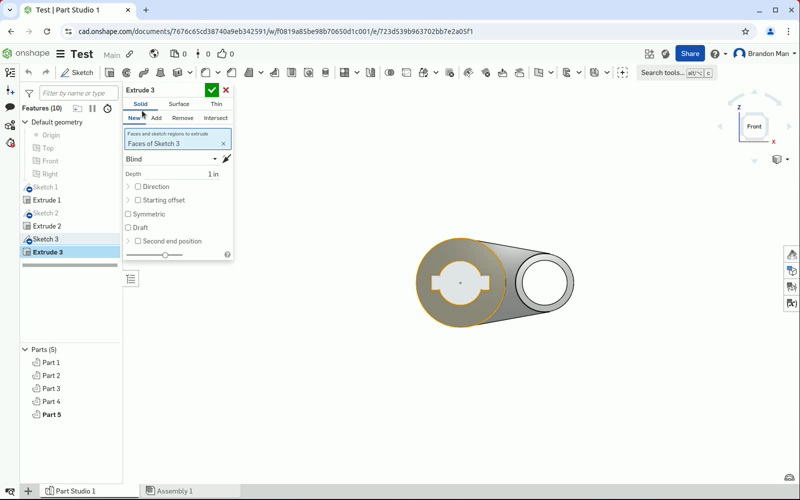
mouse_move(137, 120)
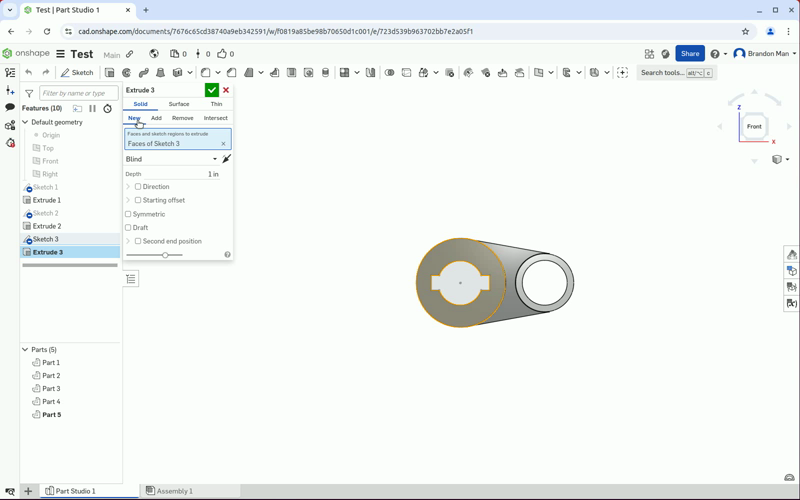
click(137, 120)
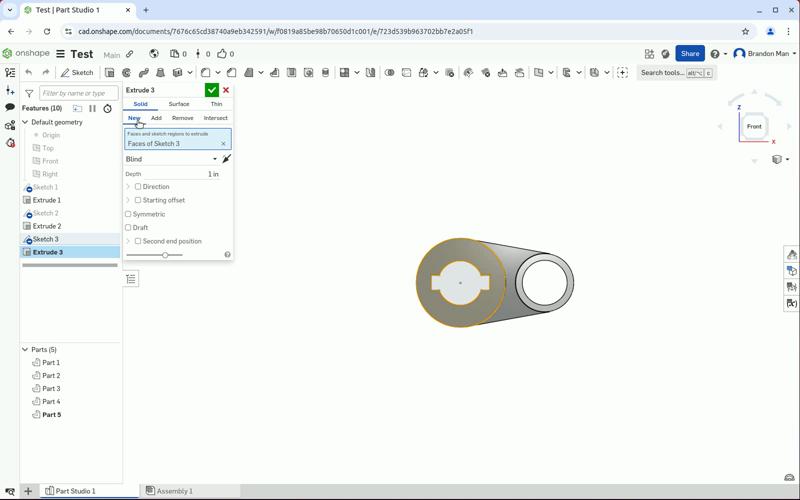
key(tab, 4)
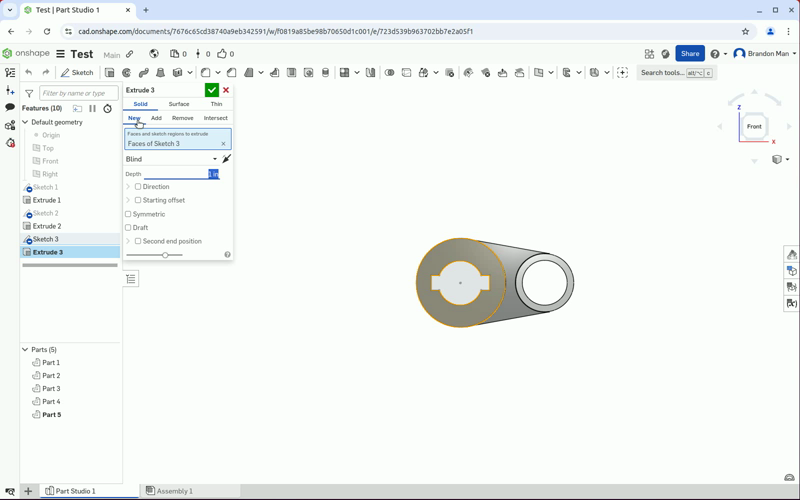
text(16.128)
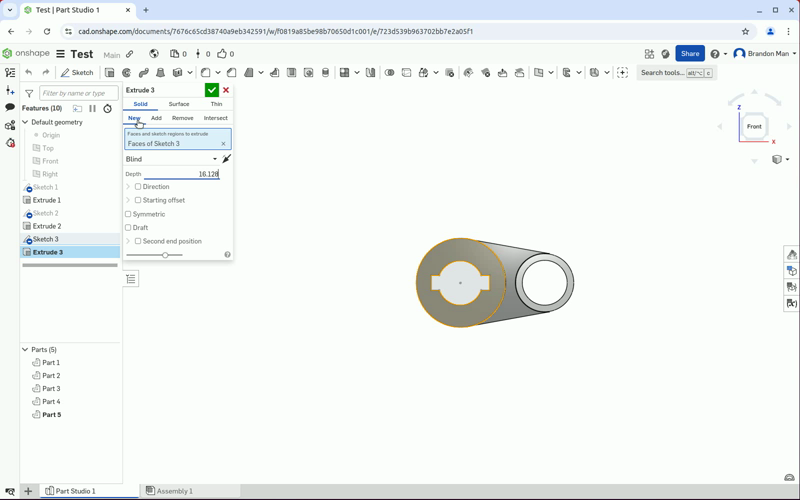
key(enter)
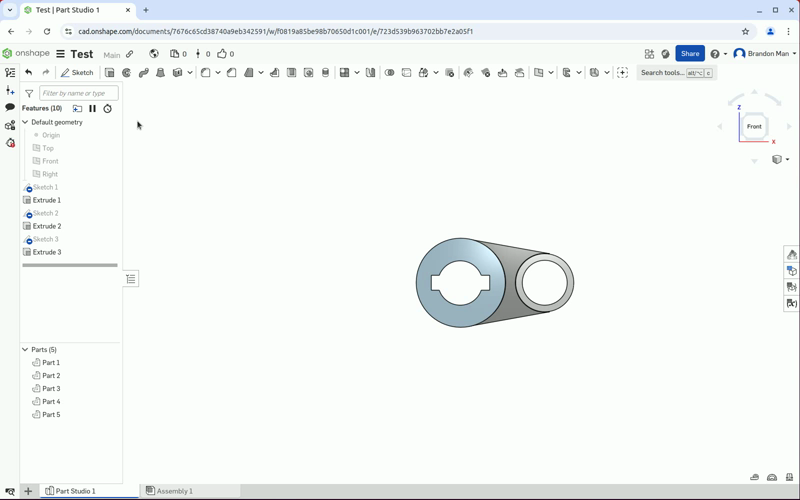
key(shift+h)
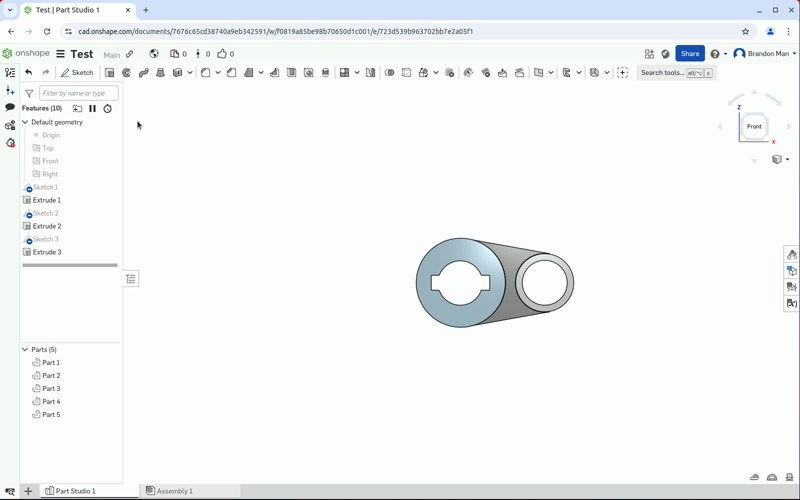
key(shift+h)
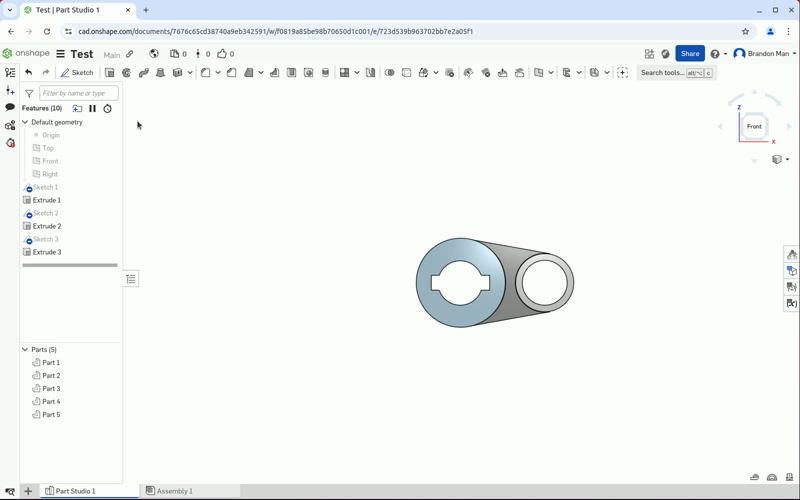
mouse_move(73, 189)
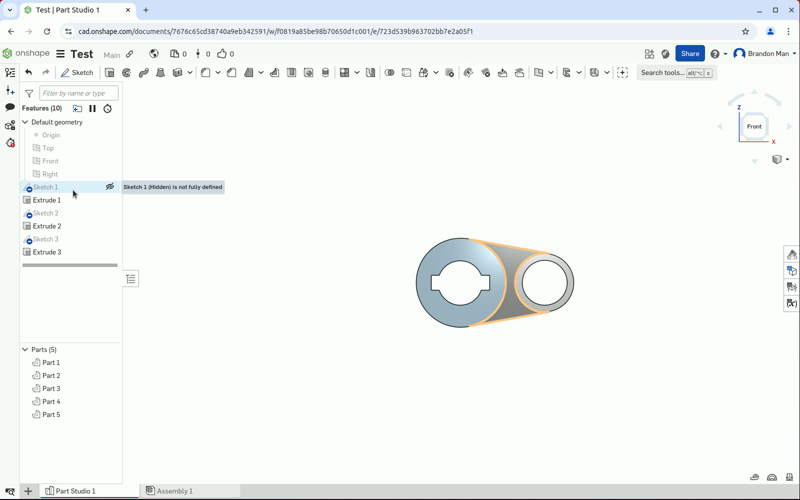
click(73, 189)
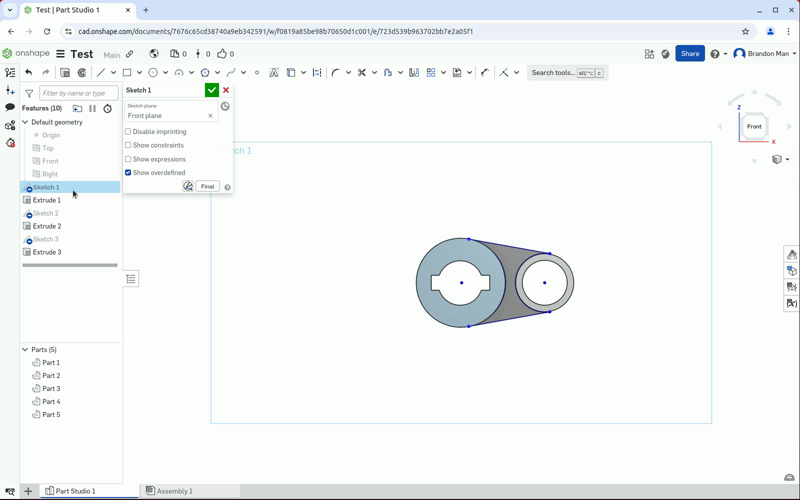
mouse_move(229, 92)
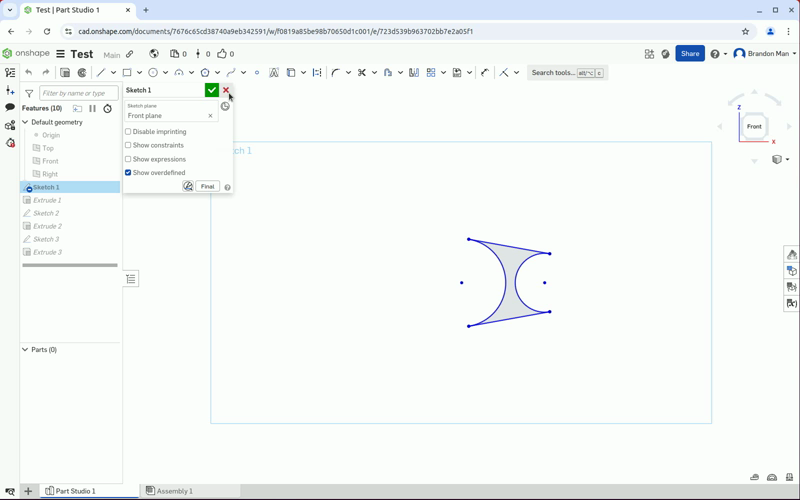
click(229, 92)
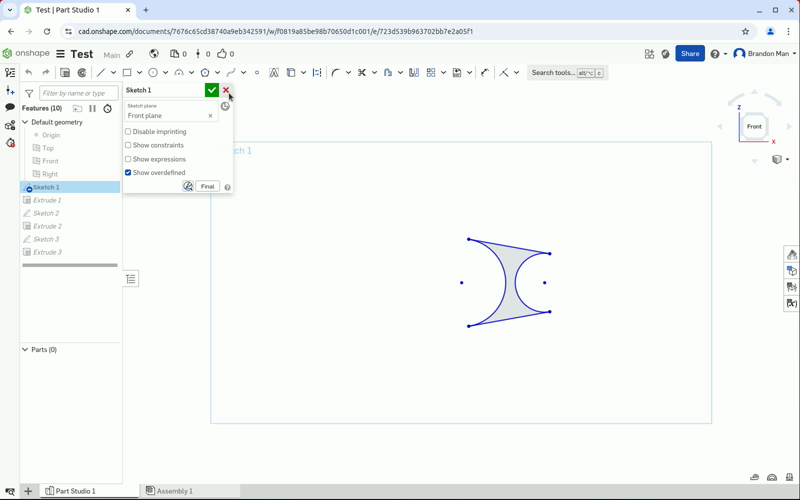
key(shift+s)
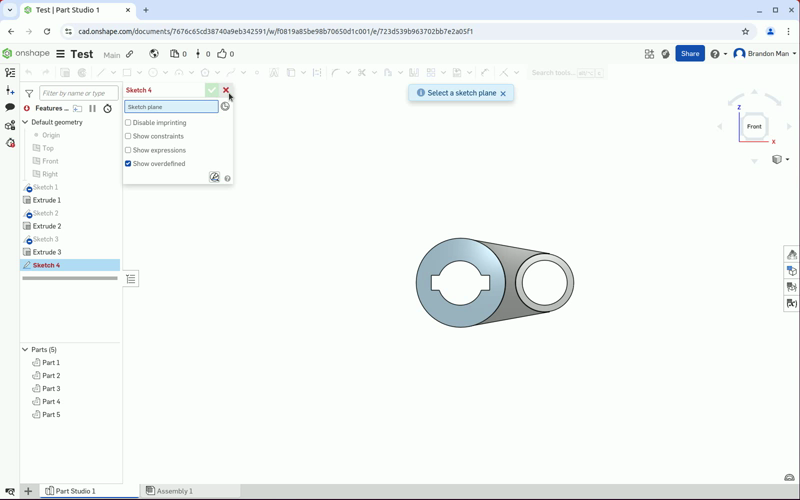
mouse_move(73, 163)
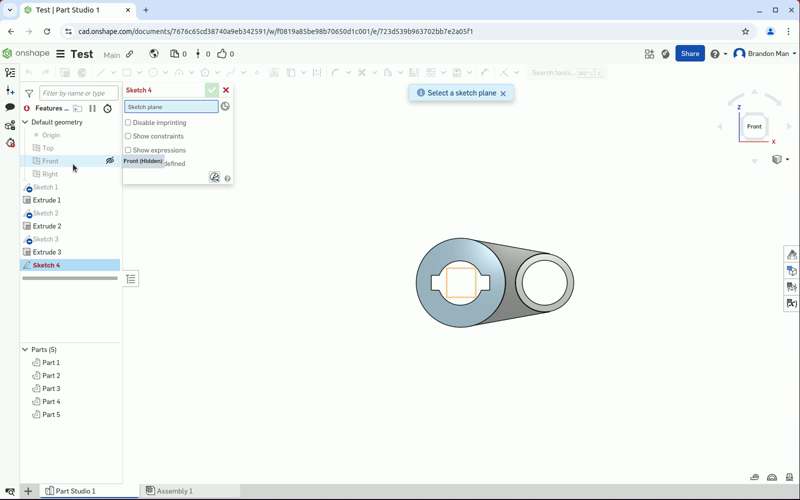
click(73, 163)
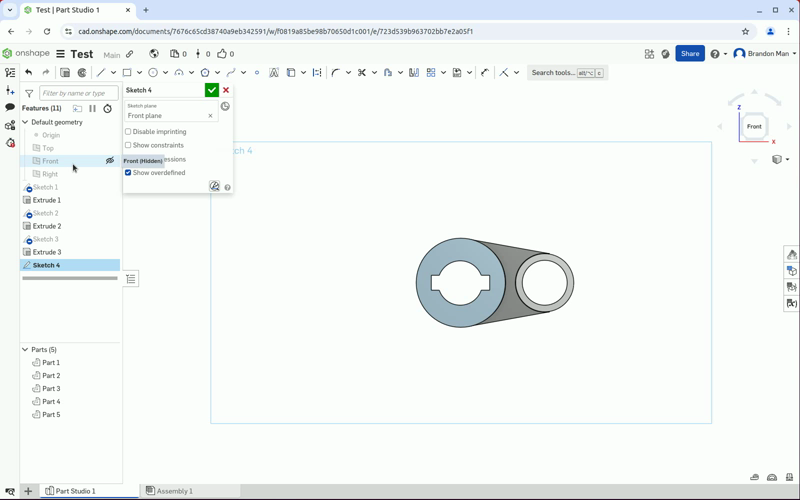
mouse_move(73, 352)
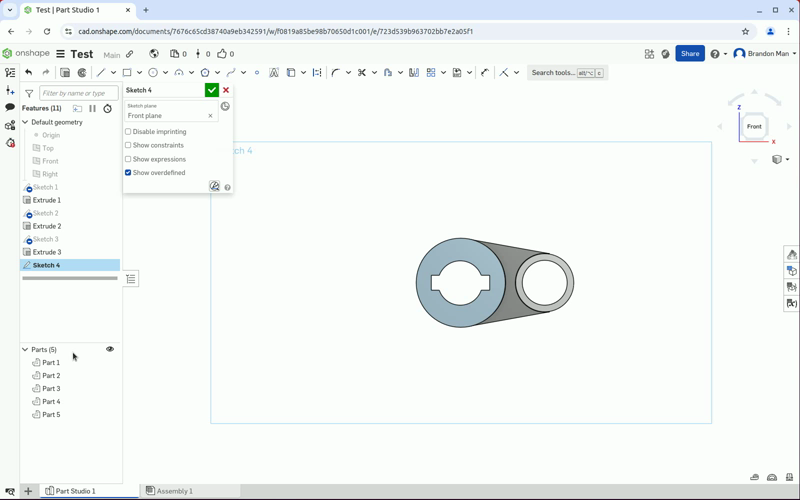
key(y)
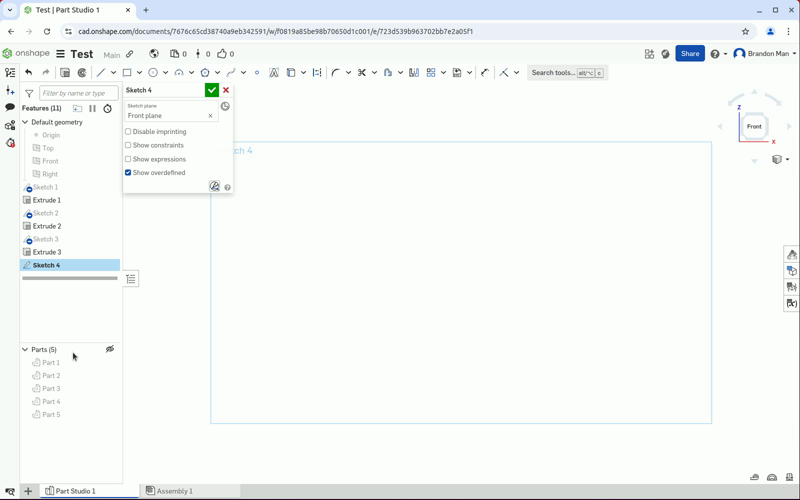
key(l)
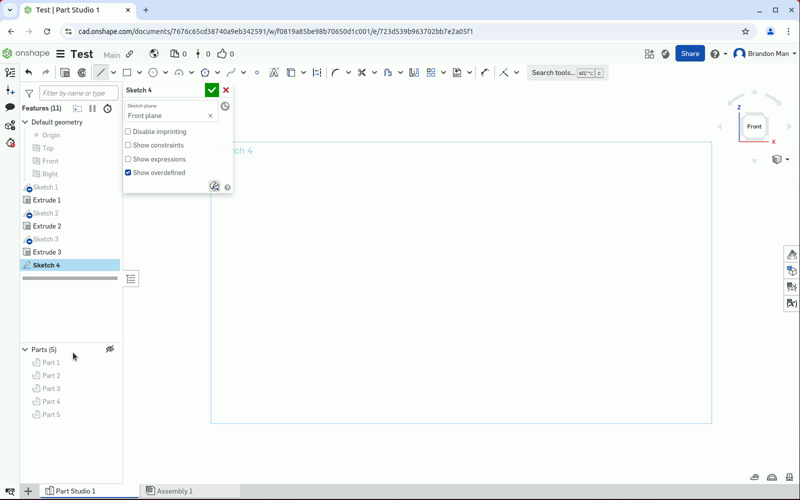
key_down(shift)
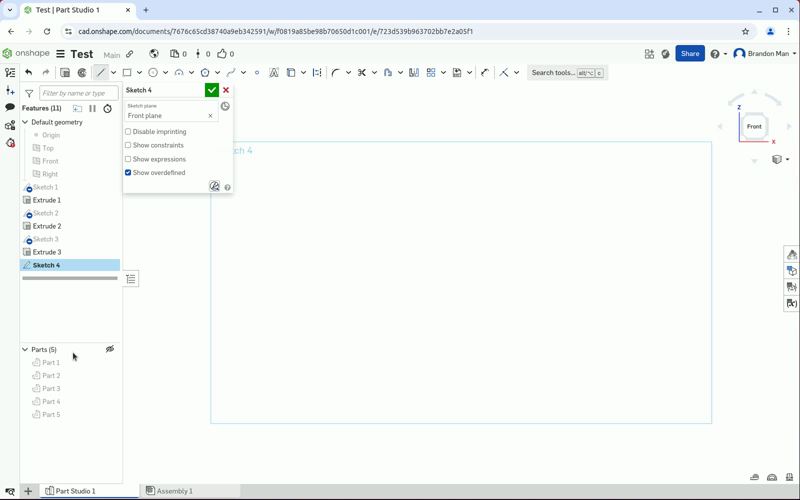
mouse_move(431, 290)
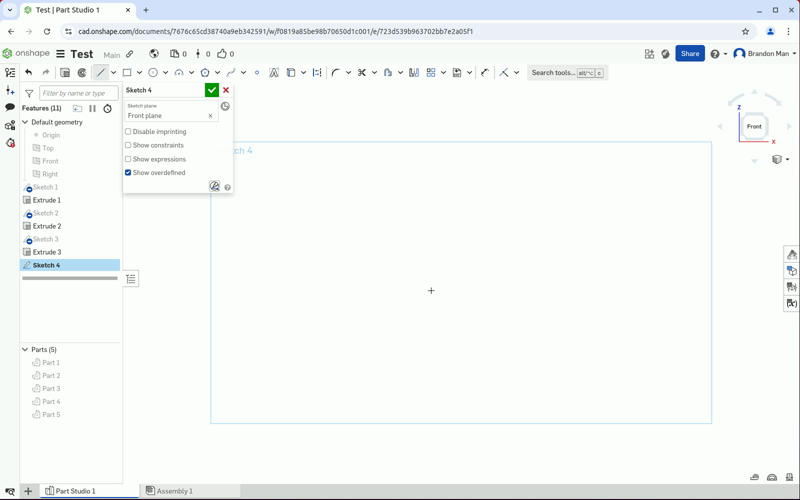
click(431, 290)
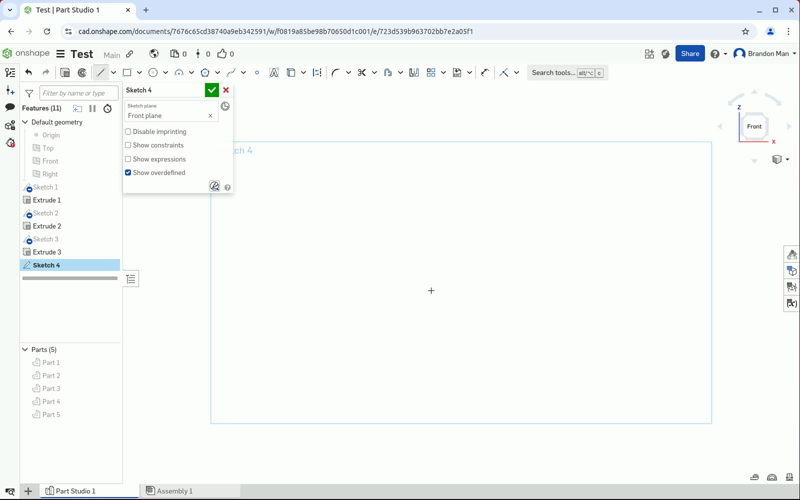
key_up(shift)
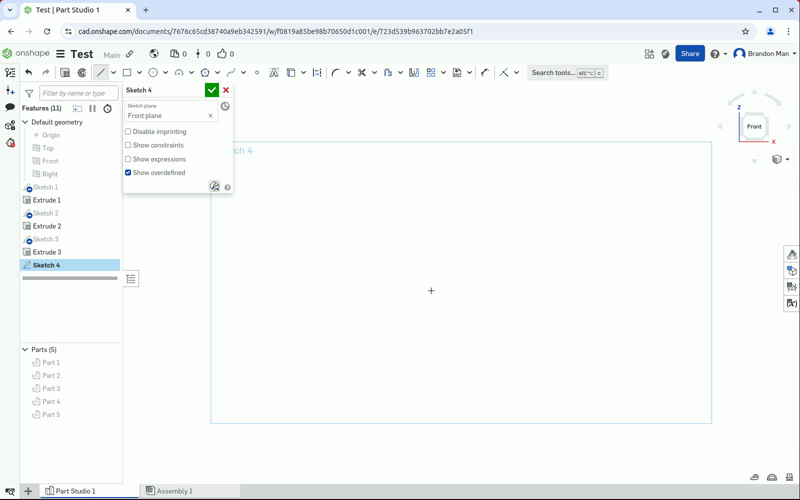
key_down(shift)
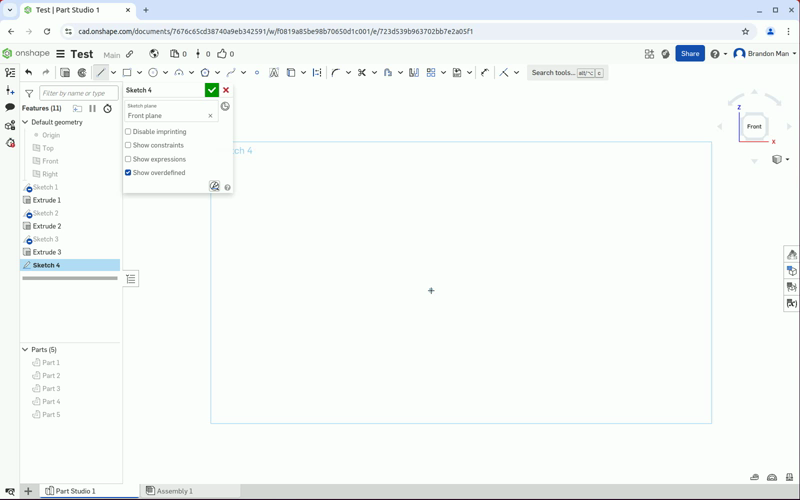
mouse_move(461, 290)
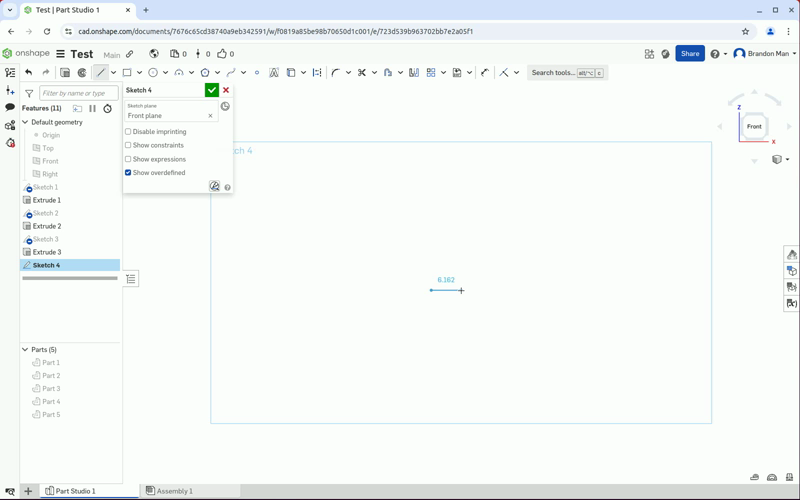
mouse_move(440, 290)
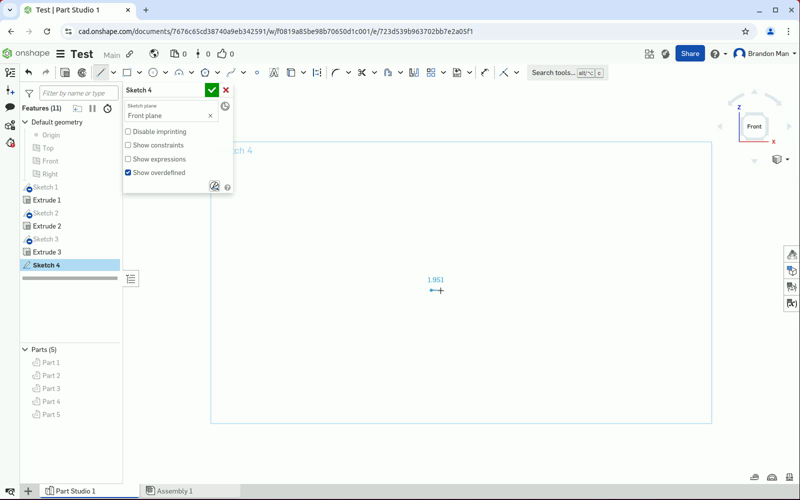
click(440, 290)
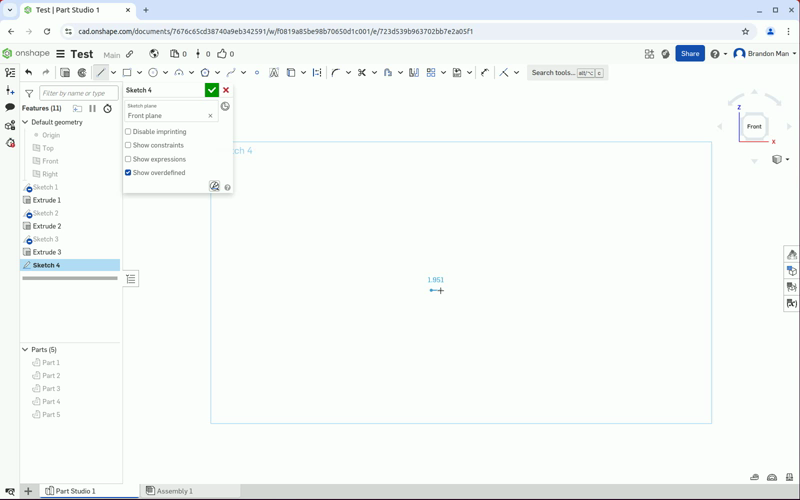
key_up(shift)
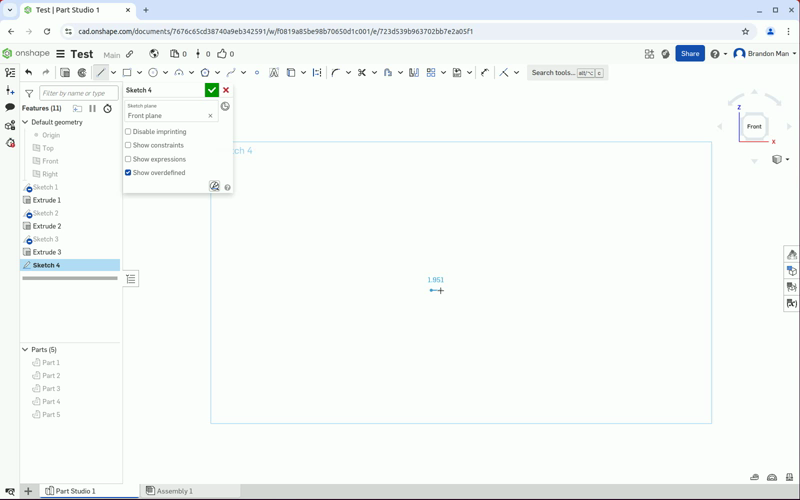
key(esc)
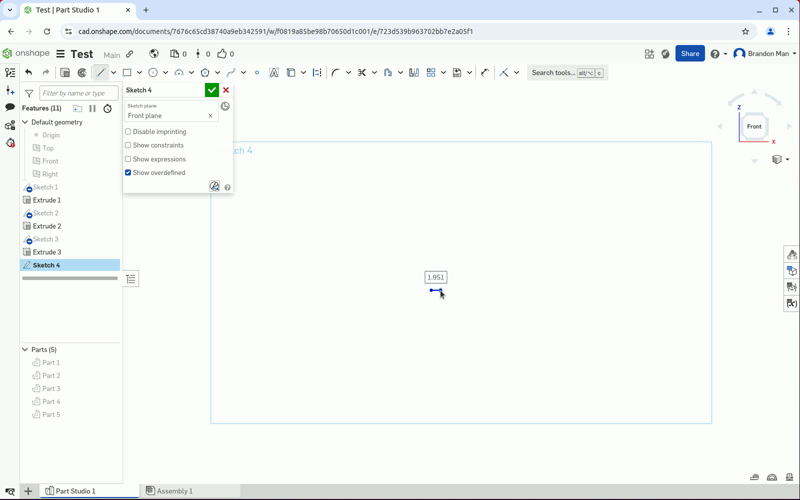
key(a)
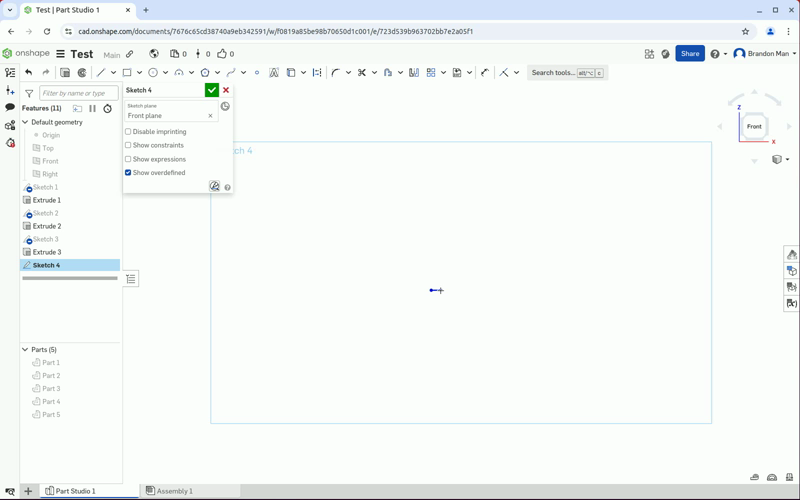
mouse_move(440, 290)
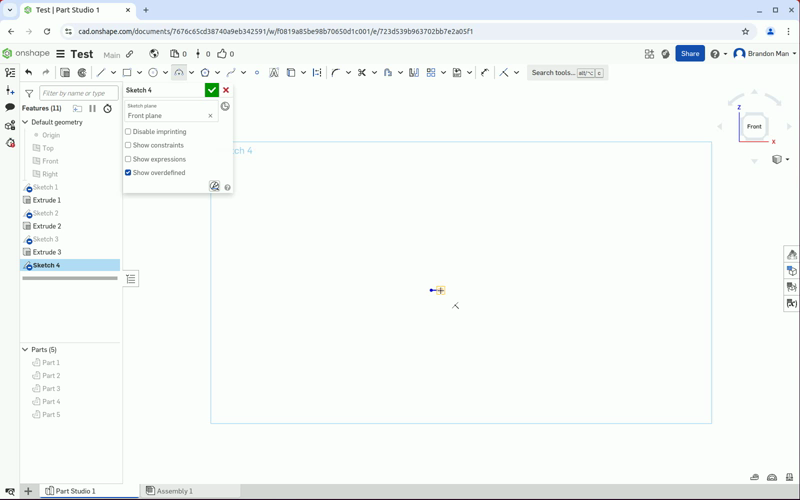
click(440, 290)
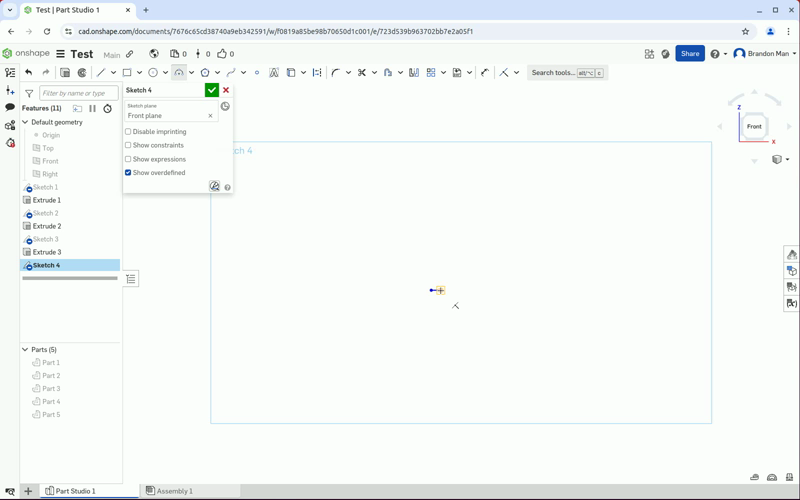
key_down(shift)
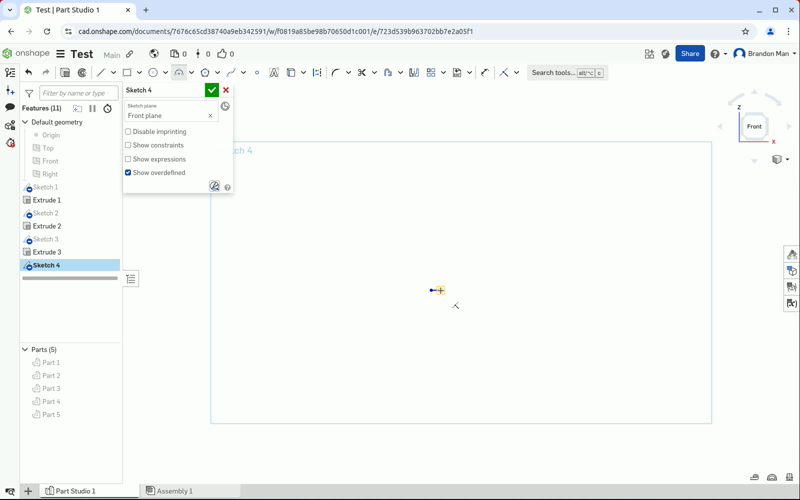
mouse_move(440, 273)
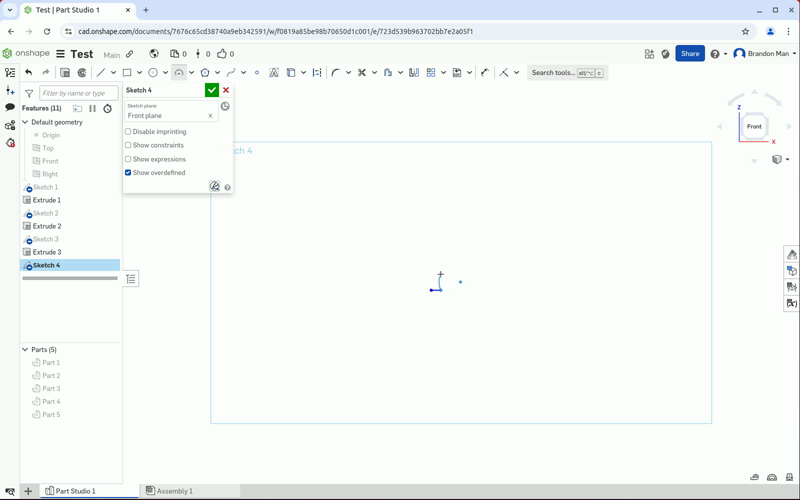
click(440, 273)
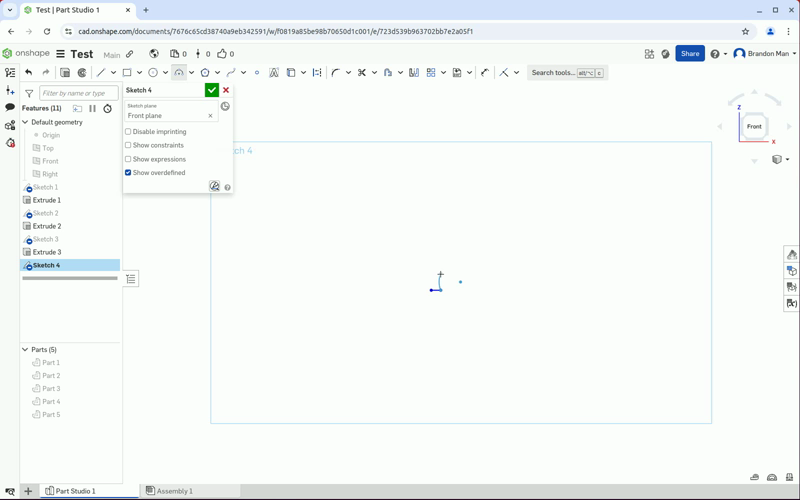
mouse_move(439, 281)
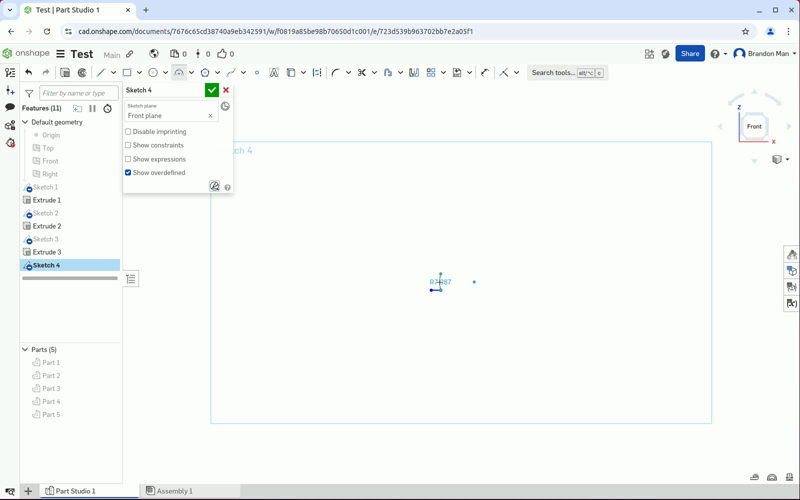
click(439, 281)
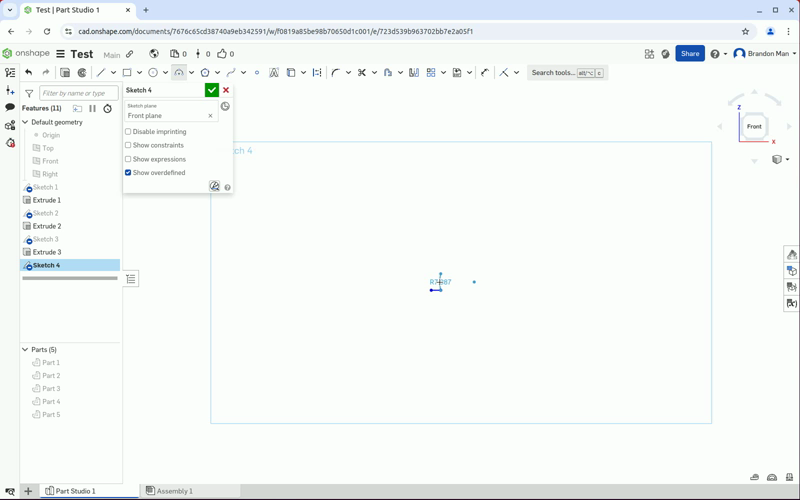
key_up(shift)
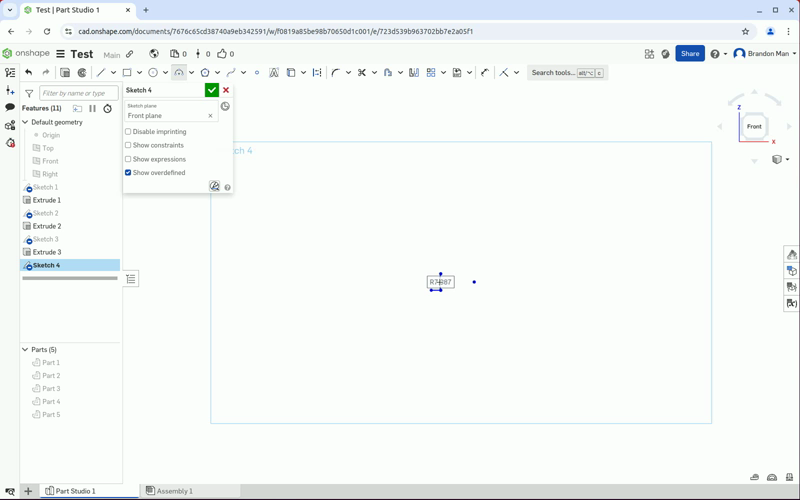
key(esc)
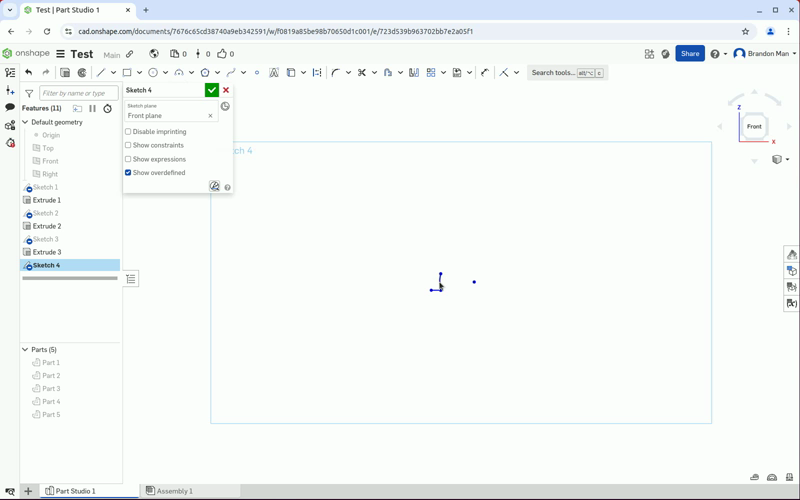
key(l)
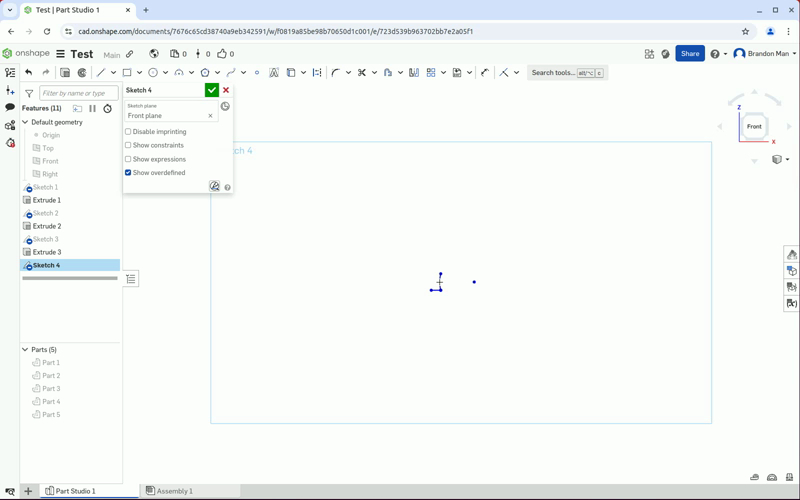
mouse_move(440, 273)
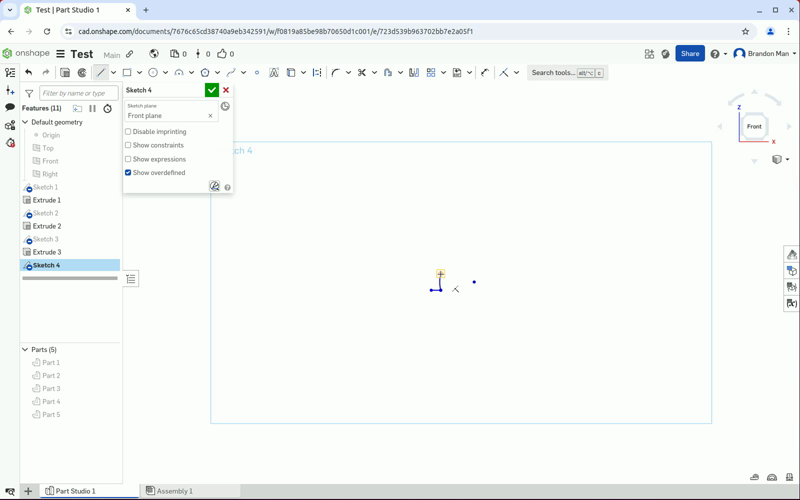
click(440, 273)
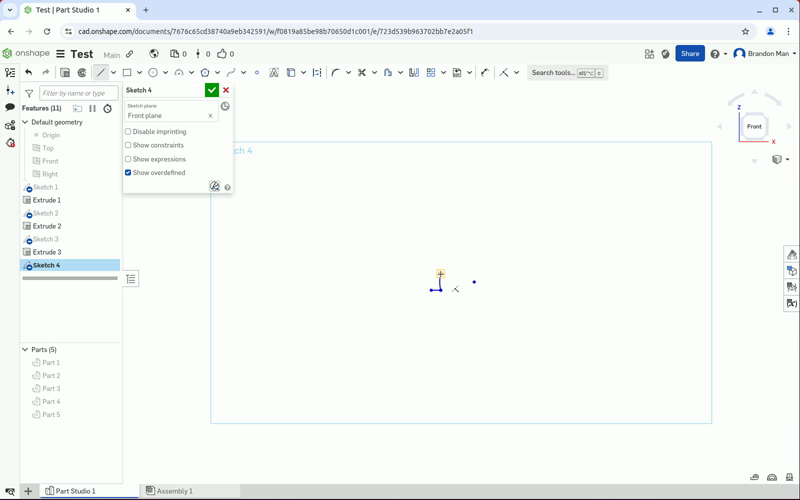
key_down(shift)
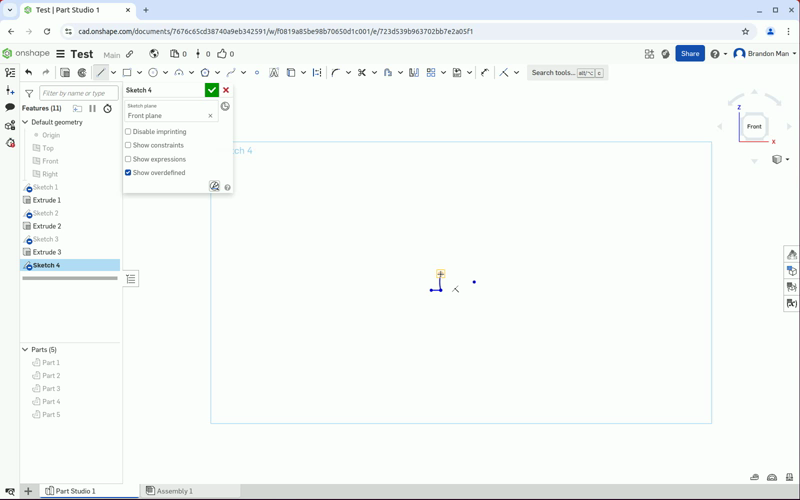
mouse_move(470, 273)
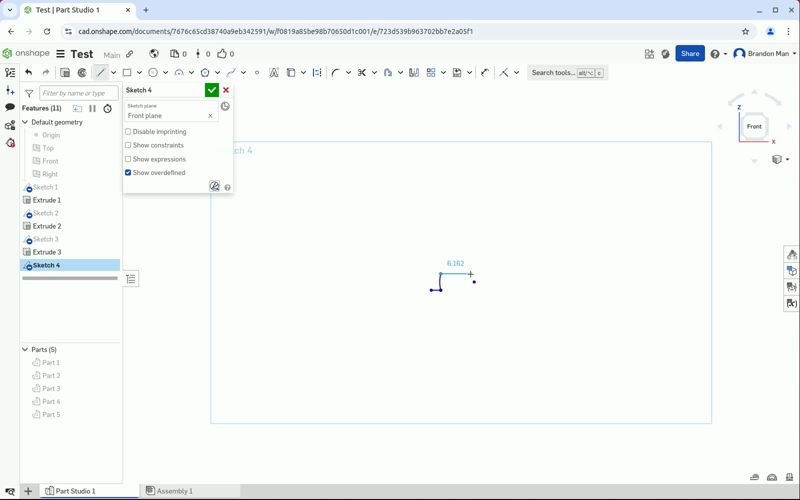
mouse_move(431, 273)
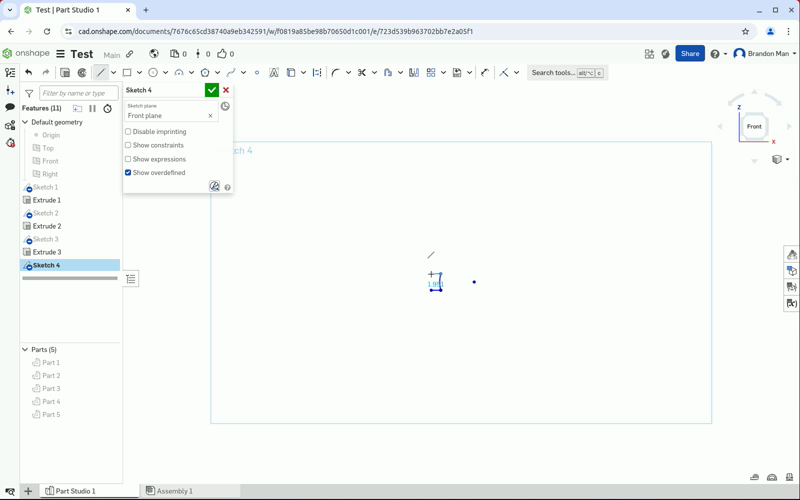
click(431, 273)
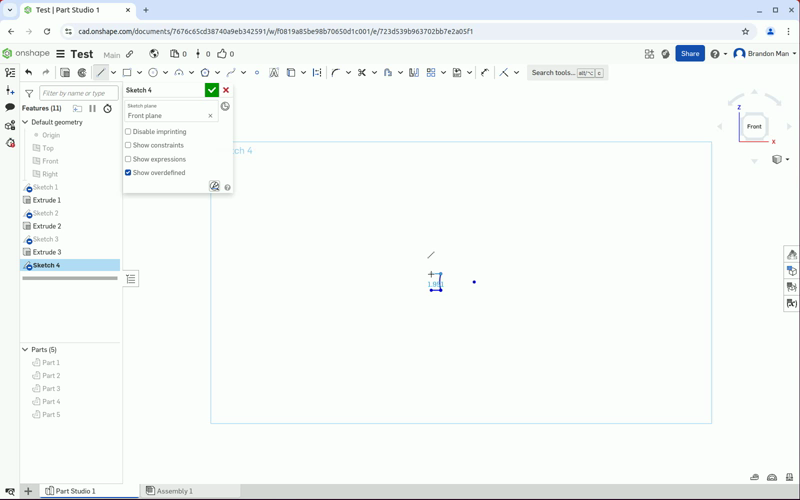
key_up(shift)
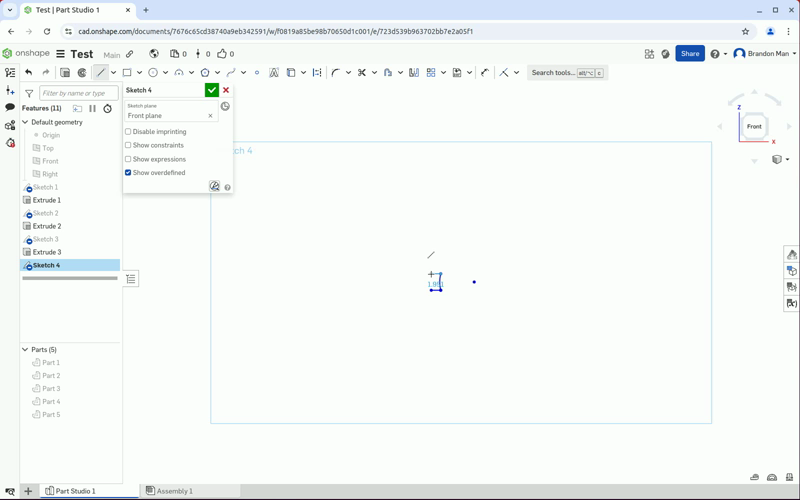
mouse_move(461, 273)
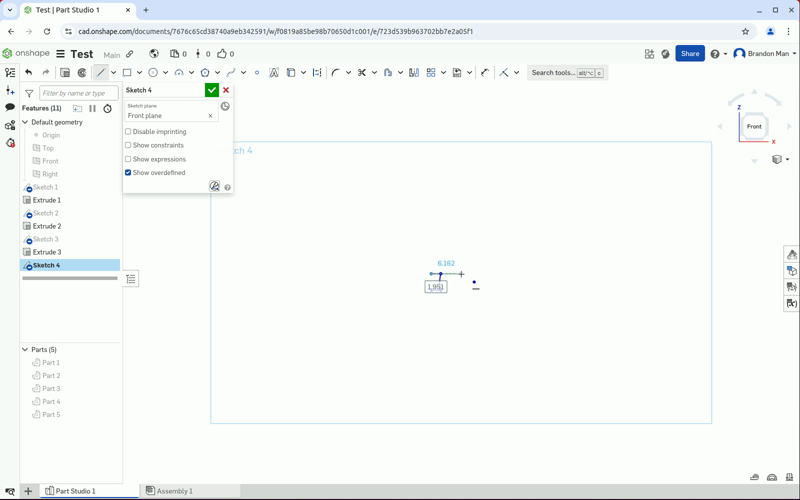
key_down(shift)
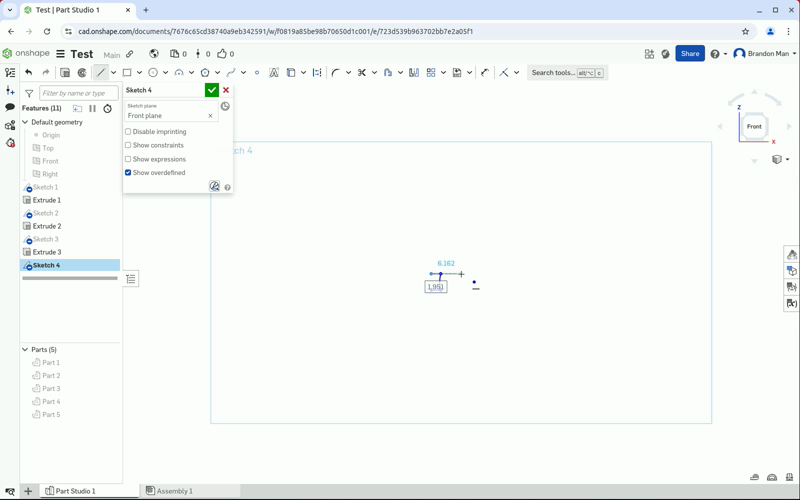
mouse_move(431, 290)
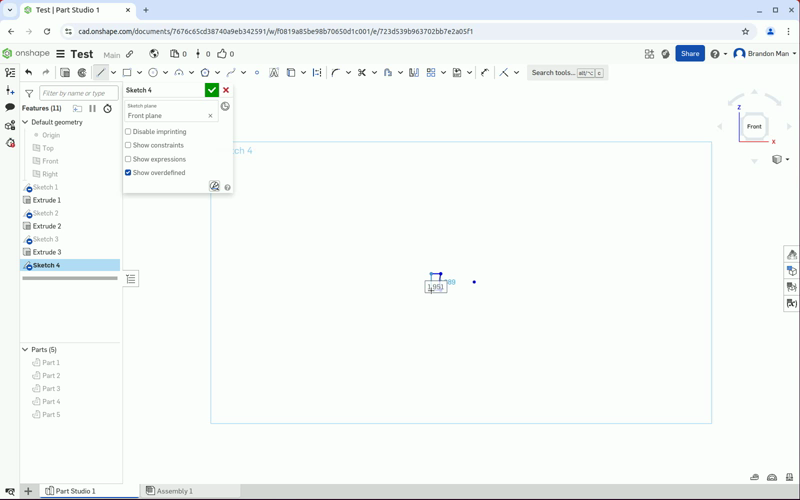
key_up(shift)
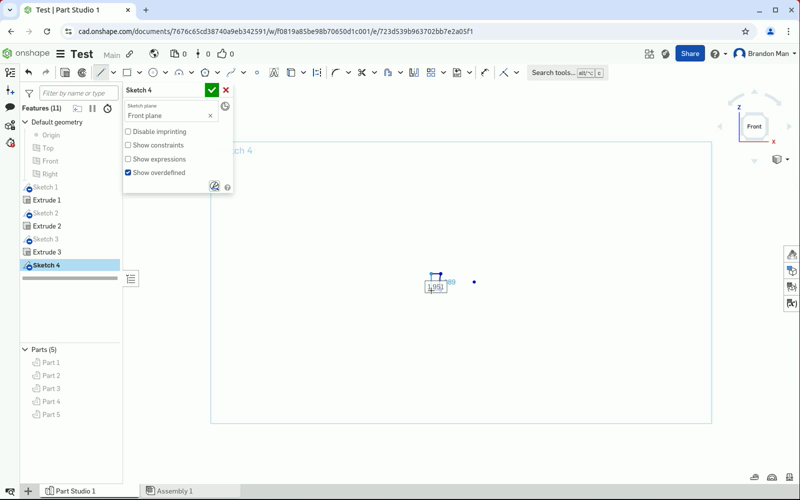
click(431, 290)
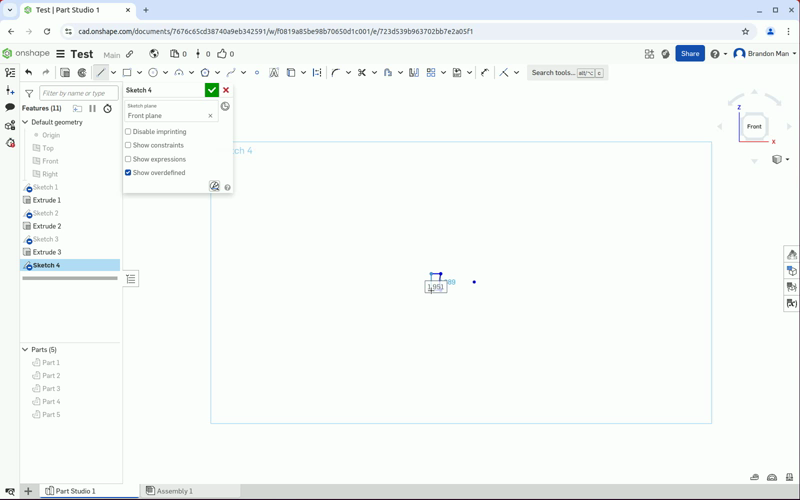
key(esc)
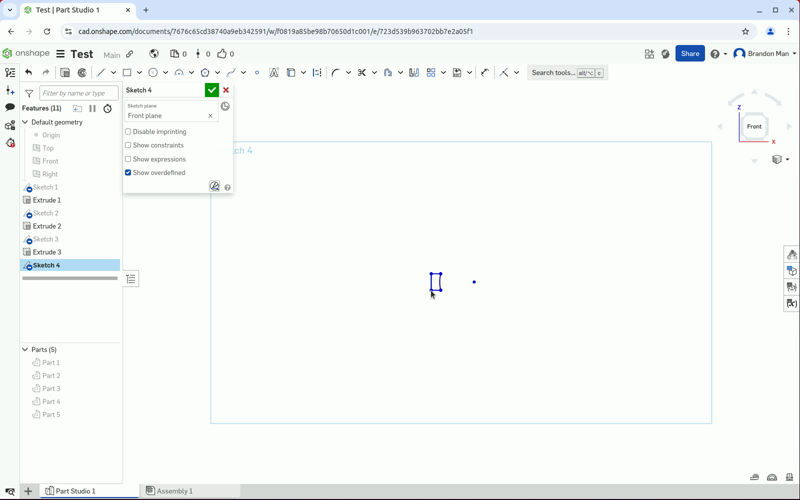
mouse_move(438, 274)
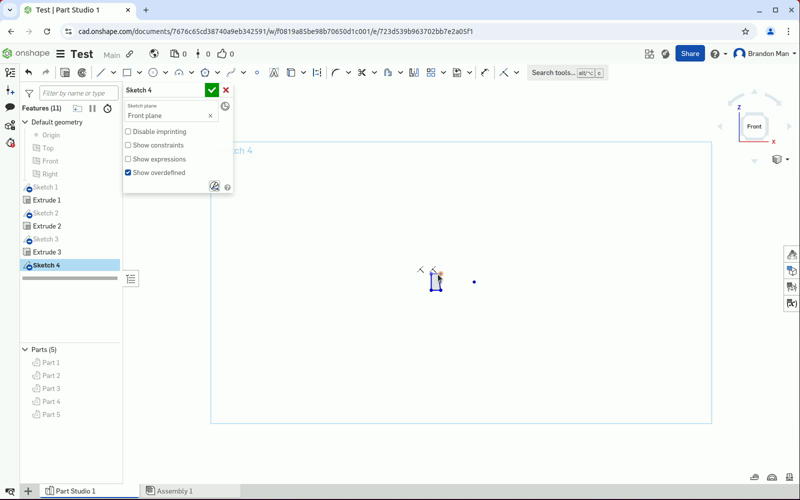
scroll(6)
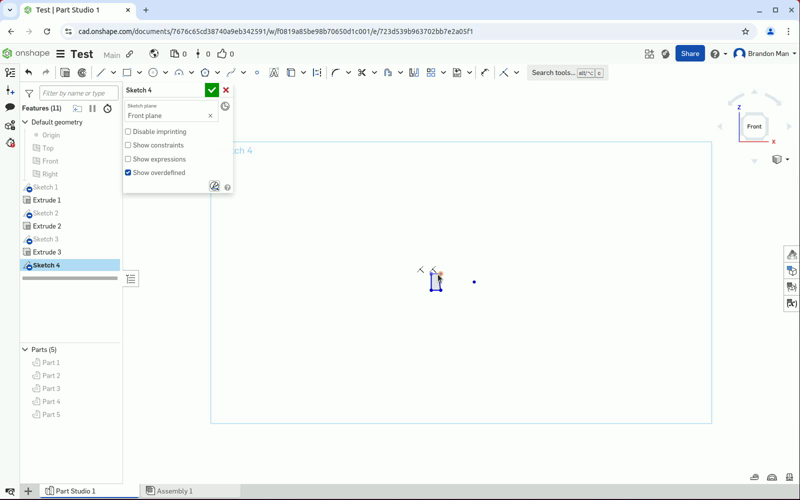
scroll(6)
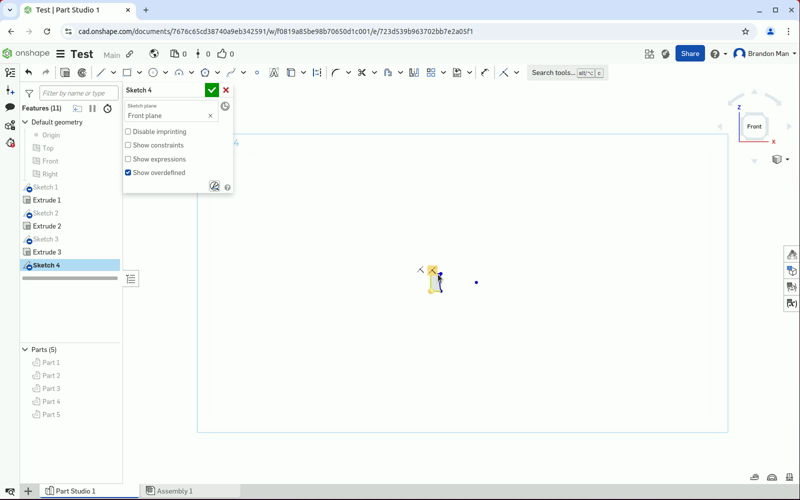
scroll(6)
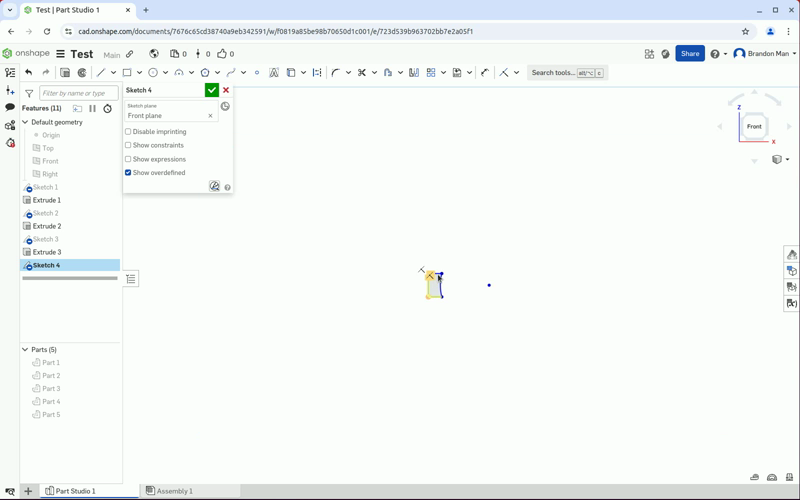
scroll(6)
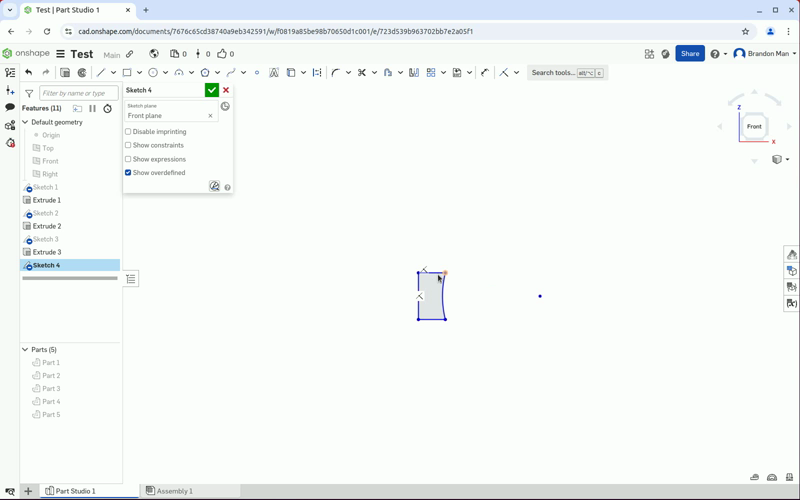
scroll(6)
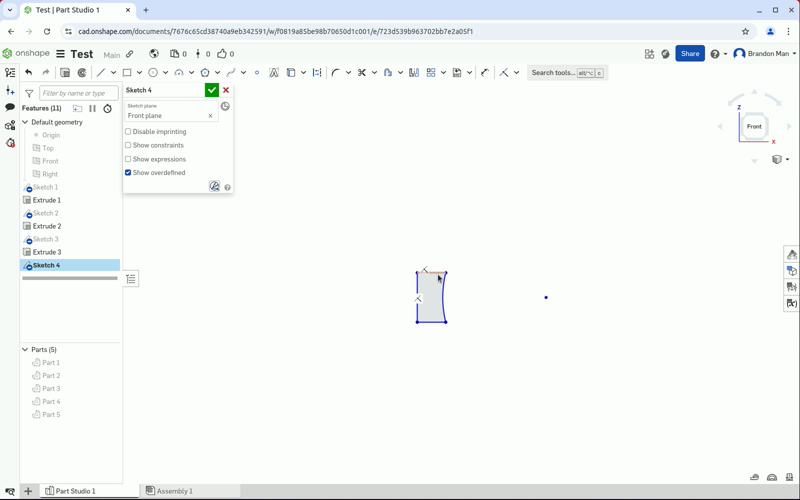
scroll(6)
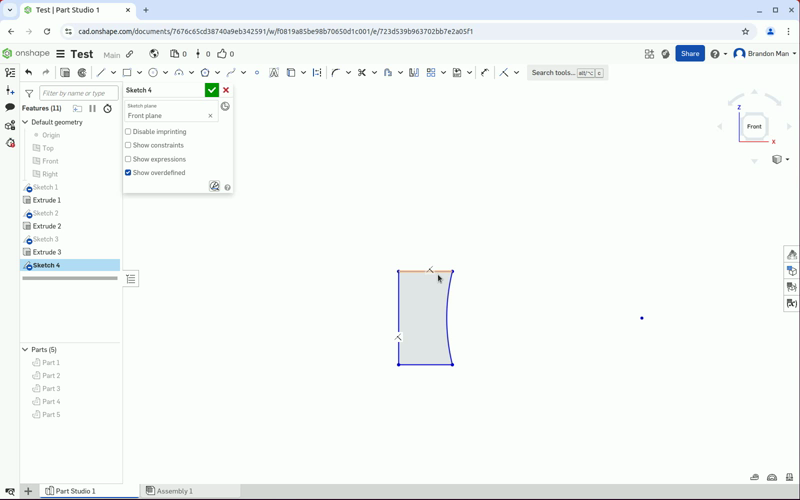
scroll(6)
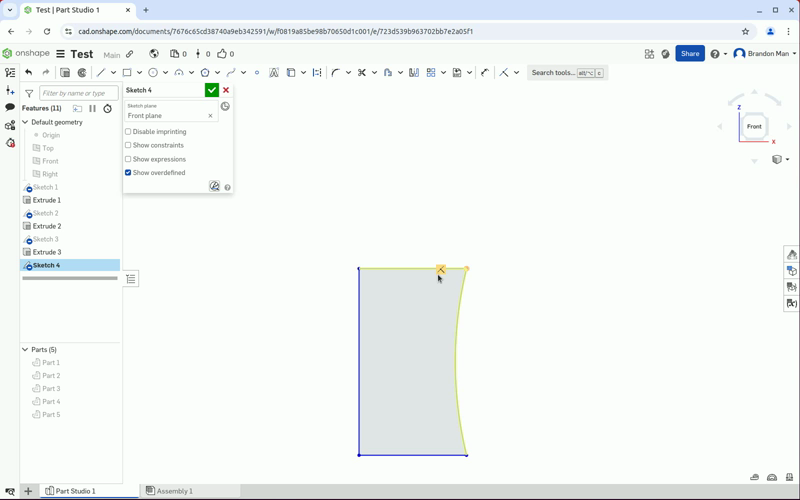
click(438, 274)
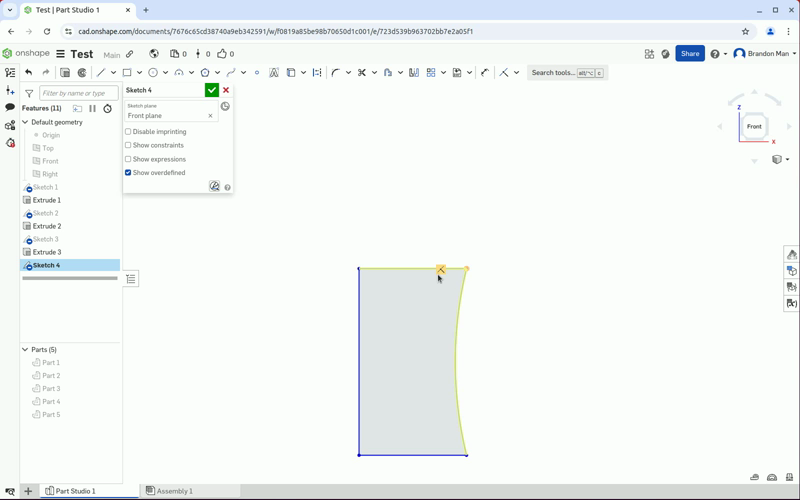
scroll(-6)
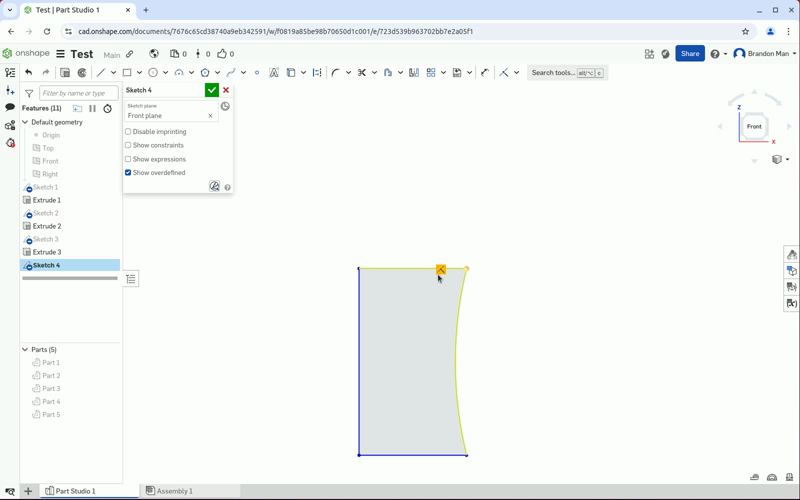
scroll(-6)
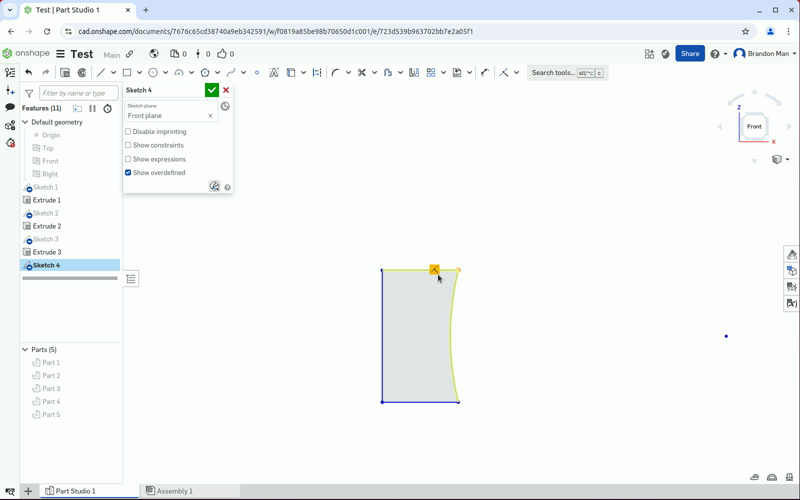
scroll(-6)
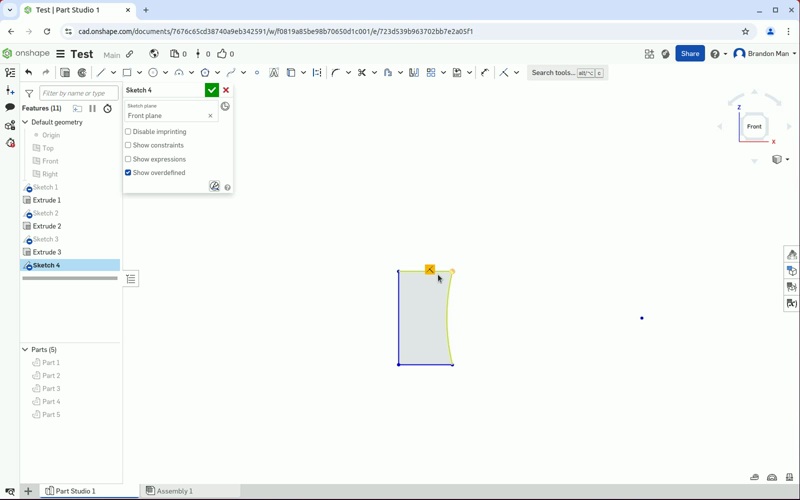
scroll(-6)
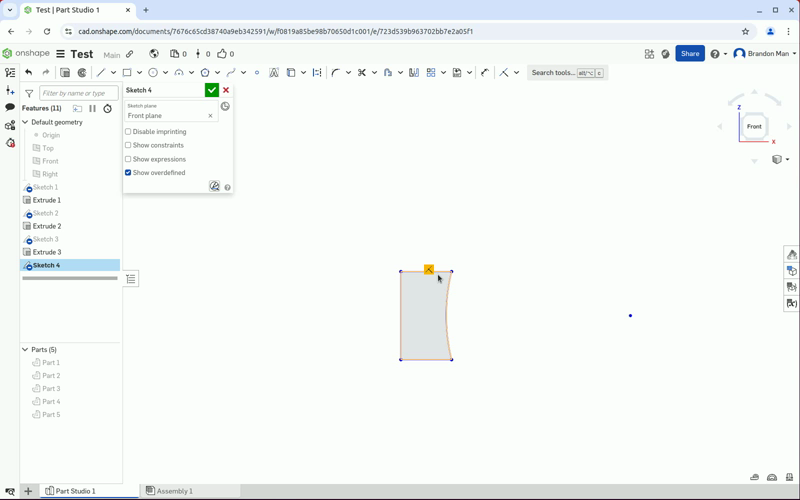
scroll(-6)
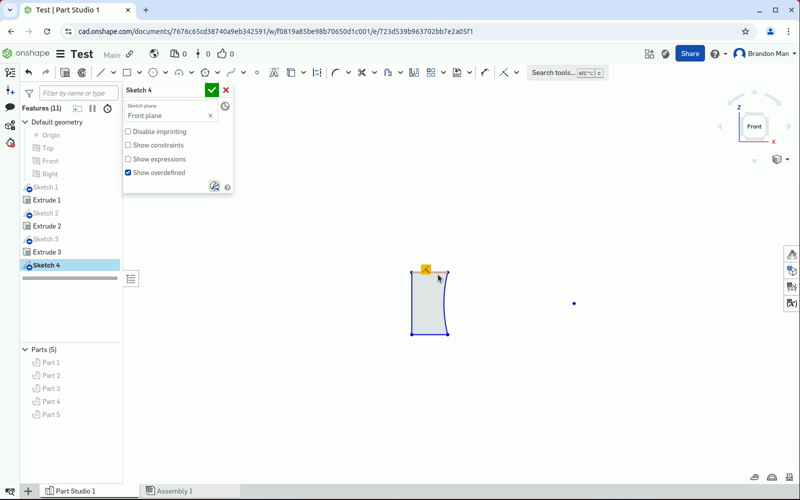
scroll(-6)
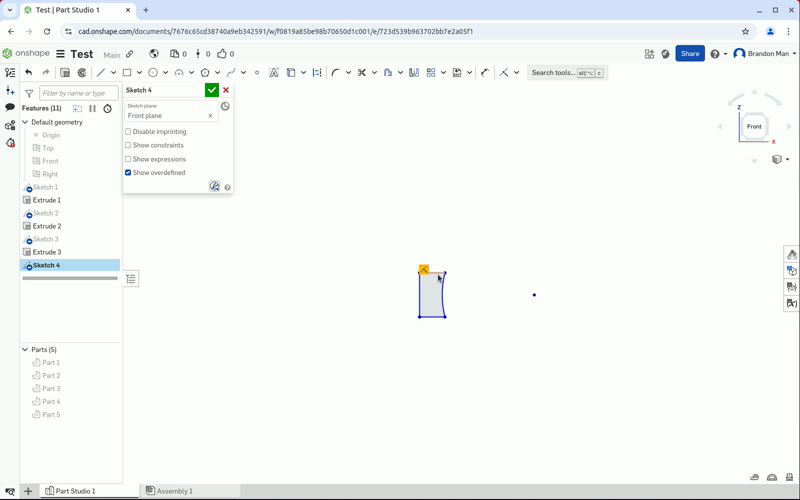
scroll(-6)
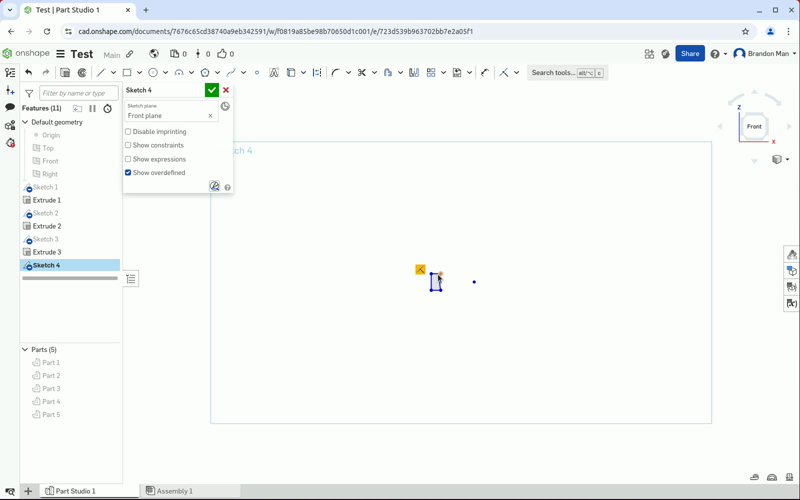
mouse_move(73, 352)
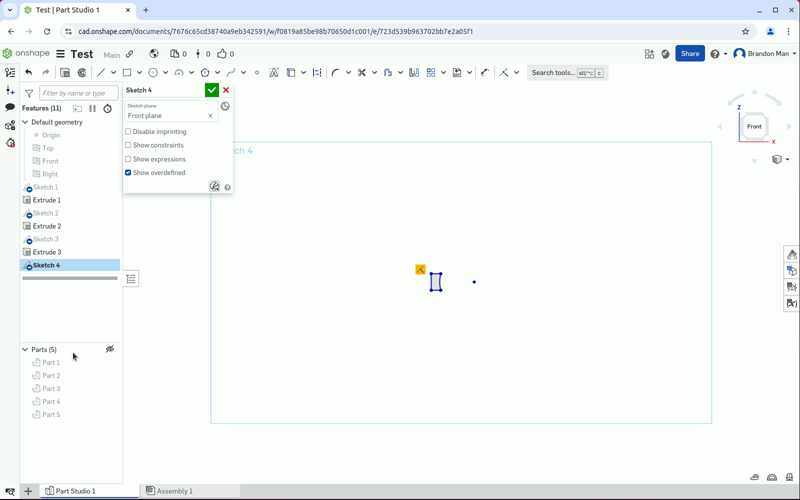
key(shift+y)
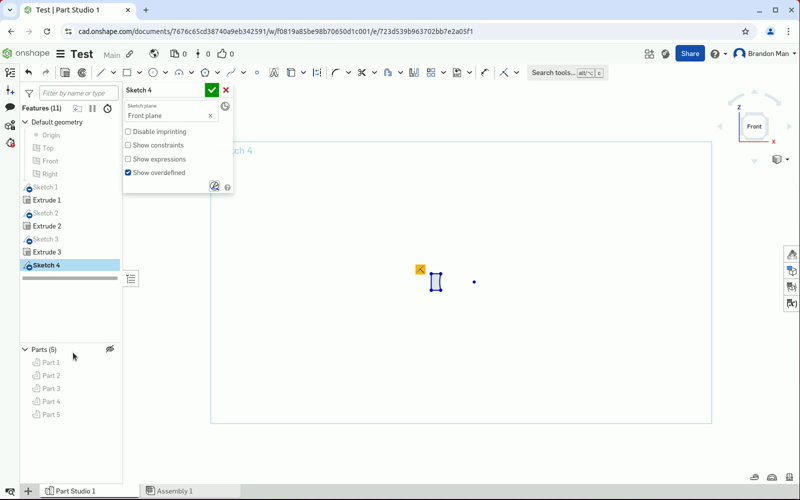
key(shift+e)
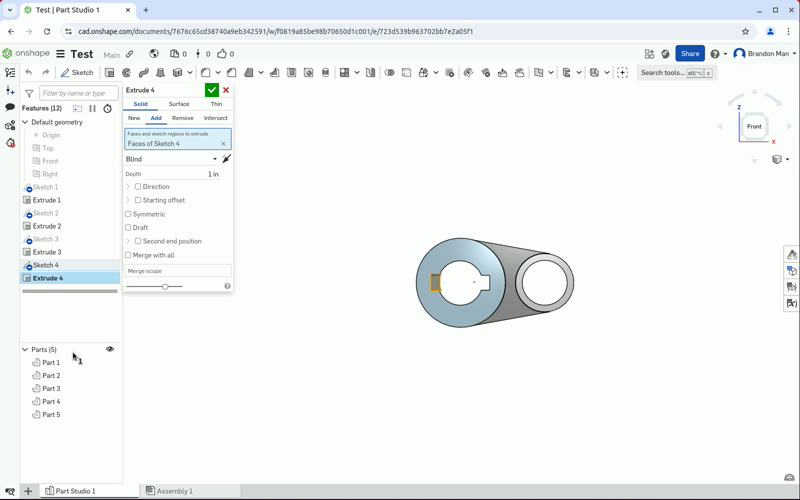
mouse_move(143, 106)
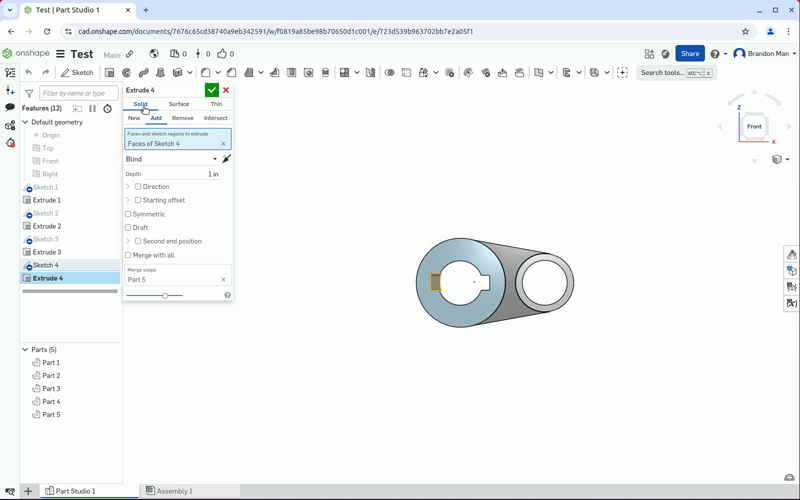
click(143, 106)
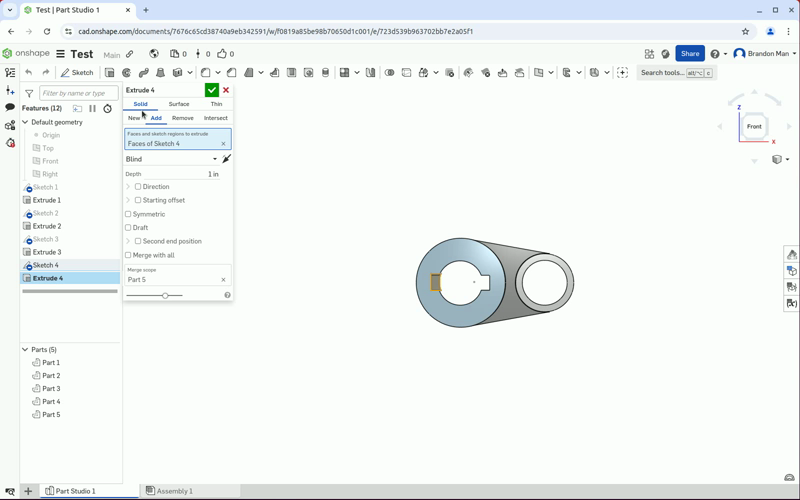
mouse_move(137, 120)
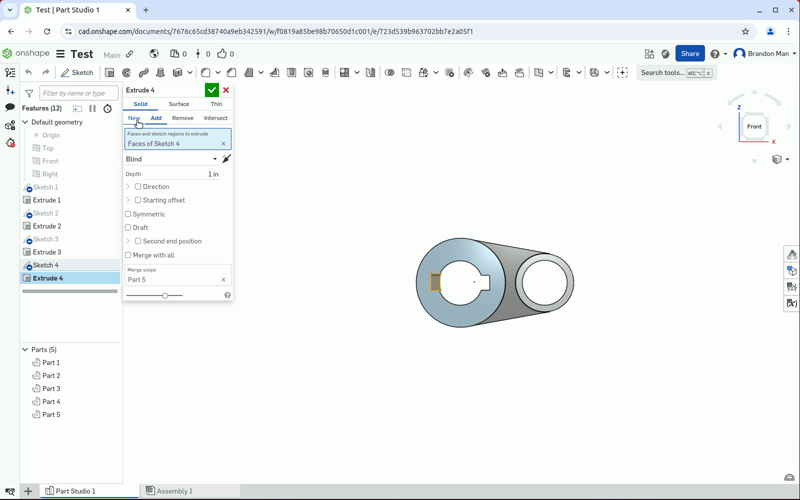
click(137, 120)
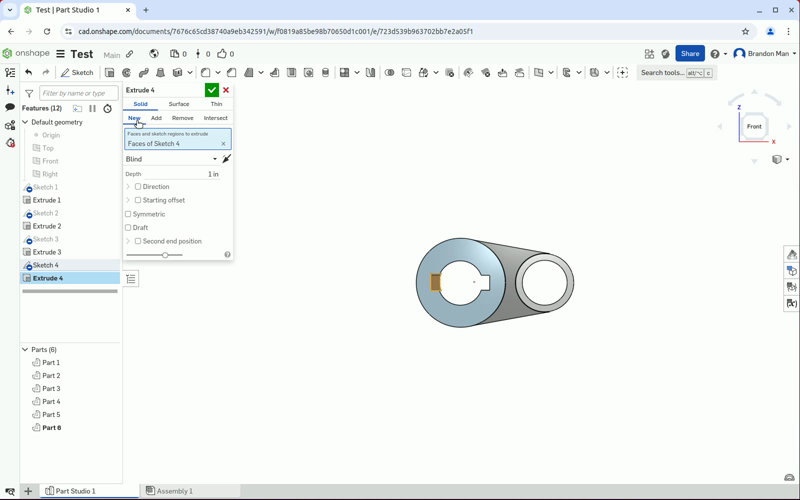
key(tab, 4)
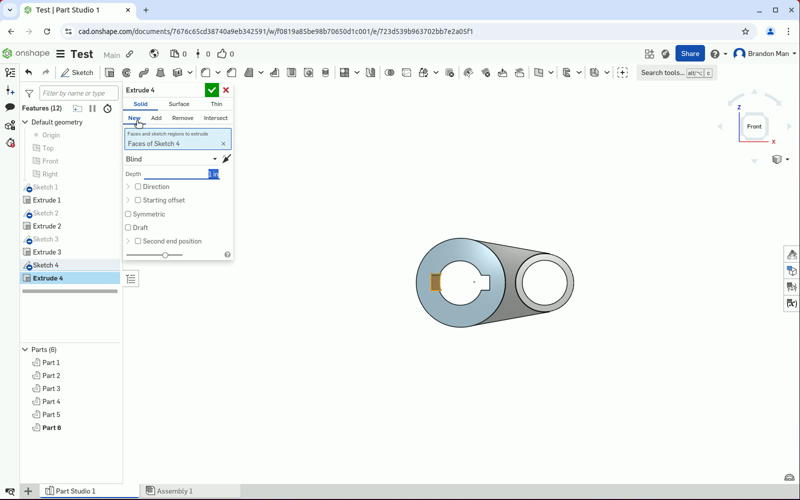
text(16.128)
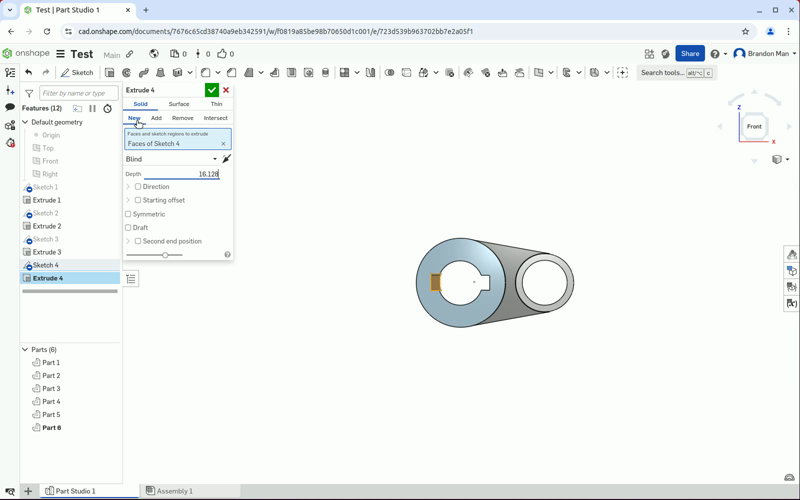
key(enter)
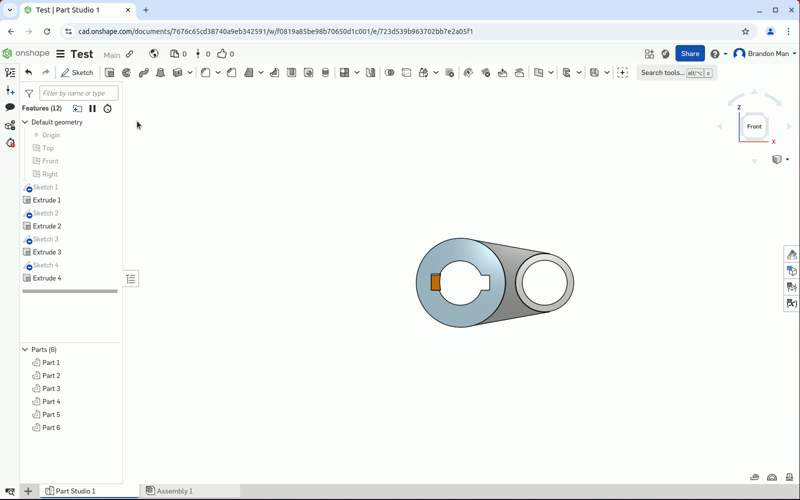
key(shift+h)
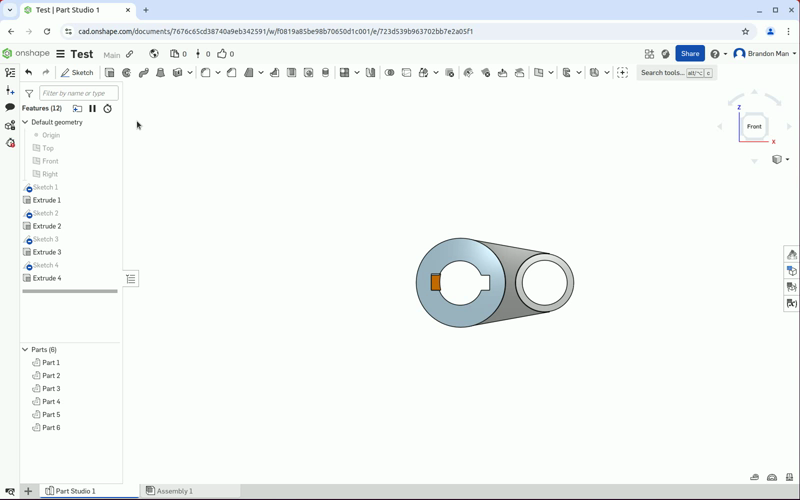
key(shift+h)
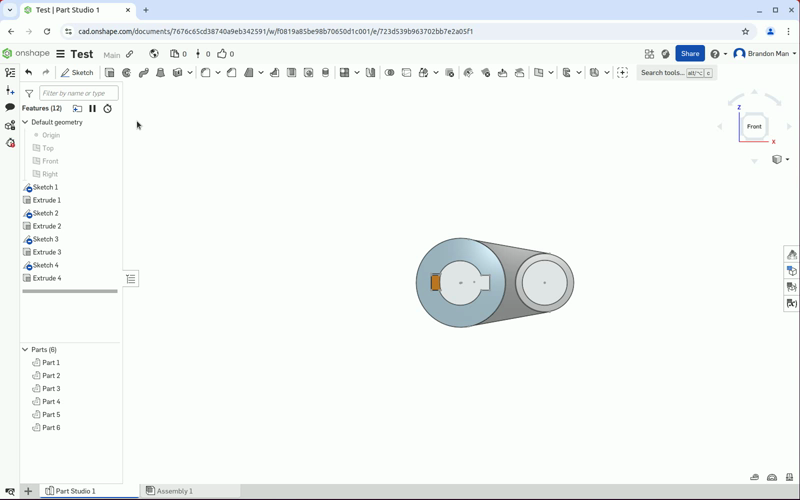
key(shift+7)
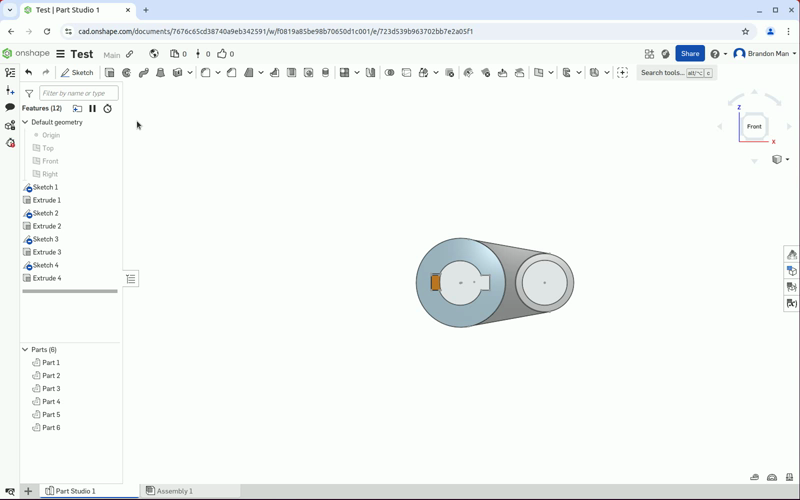
key(left, 2)
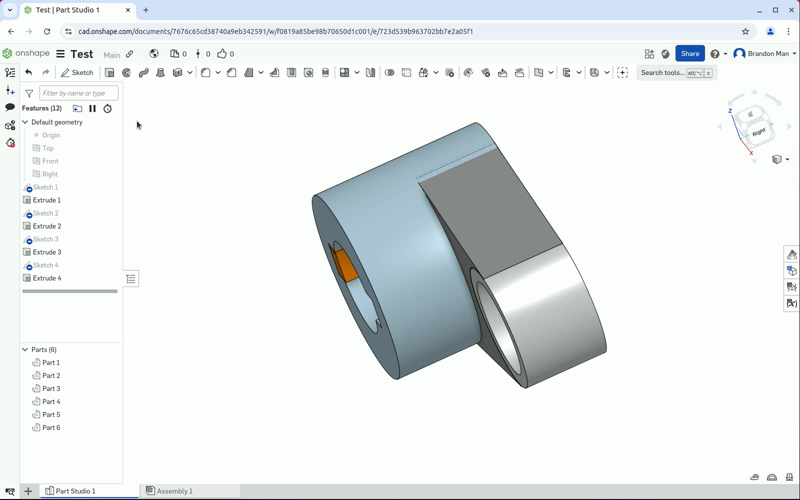
key(down, 2)
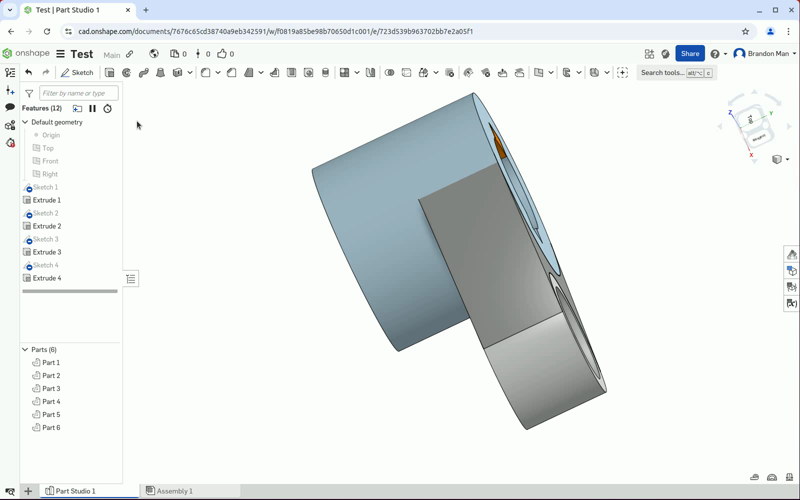
key(up, 2)
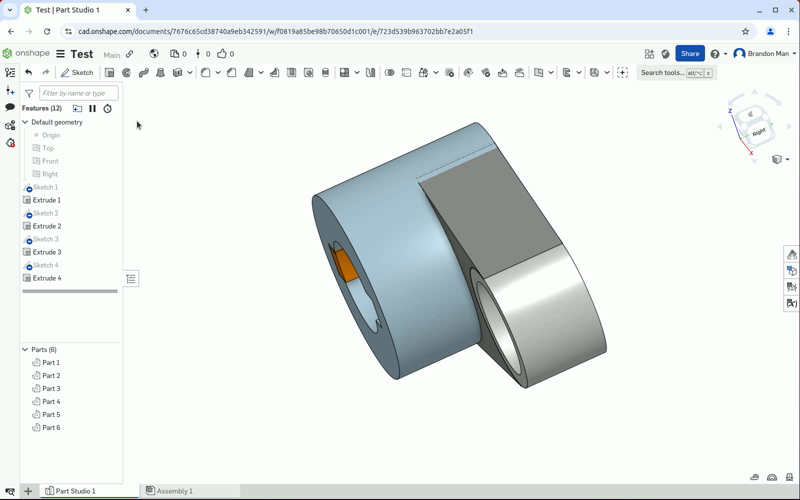
key(right, 2)
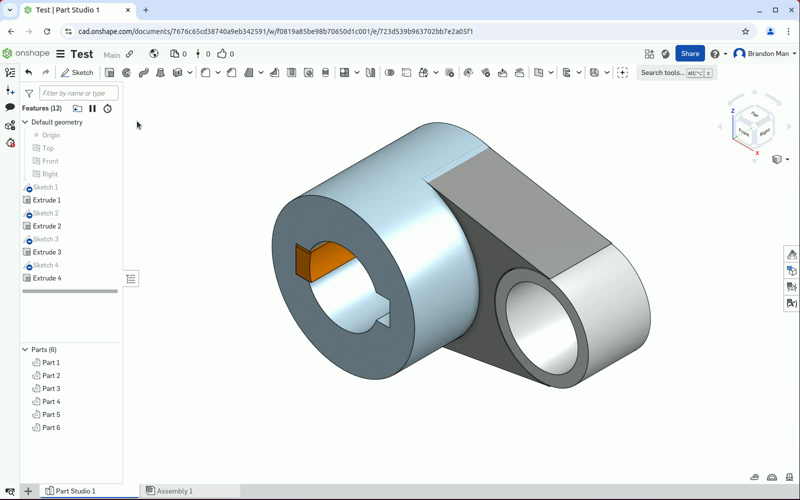
mouse_move(73, 189)
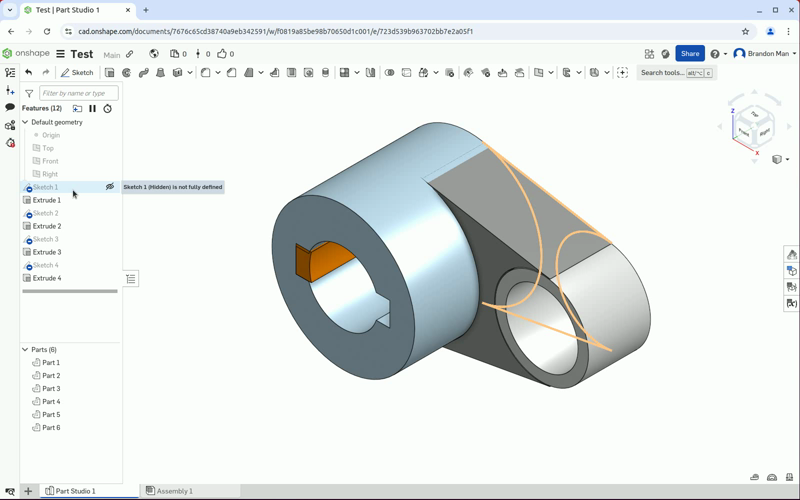
click(73, 189)